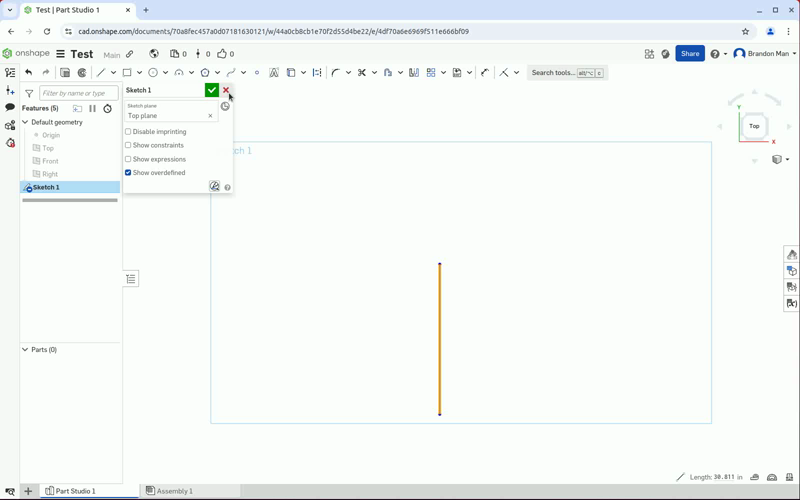
key(shift+h)
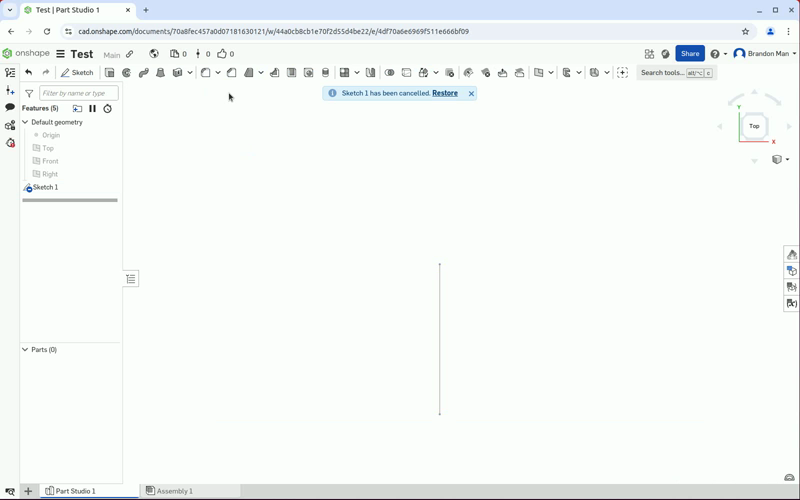
key(shift+s)
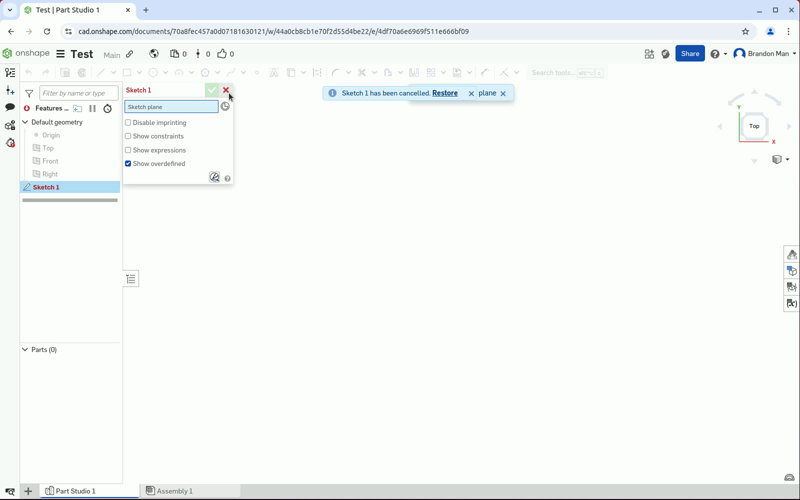
mouse_move(73, 150)
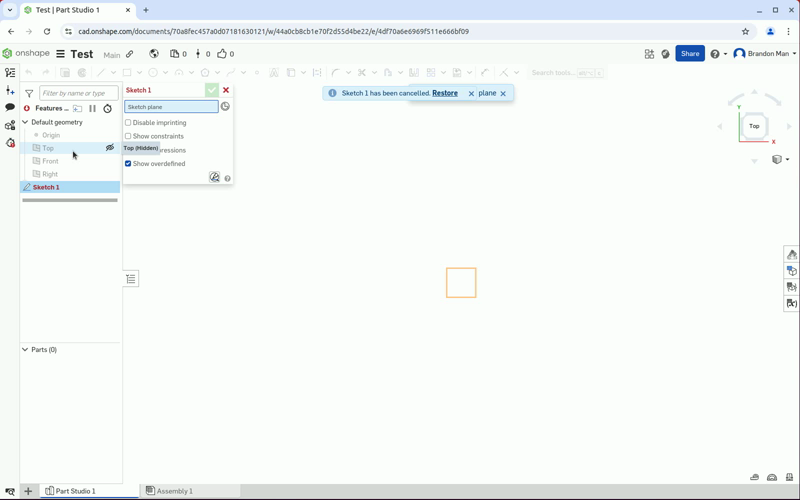
click(73, 150)
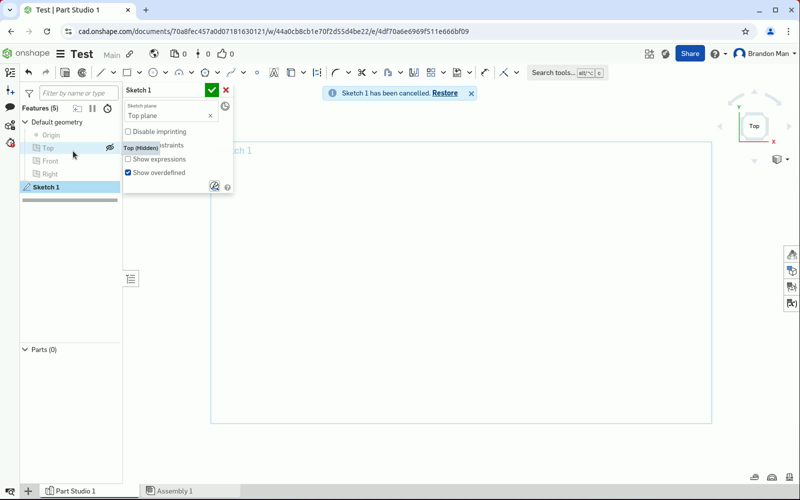
mouse_move(73, 352)
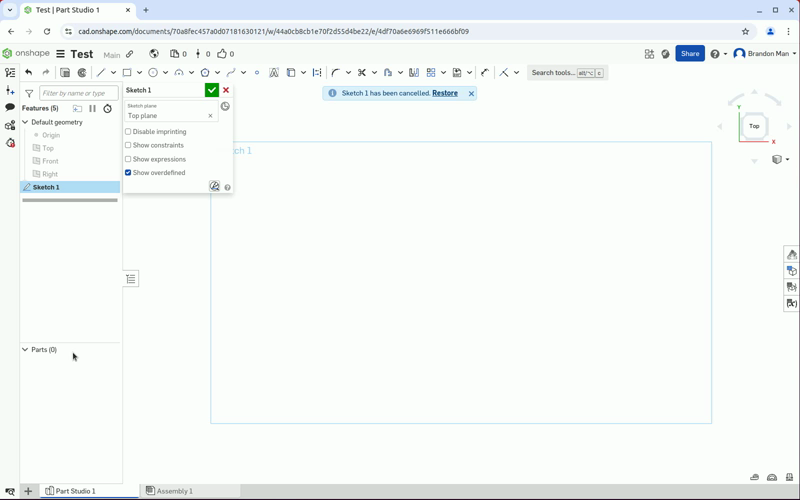
key(y)
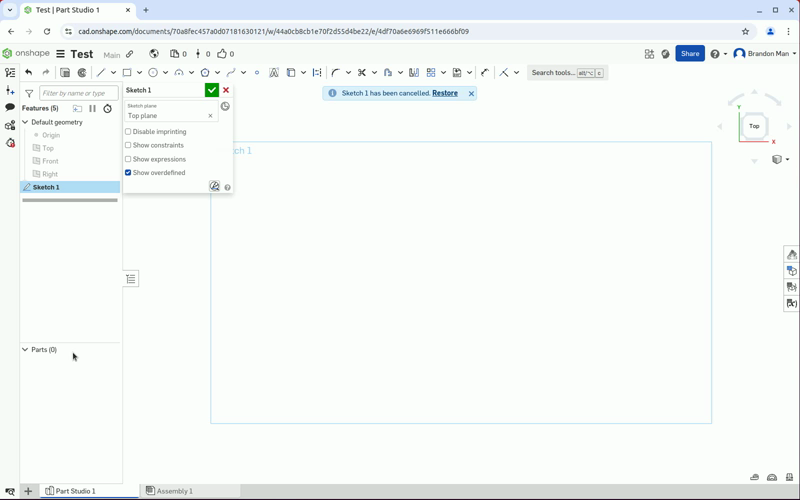
key(l)
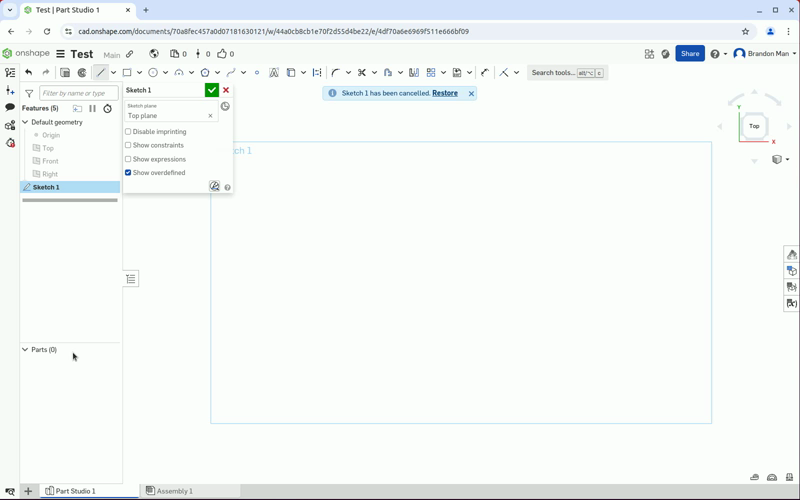
key_down(shift)
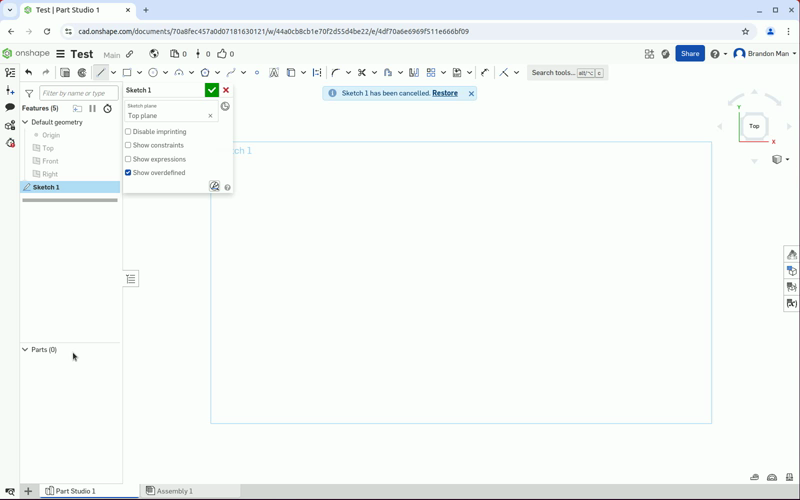
mouse_move(460, 282)
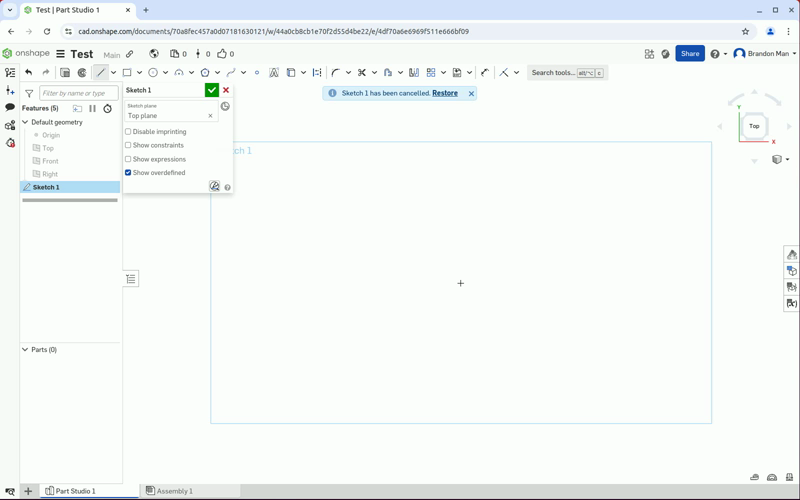
click(460, 282)
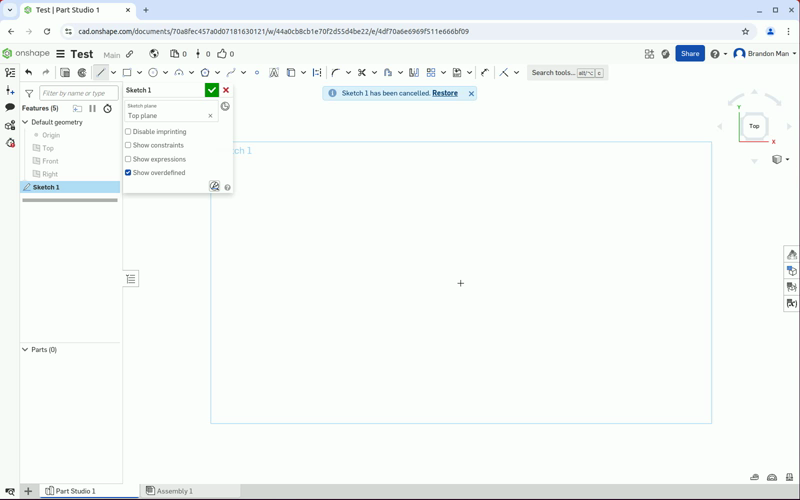
key_up(shift)
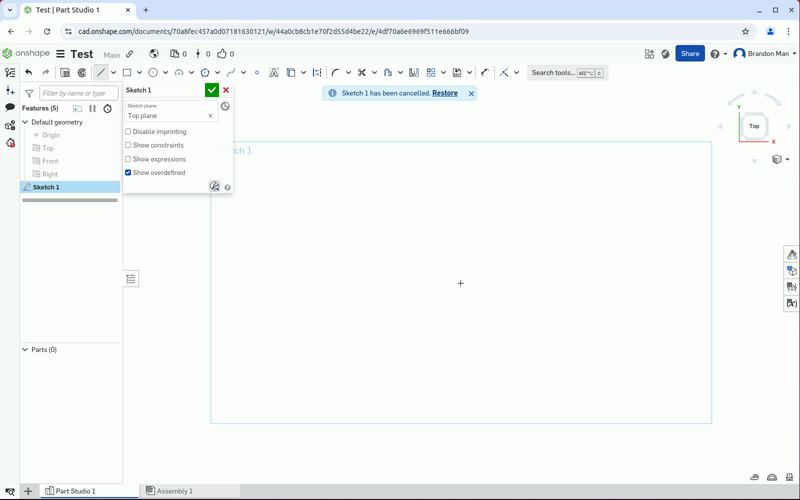
key_down(shift)
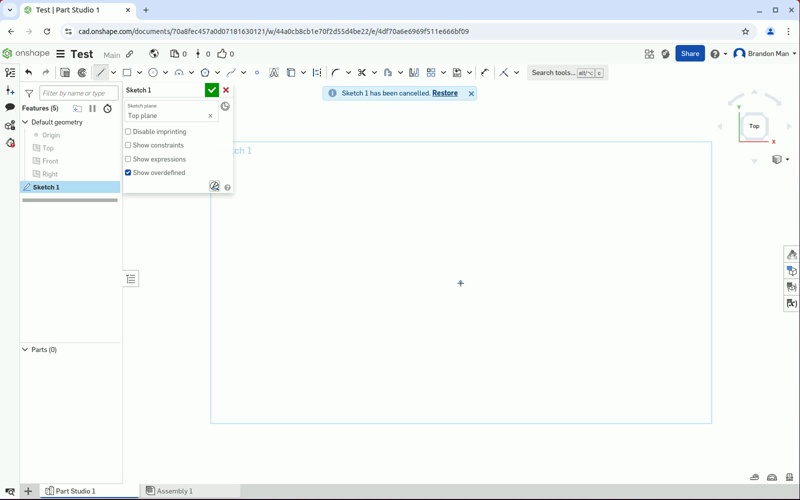
mouse_move(490, 282)
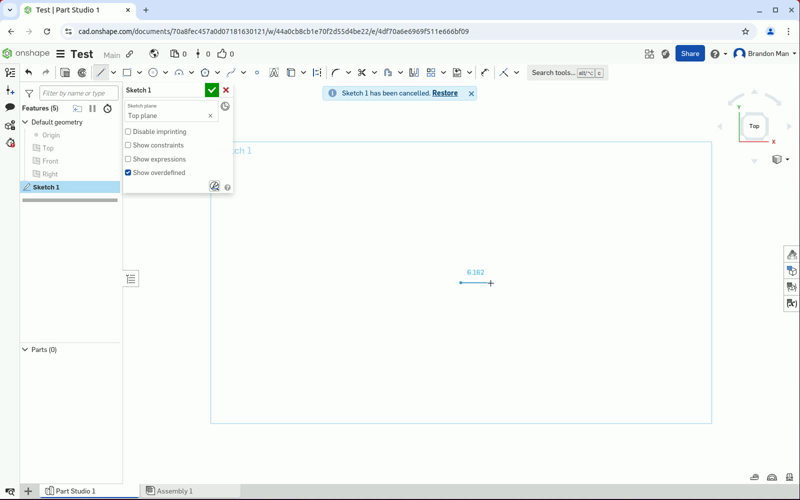
mouse_move(517, 282)
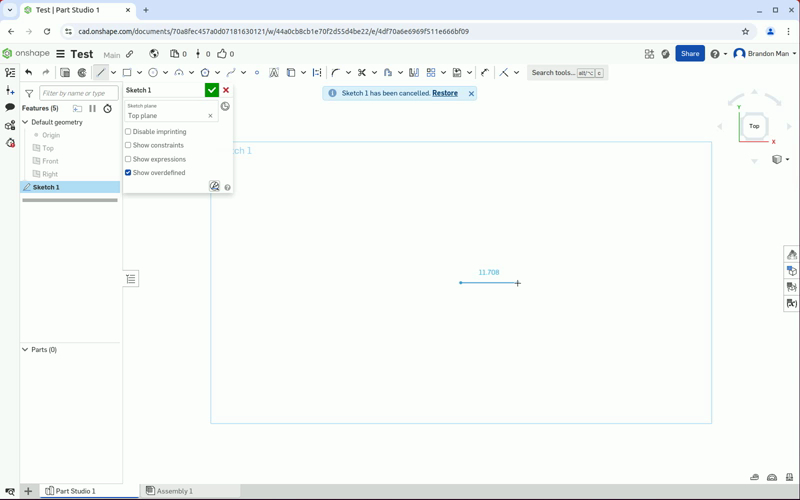
click(517, 282)
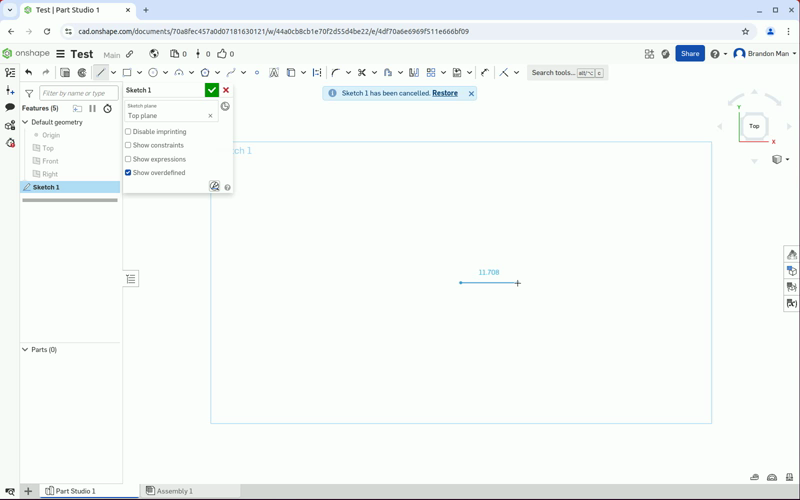
key_up(shift)
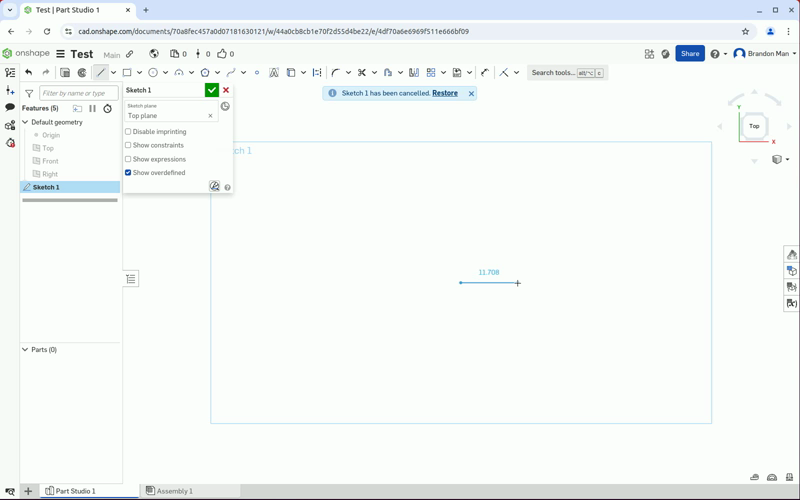
key_down(shift)
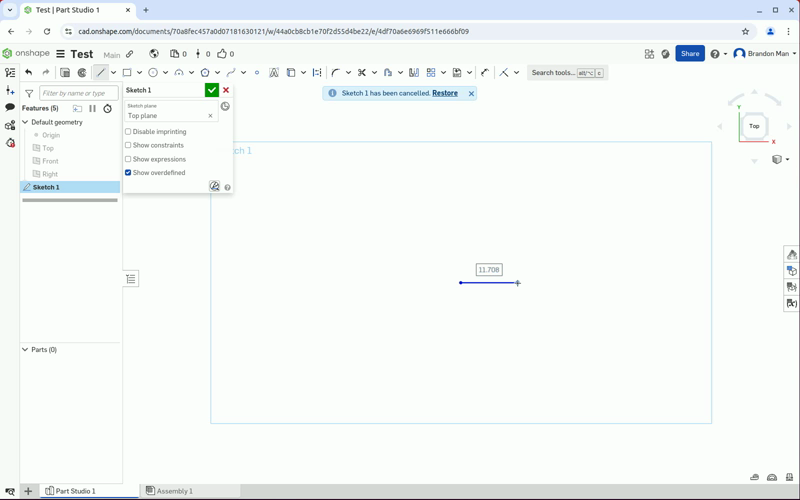
mouse_move(547, 282)
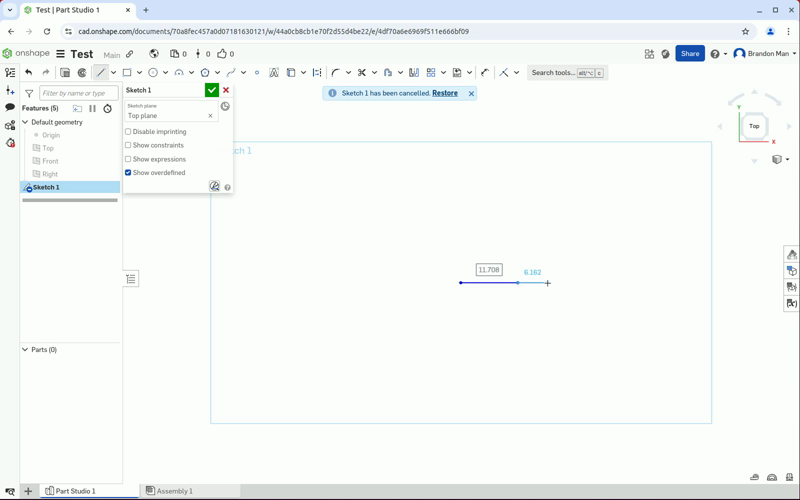
mouse_move(517, 257)
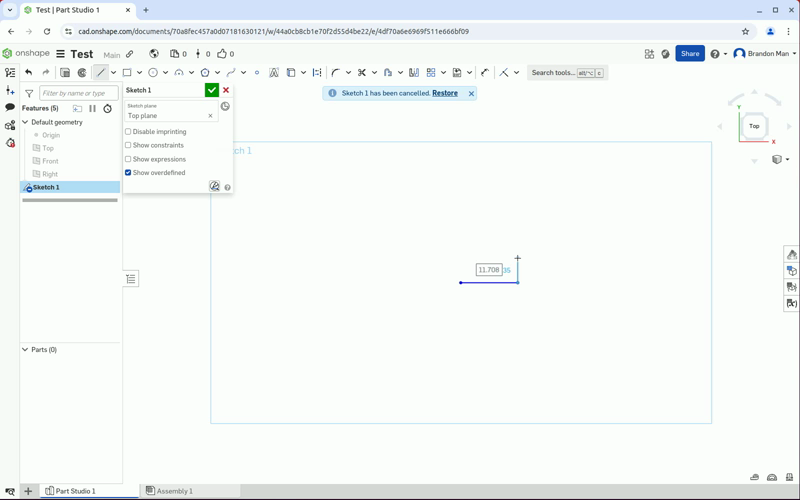
click(517, 257)
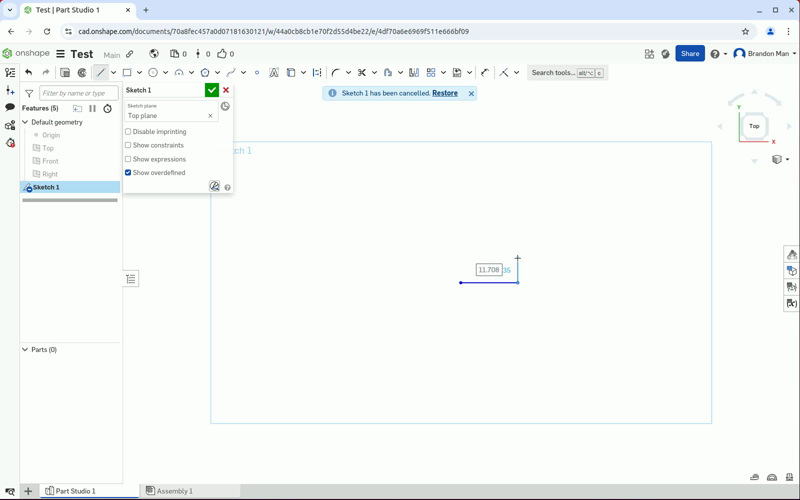
key_up(shift)
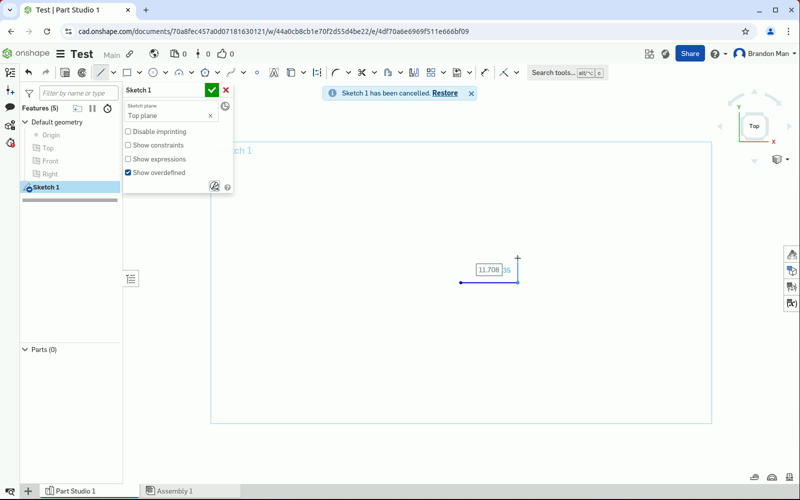
key_down(shift)
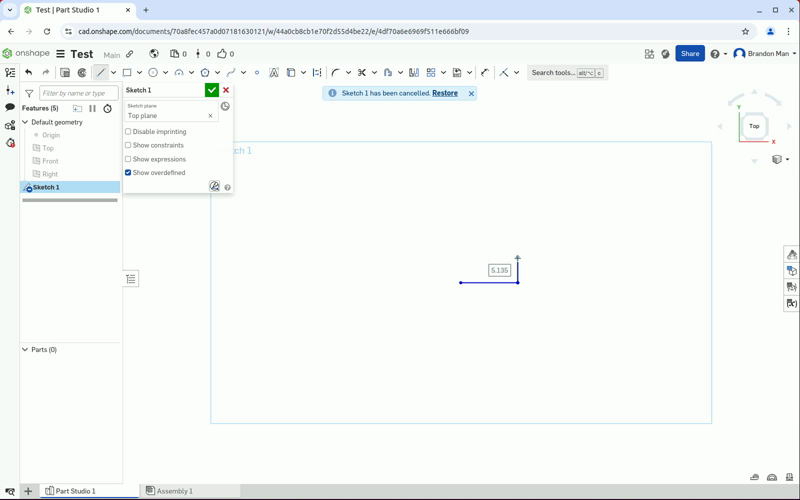
mouse_move(547, 257)
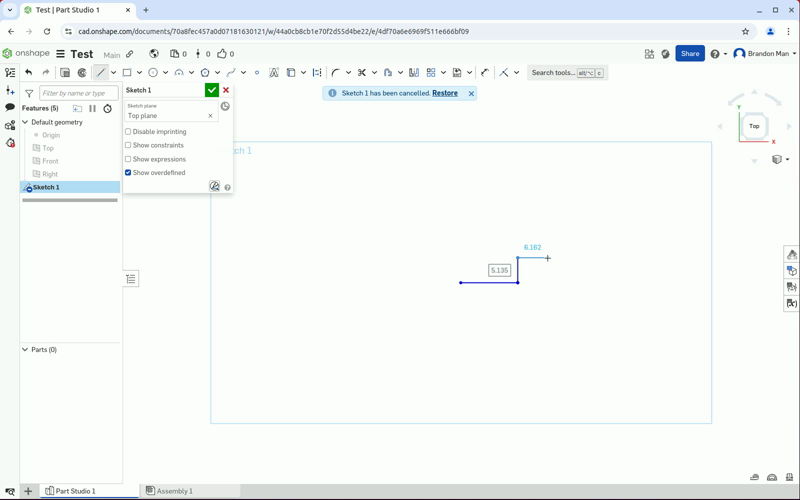
mouse_move(460, 257)
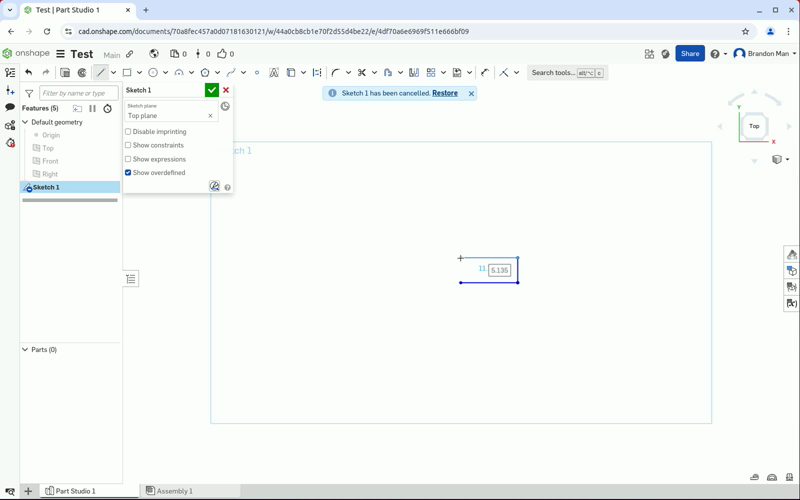
click(460, 257)
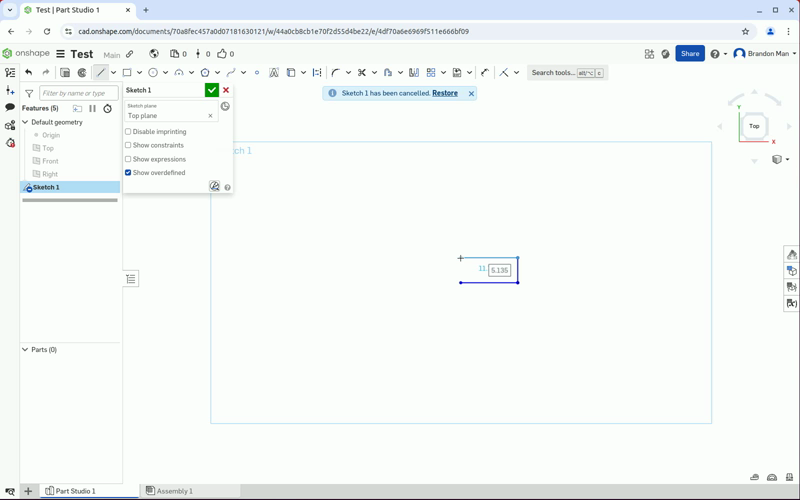
key_up(shift)
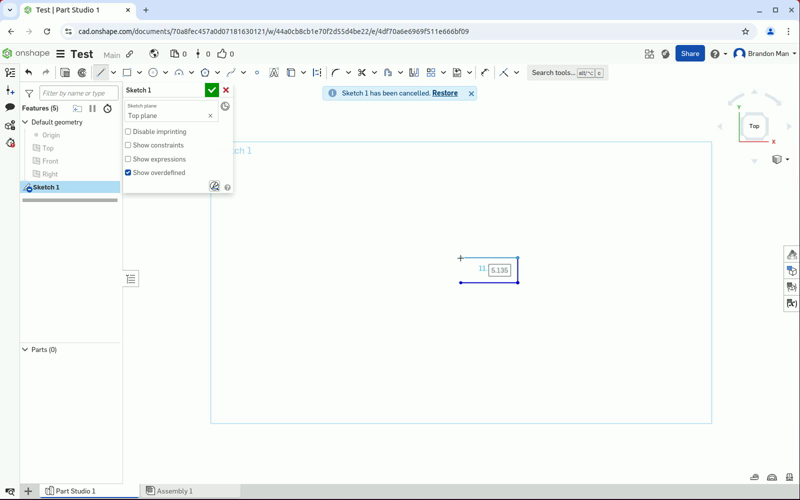
mouse_move(490, 257)
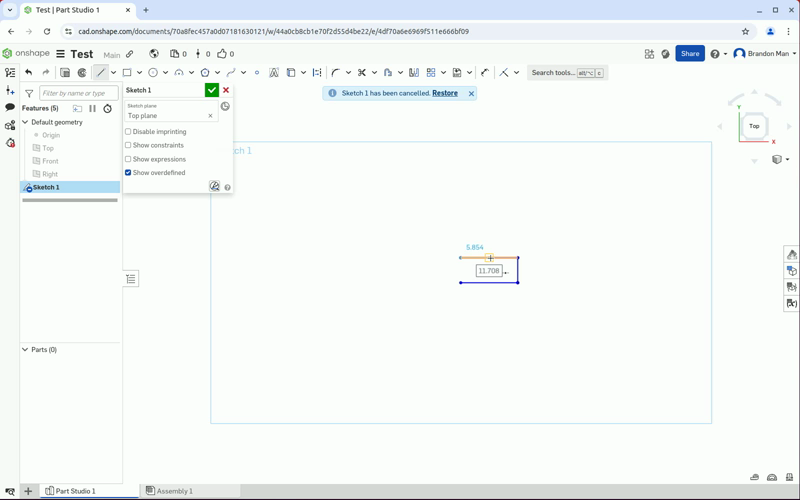
key_down(shift)
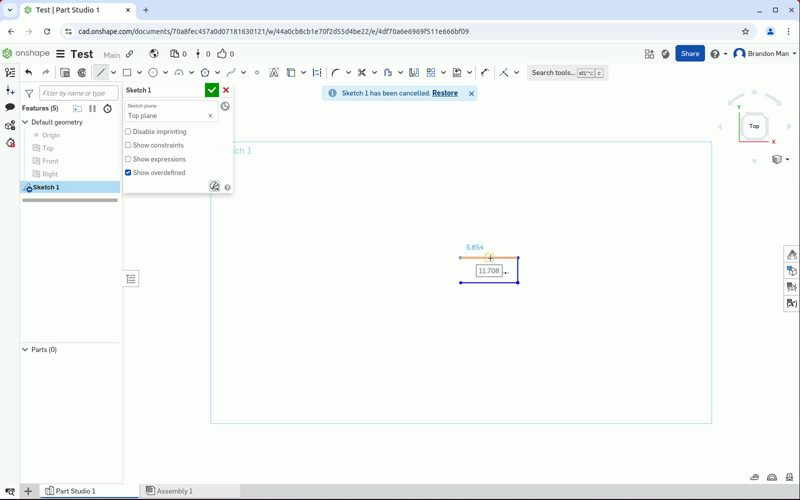
mouse_move(460, 282)
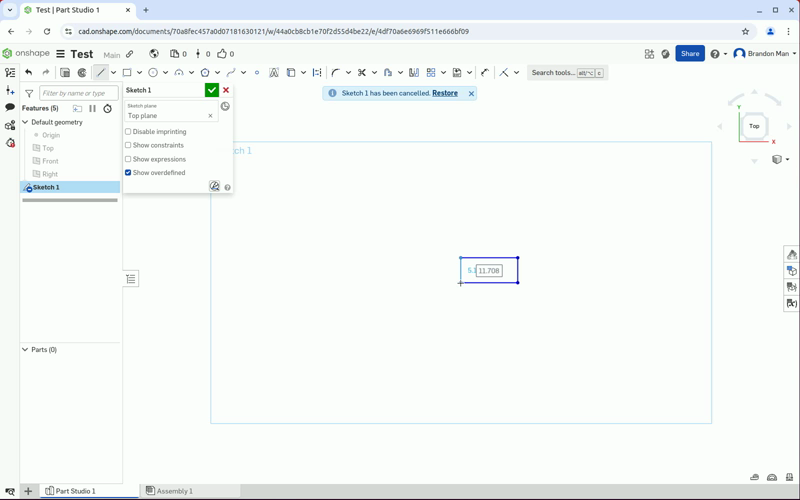
key_up(shift)
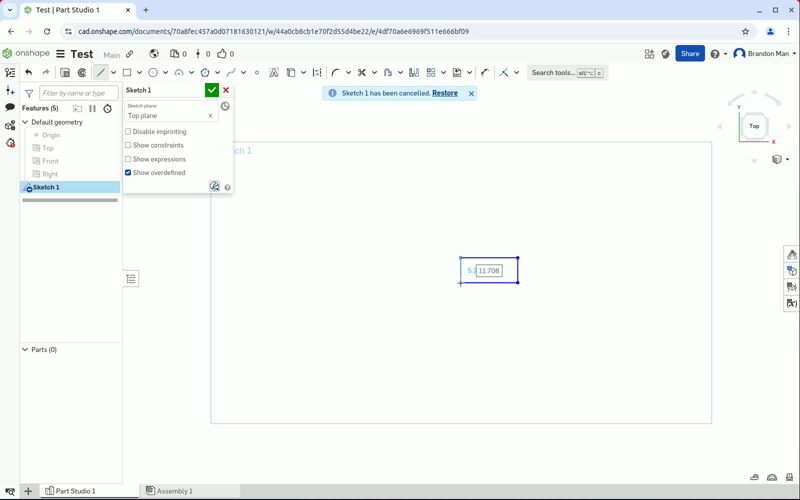
click(460, 282)
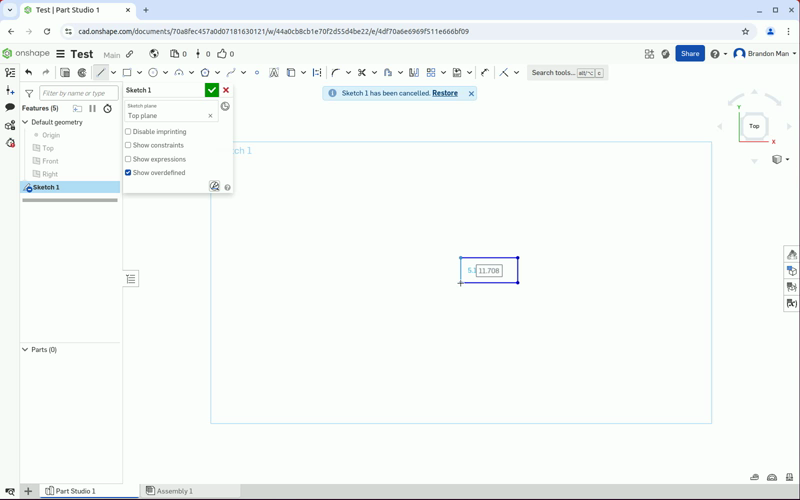
key(esc)
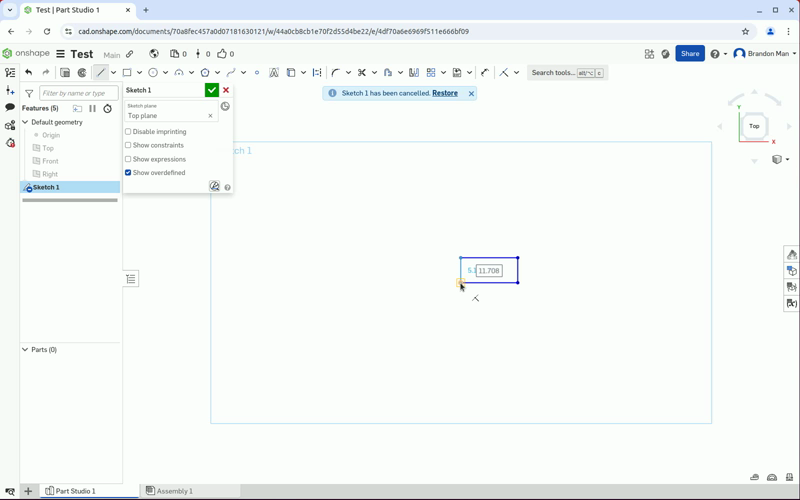
key(c)
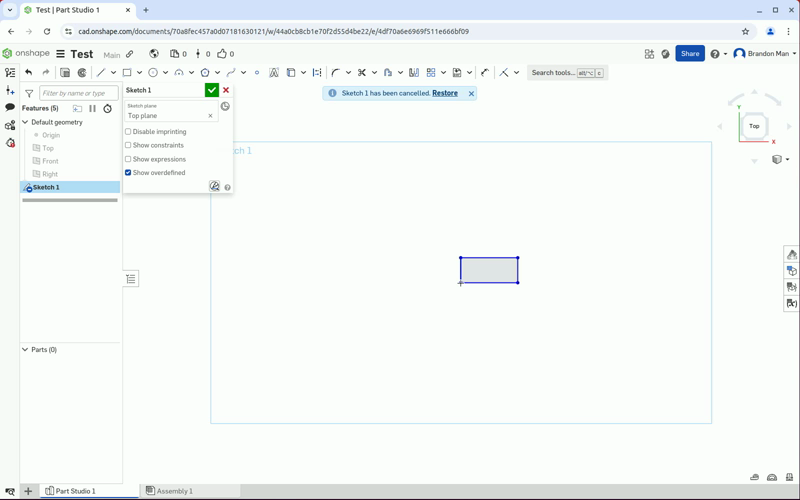
key_down(shift)
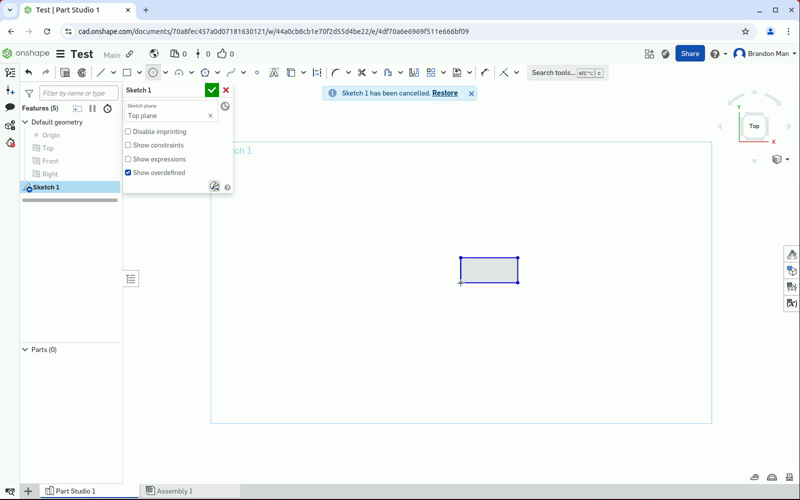
mouse_move(472, 275)
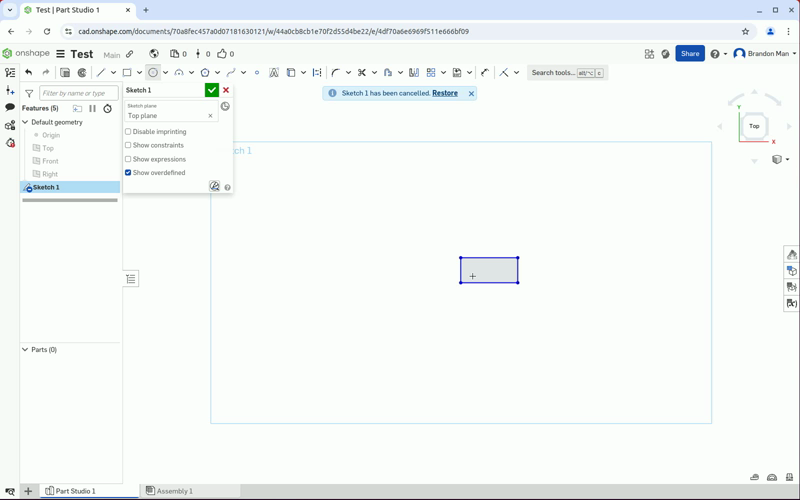
click(472, 275)
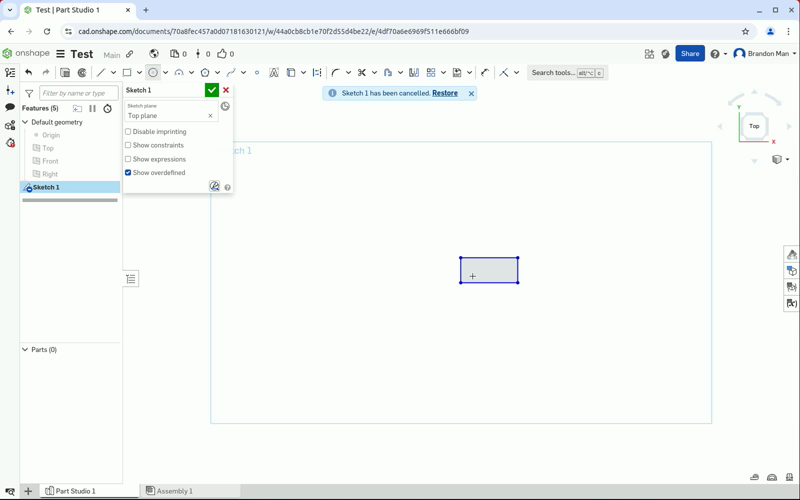
key_up(shift)
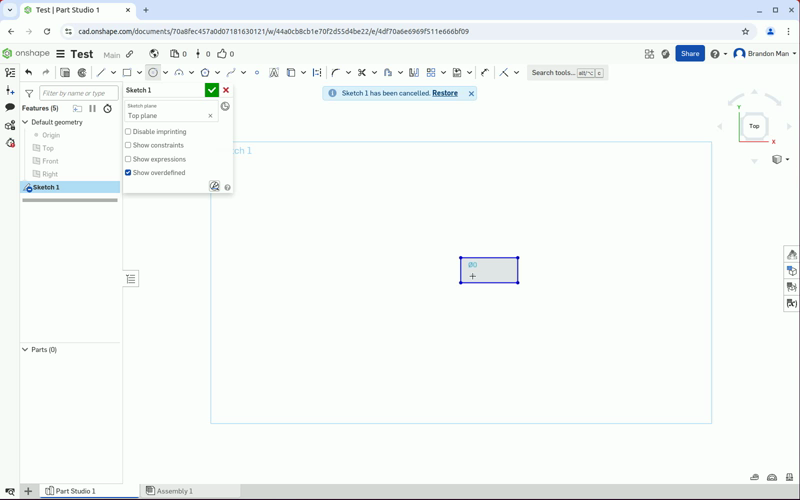
mouse_move(475, 275)
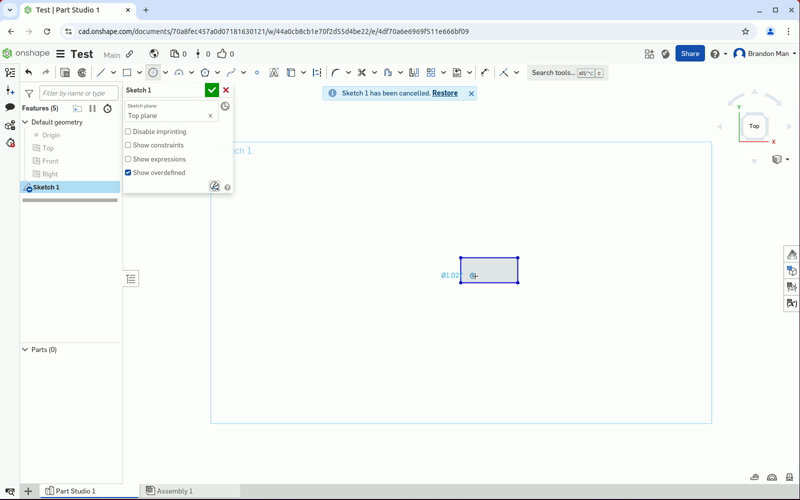
scroll(6)
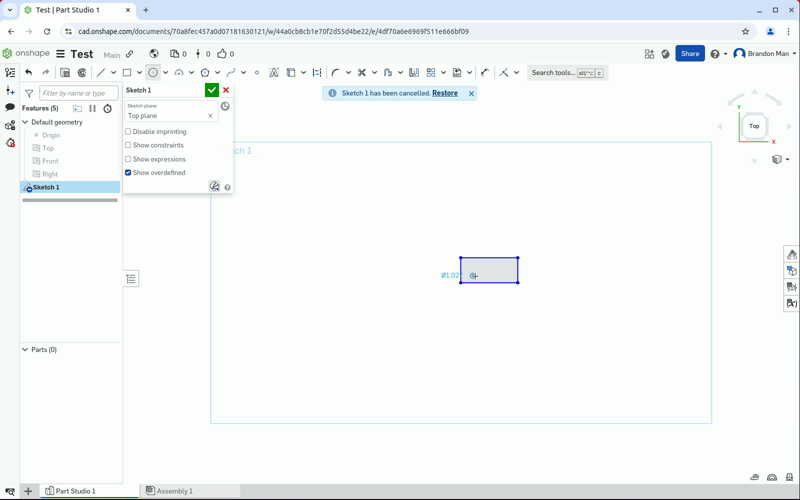
scroll(6)
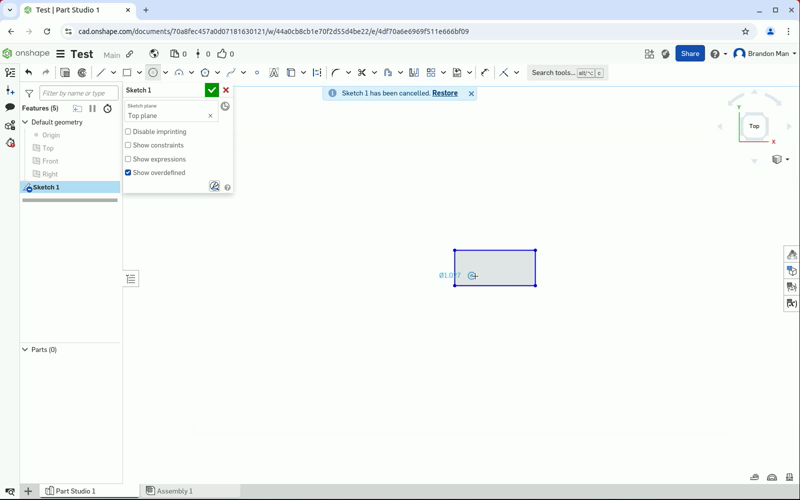
scroll(6)
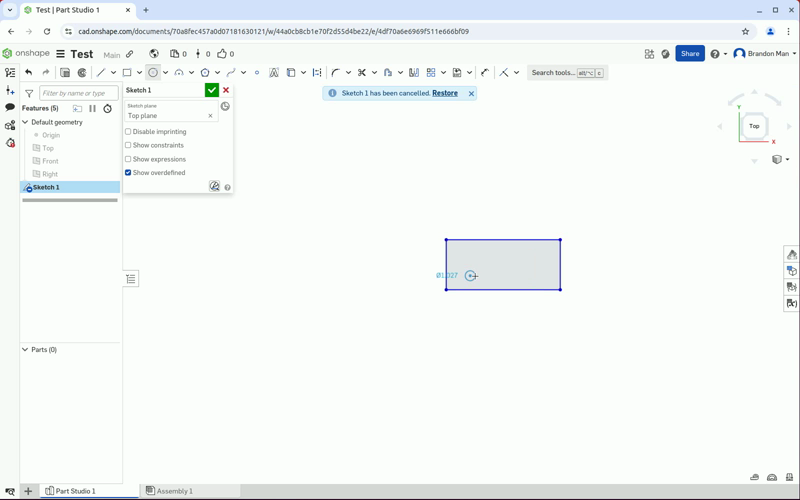
scroll(6)
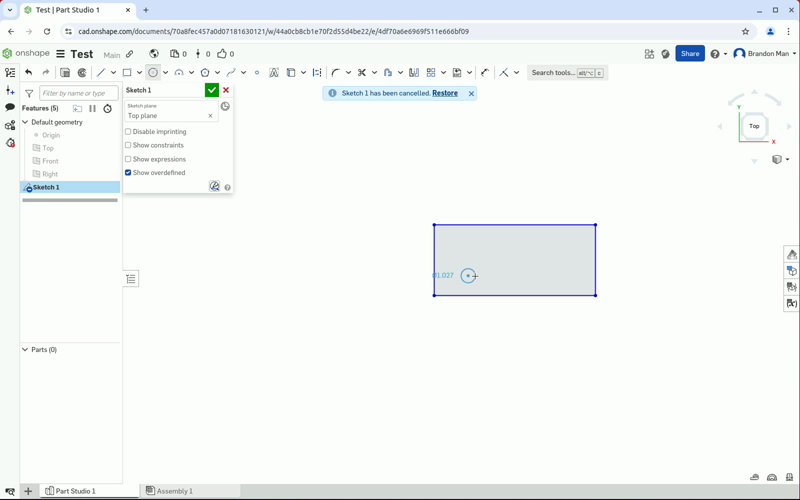
scroll(6)
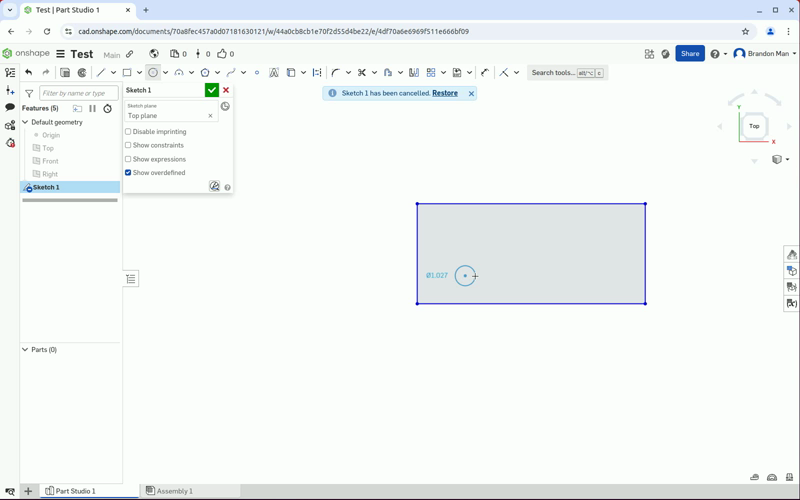
scroll(6)
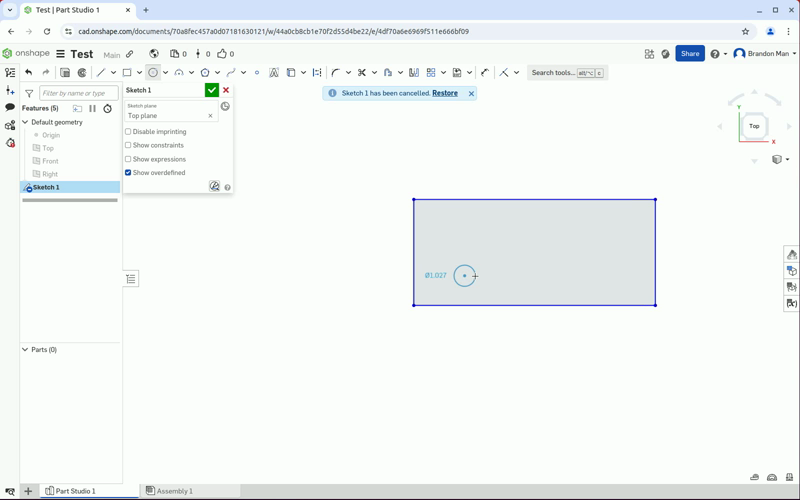
scroll(6)
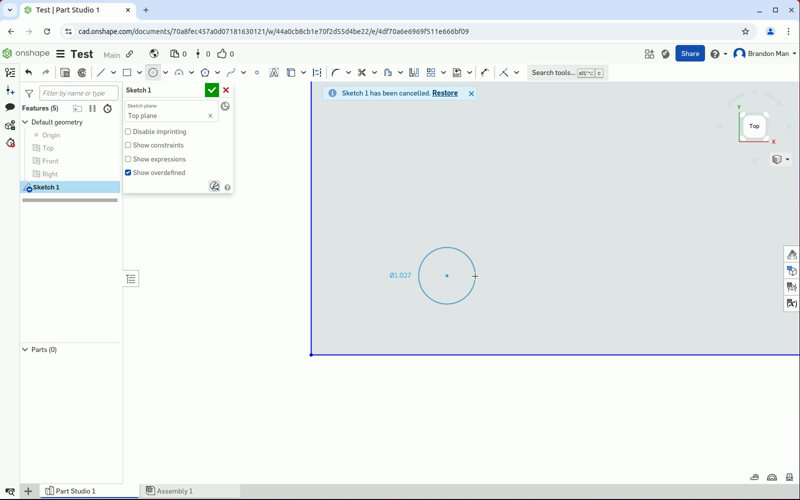
click(475, 275)
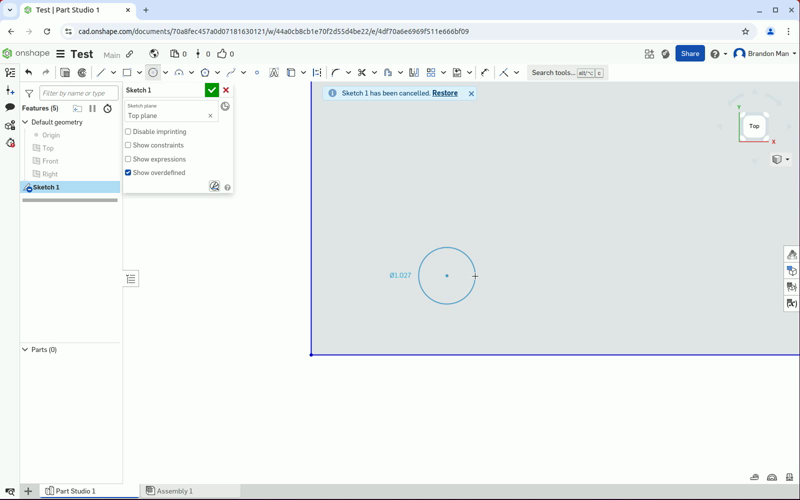
scroll(-6)
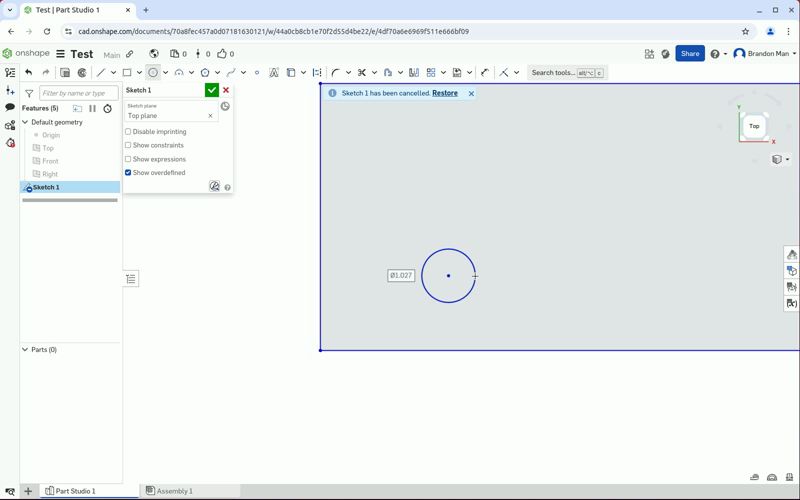
scroll(-6)
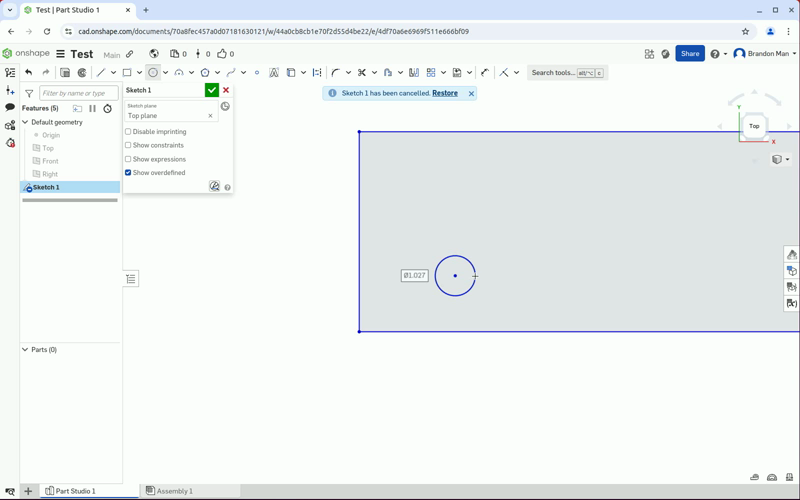
scroll(-6)
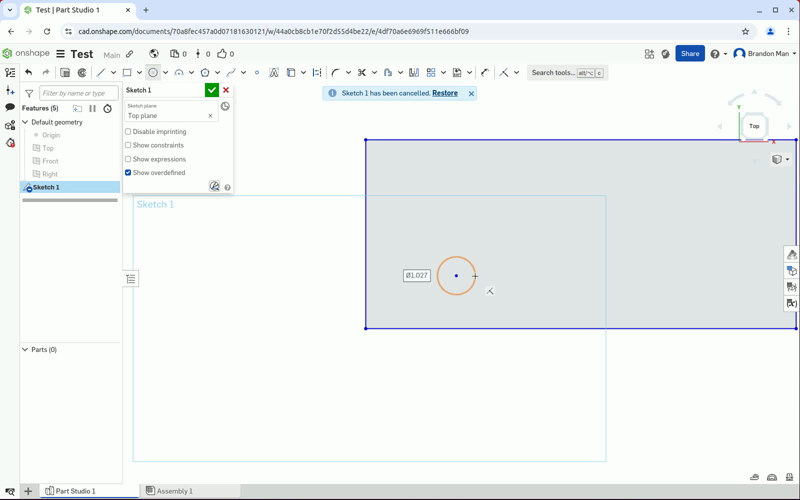
scroll(-6)
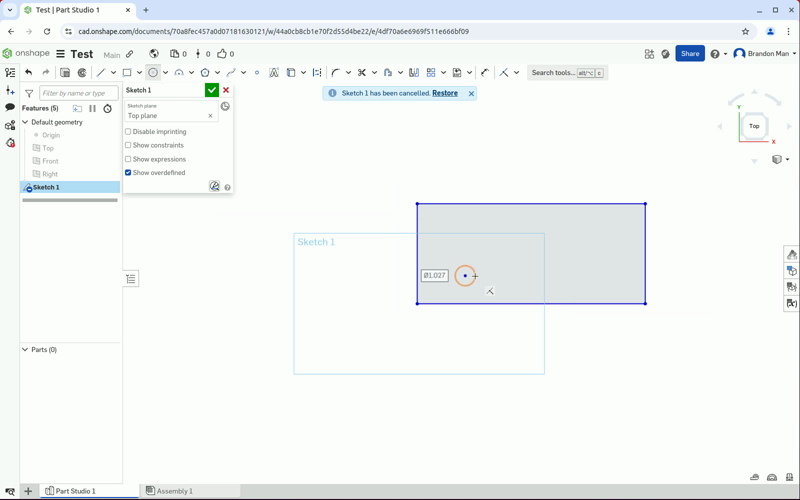
scroll(-6)
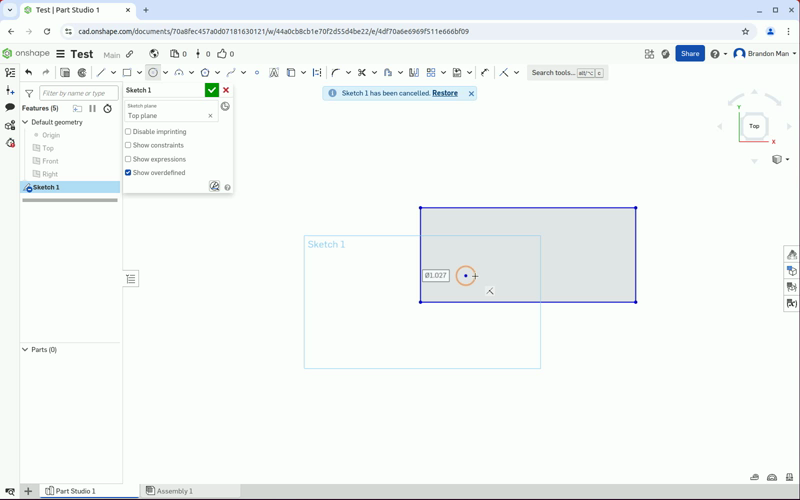
scroll(-6)
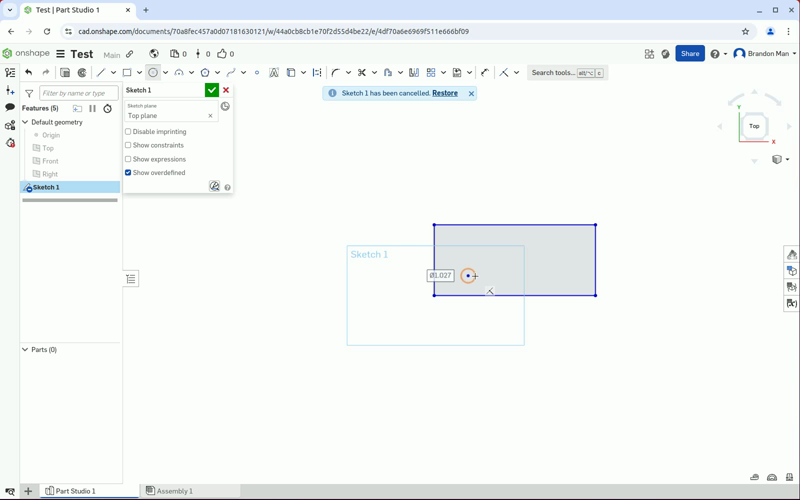
scroll(-6)
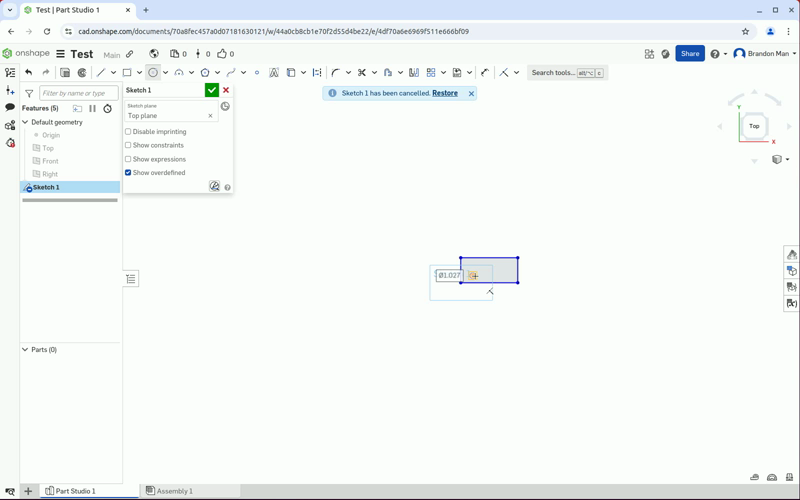
key(esc)
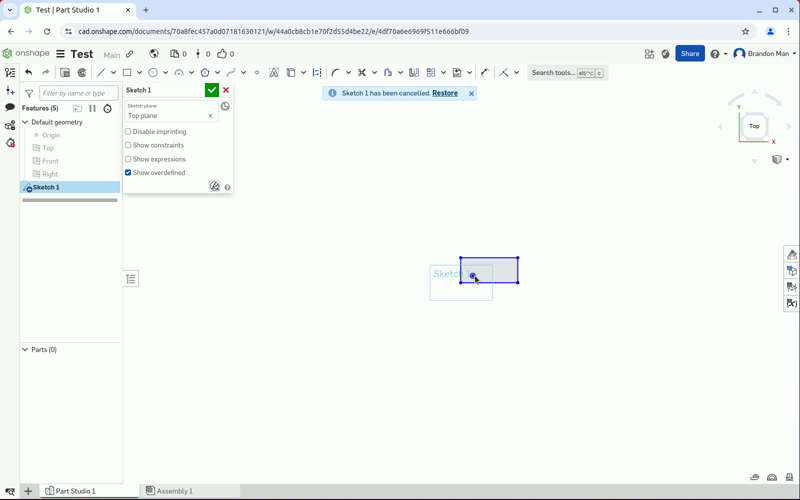
key(c)
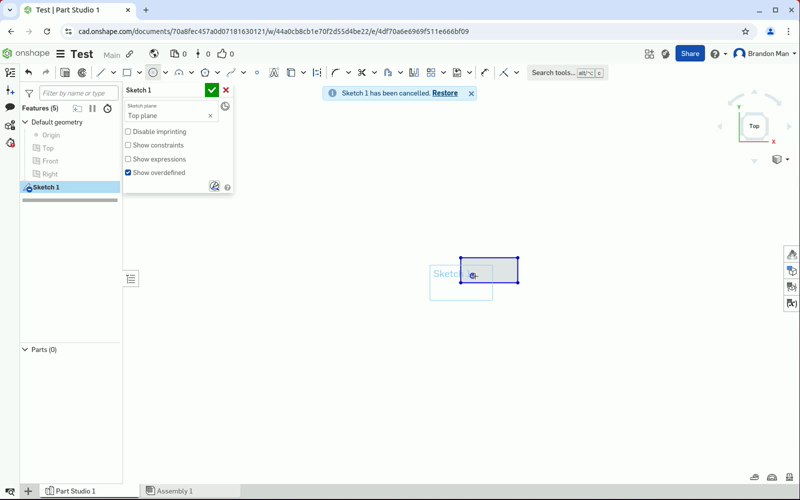
key_down(shift)
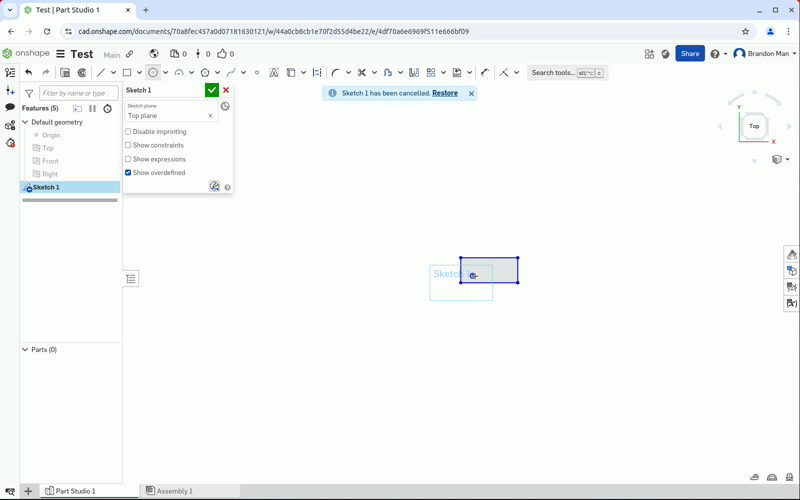
mouse_move(487, 275)
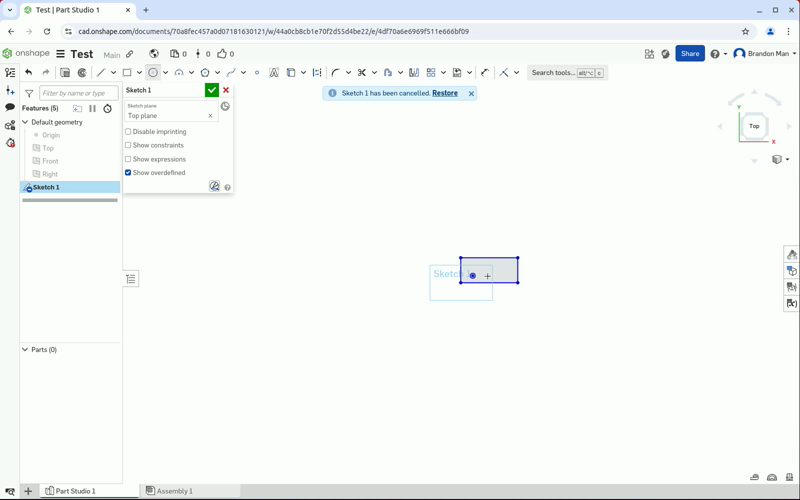
click(487, 275)
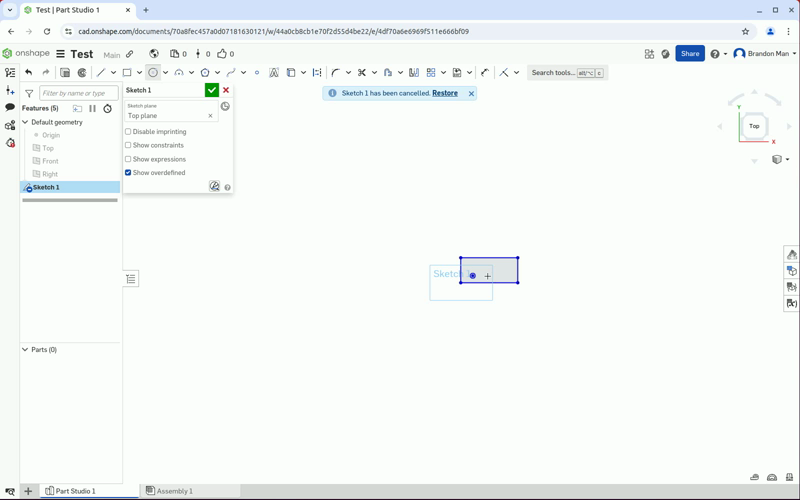
key_up(shift)
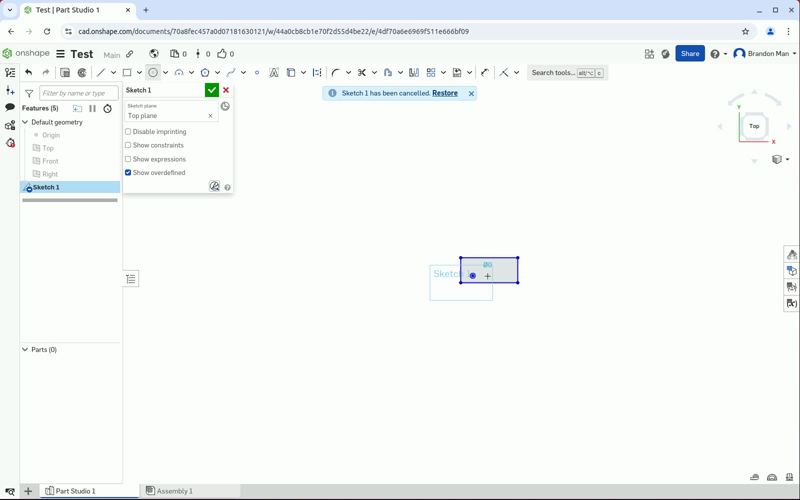
mouse_move(490, 275)
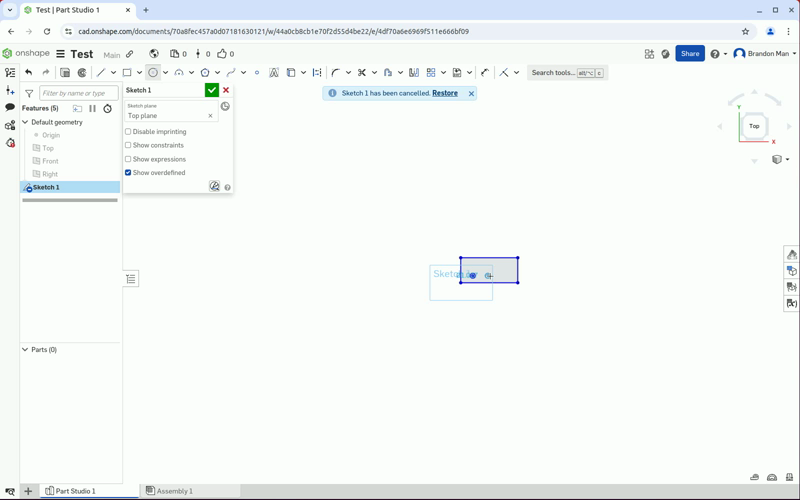
scroll(6)
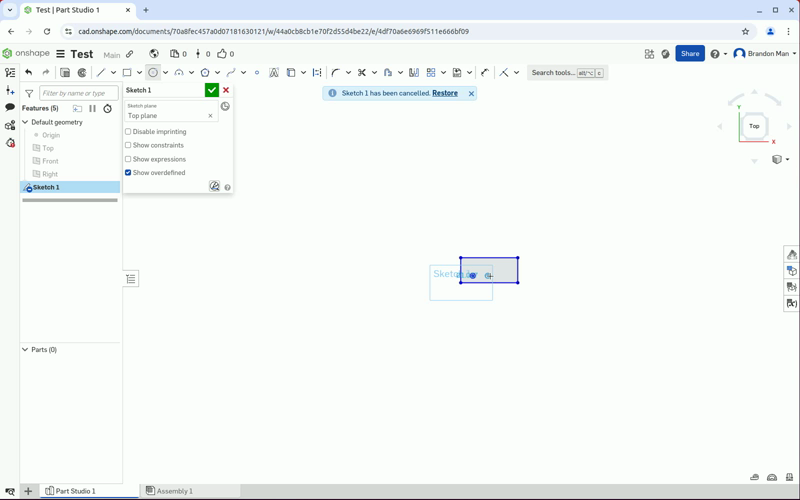
scroll(6)
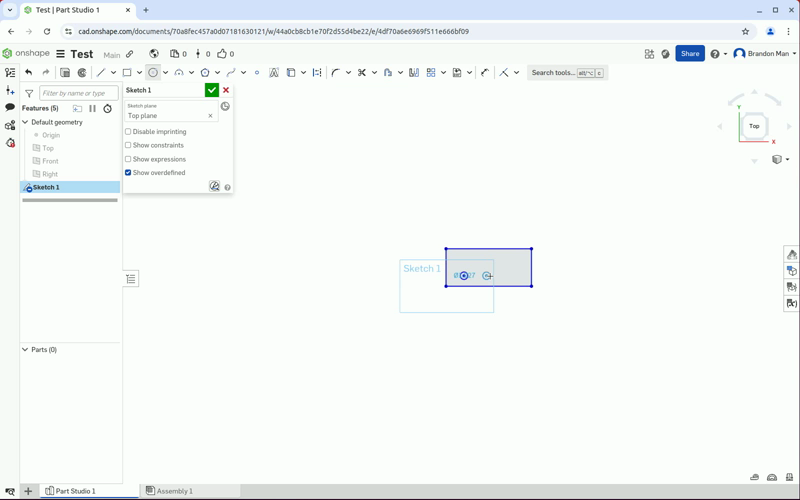
scroll(6)
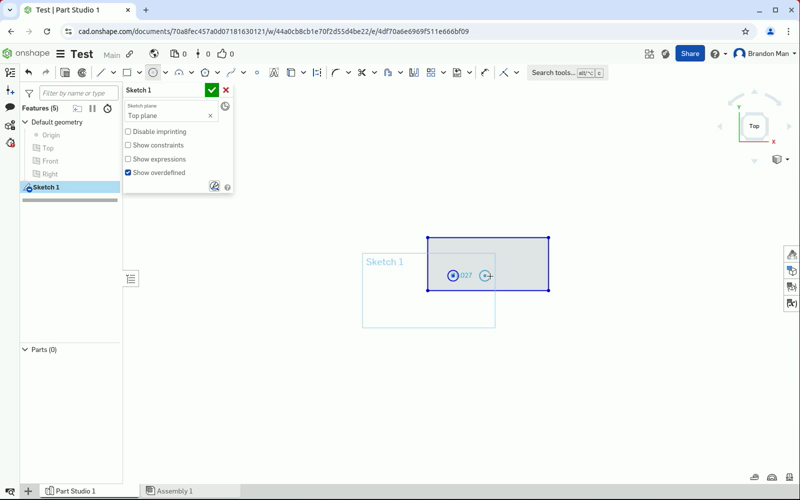
scroll(6)
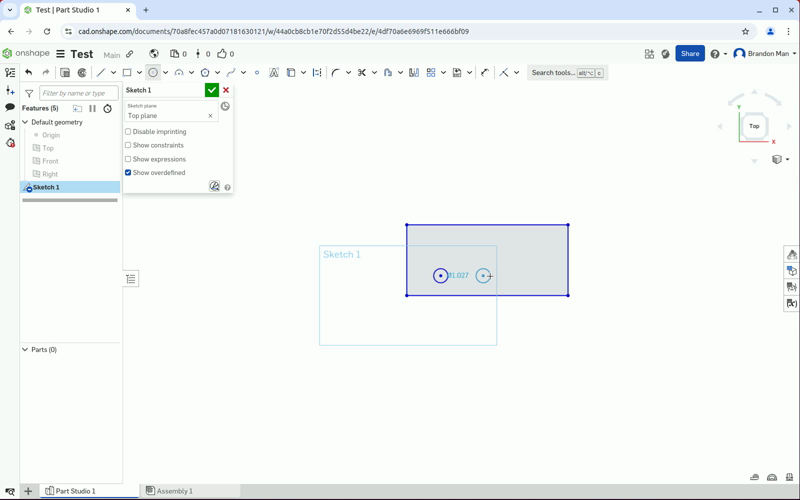
scroll(6)
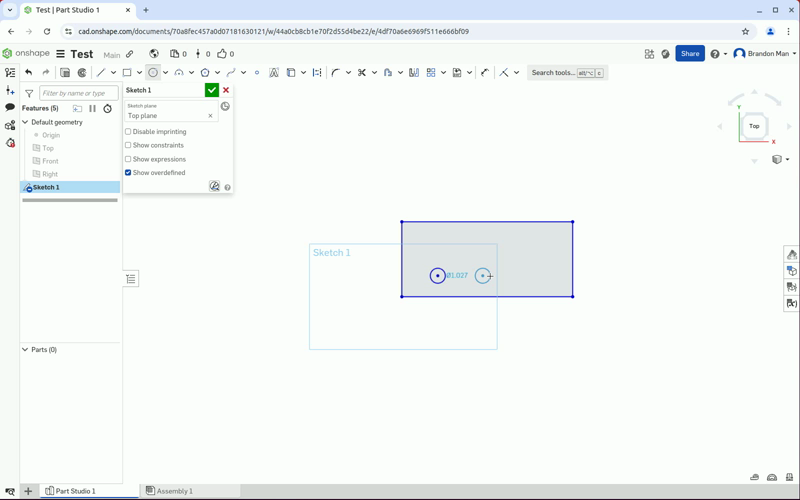
scroll(6)
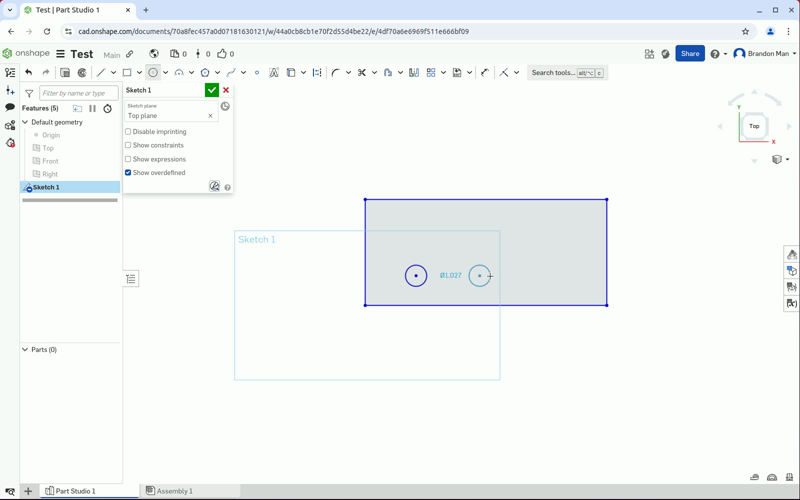
scroll(6)
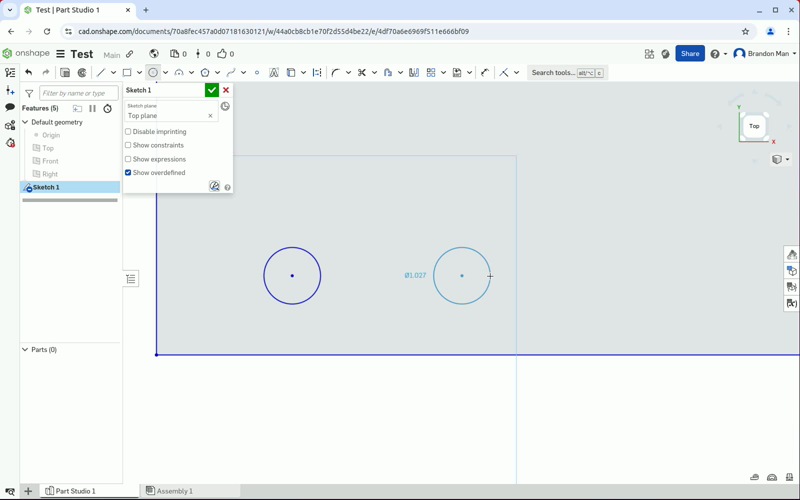
click(490, 275)
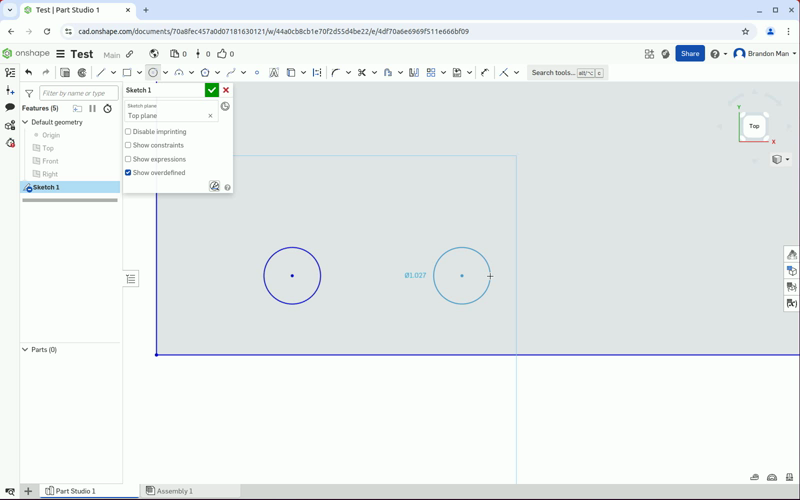
scroll(-6)
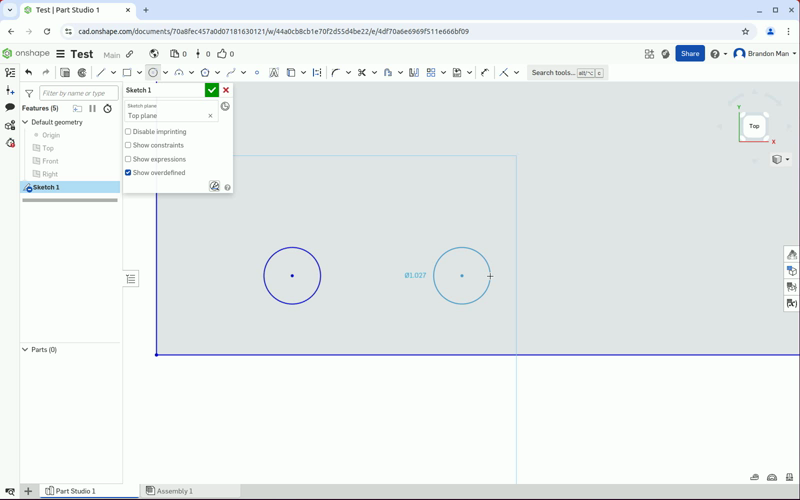
scroll(-6)
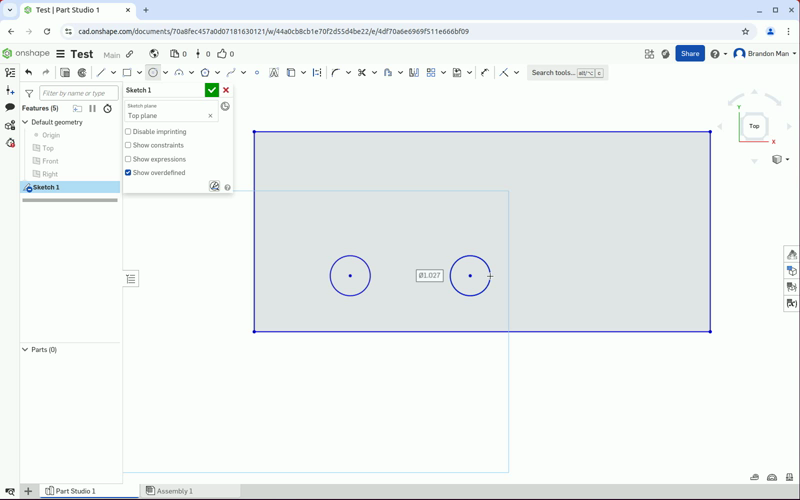
scroll(-6)
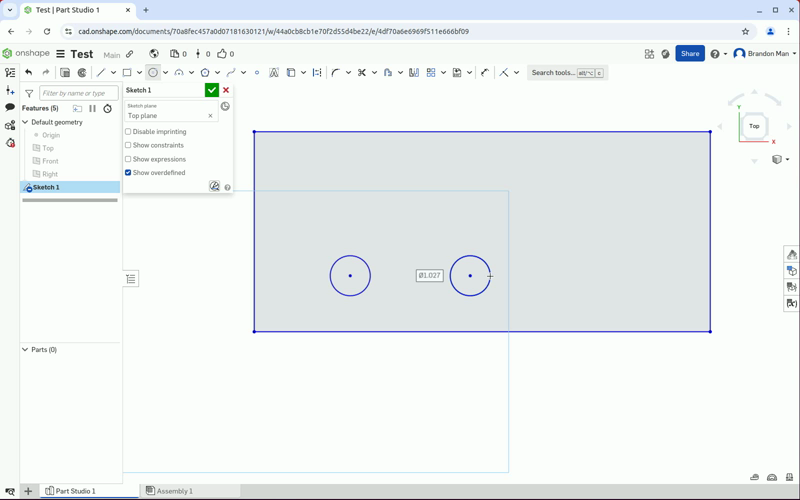
scroll(-6)
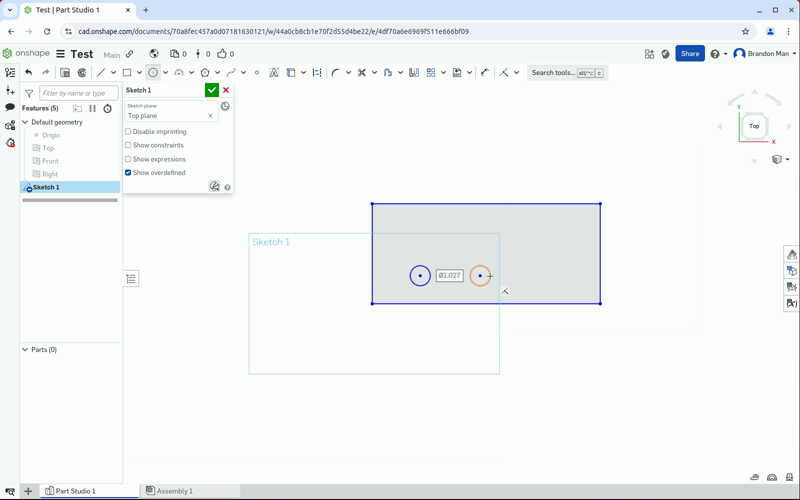
scroll(-6)
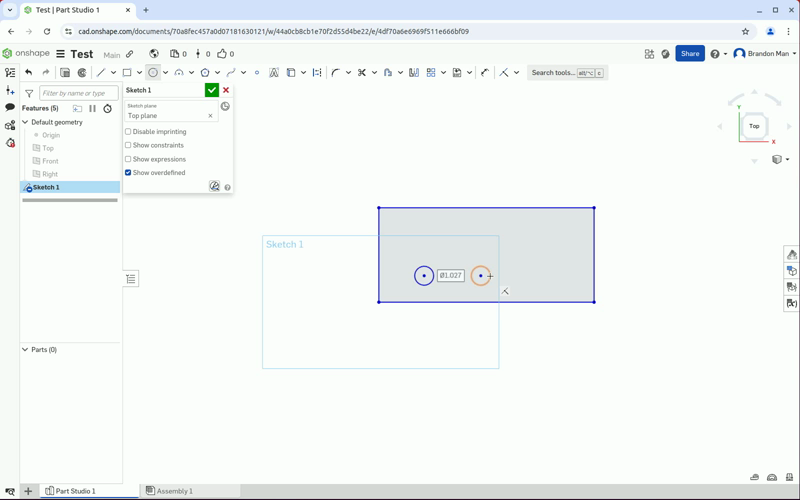
scroll(-6)
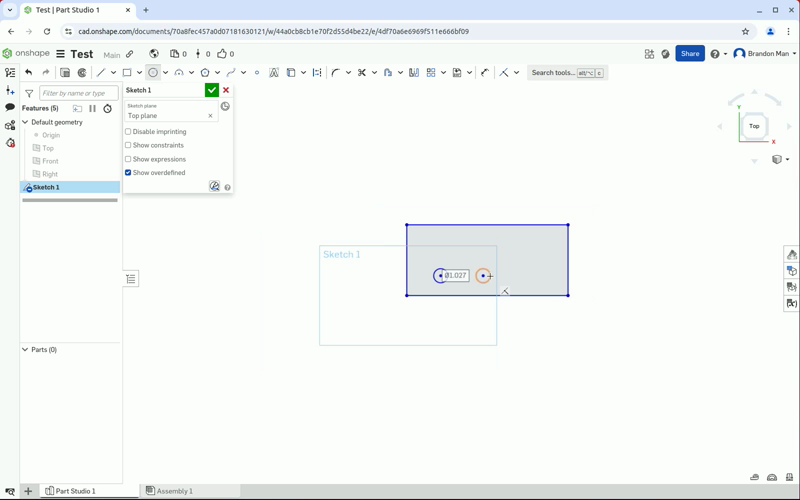
scroll(-6)
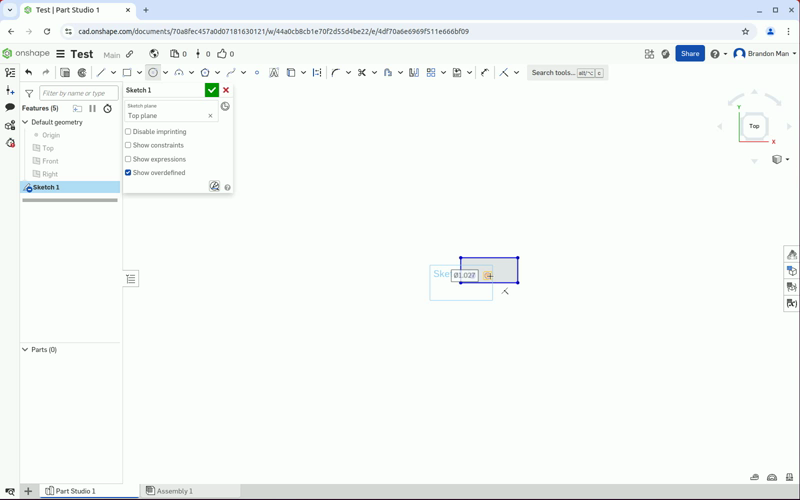
key(esc)
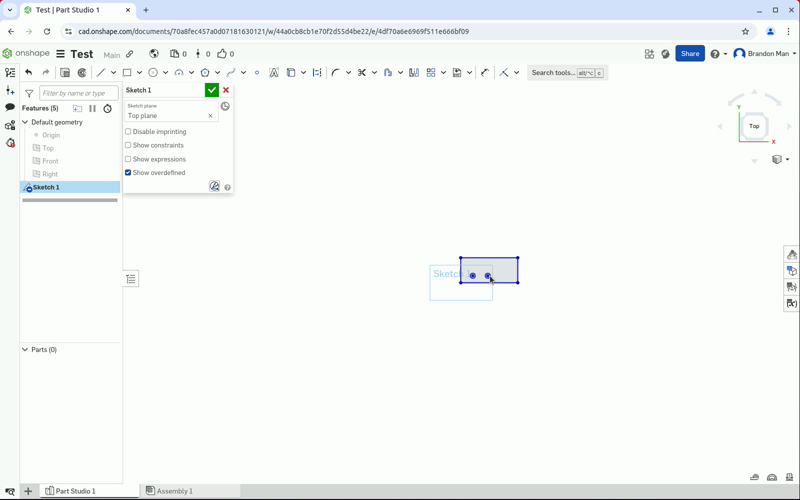
mouse_move(507, 272)
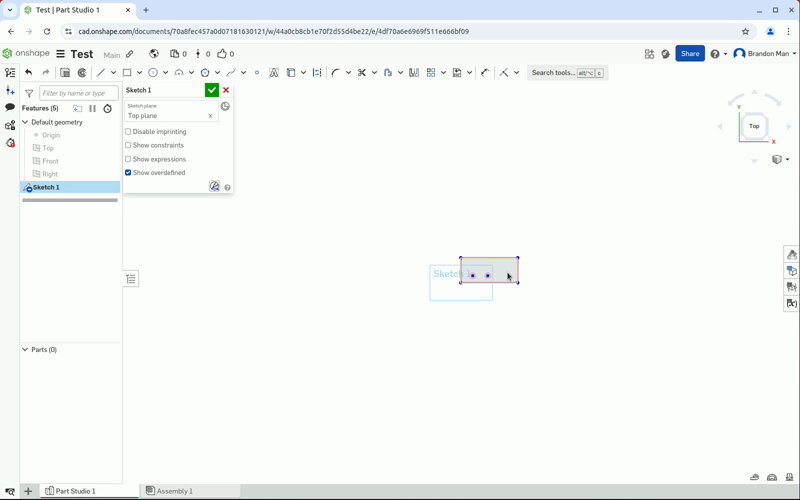
scroll(6)
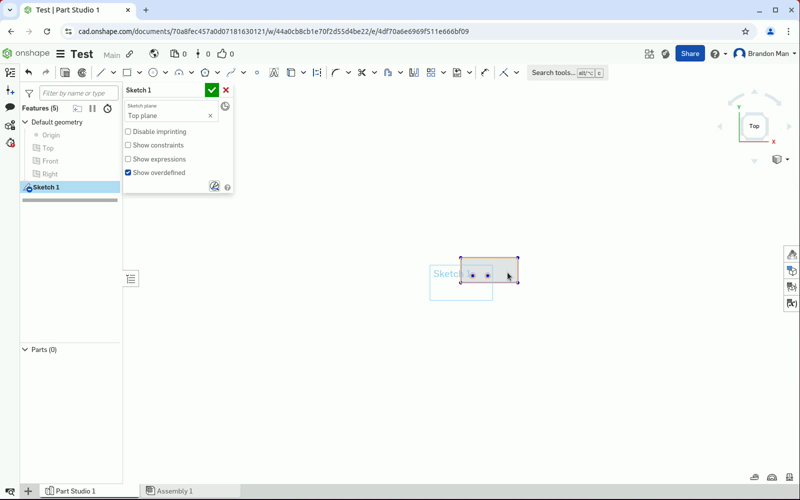
scroll(6)
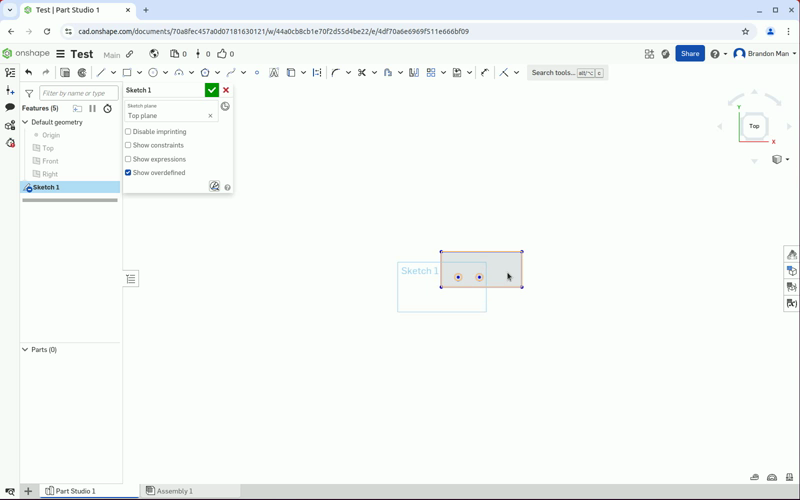
scroll(6)
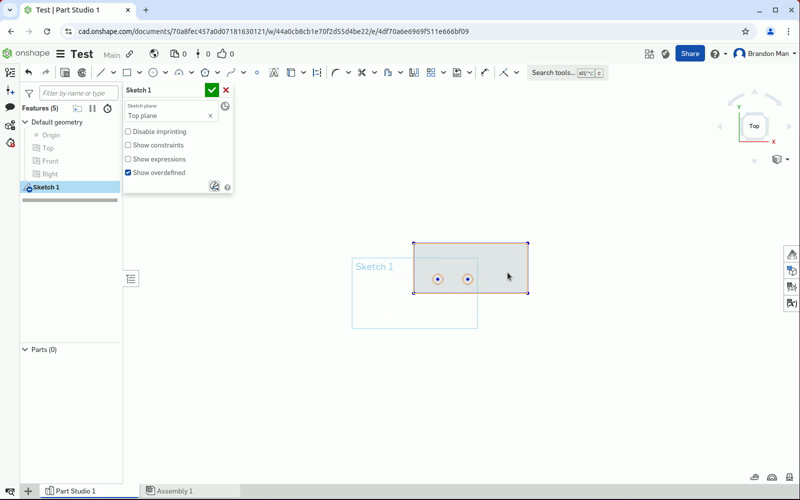
scroll(6)
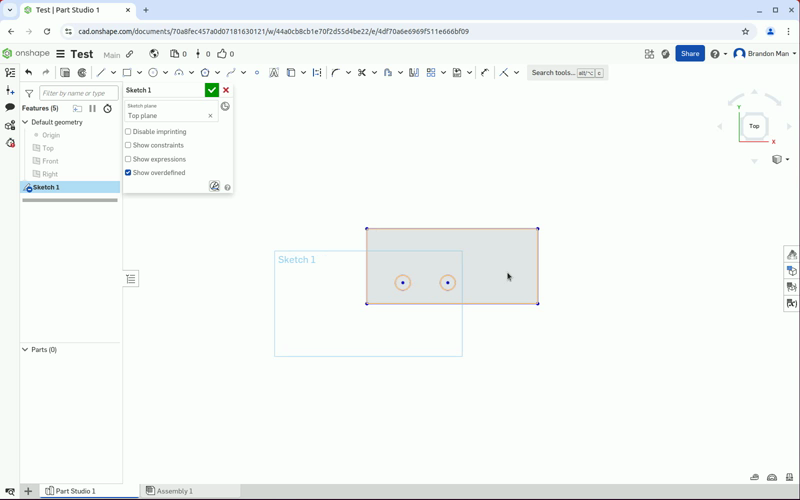
scroll(6)
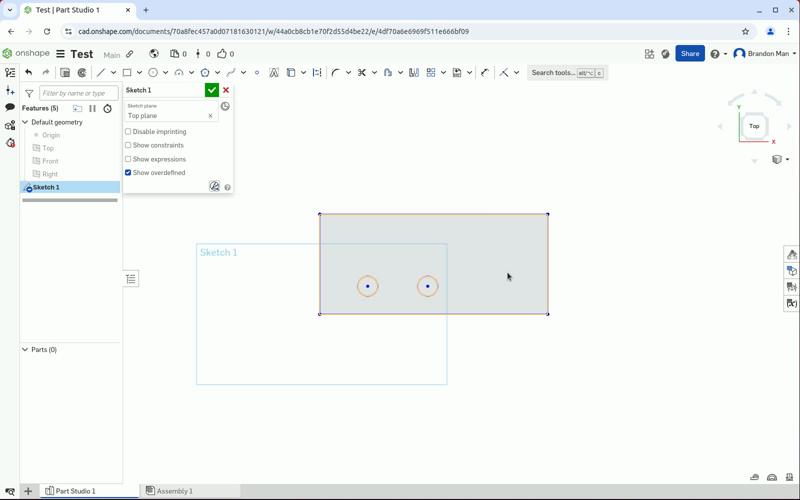
scroll(6)
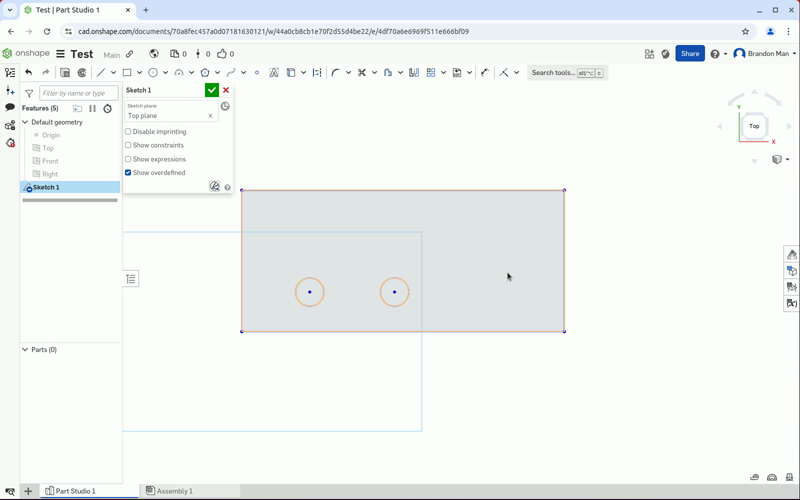
scroll(6)
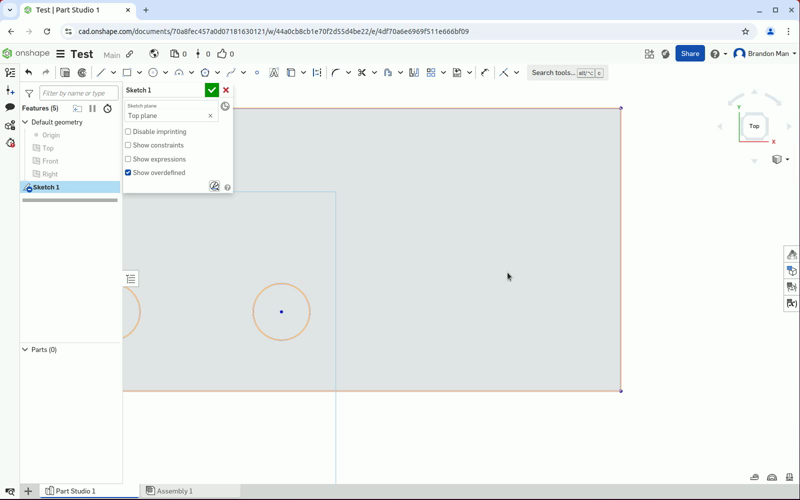
click(507, 272)
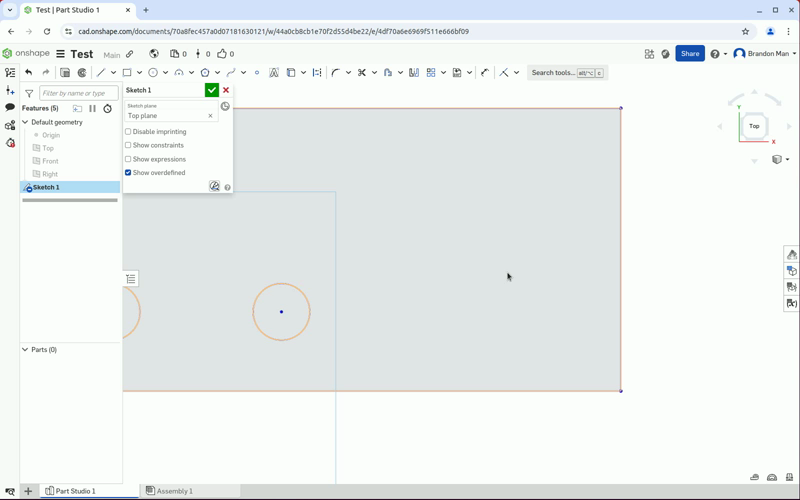
scroll(-6)
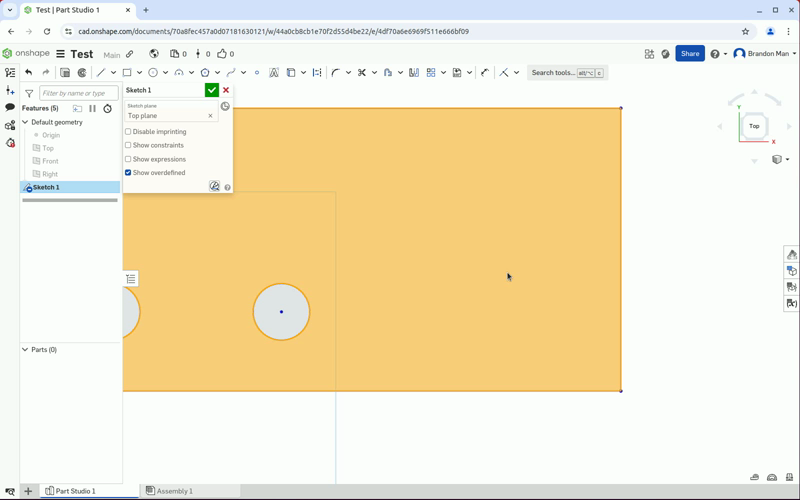
scroll(-6)
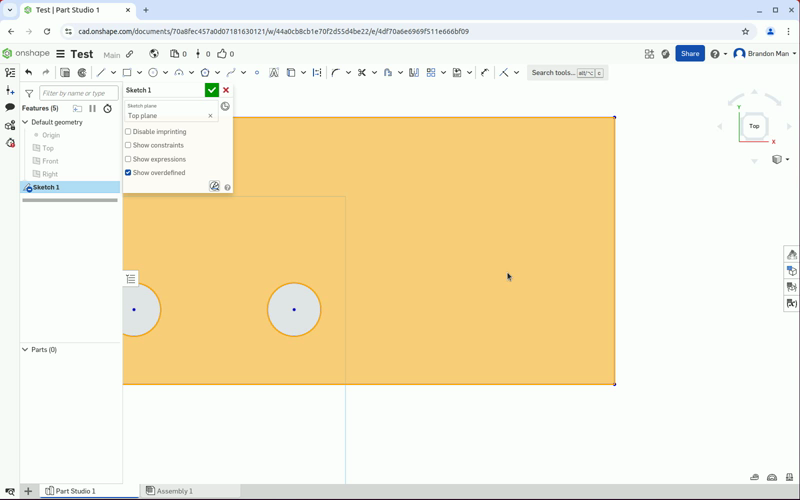
scroll(-6)
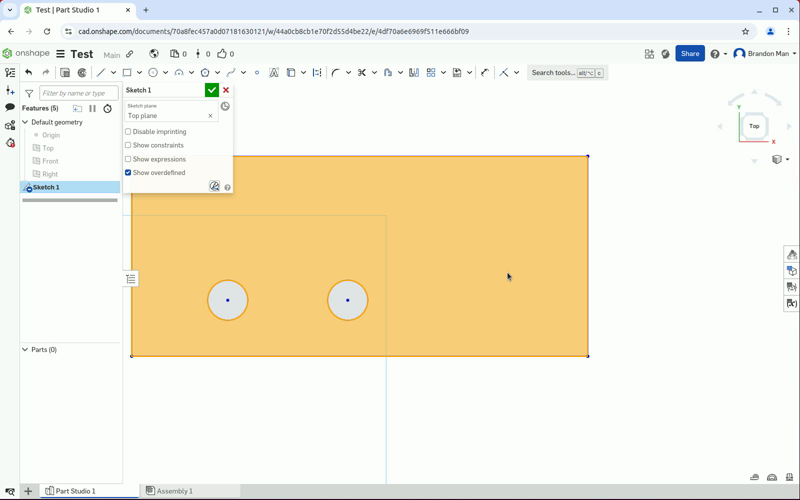
scroll(-6)
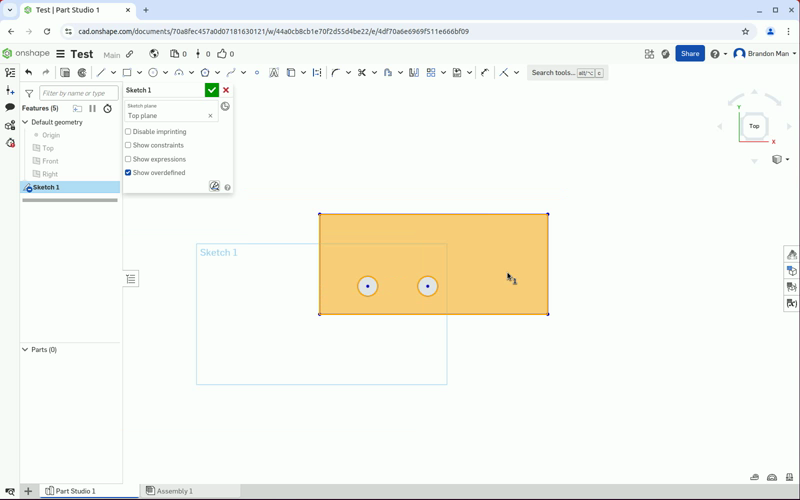
scroll(-6)
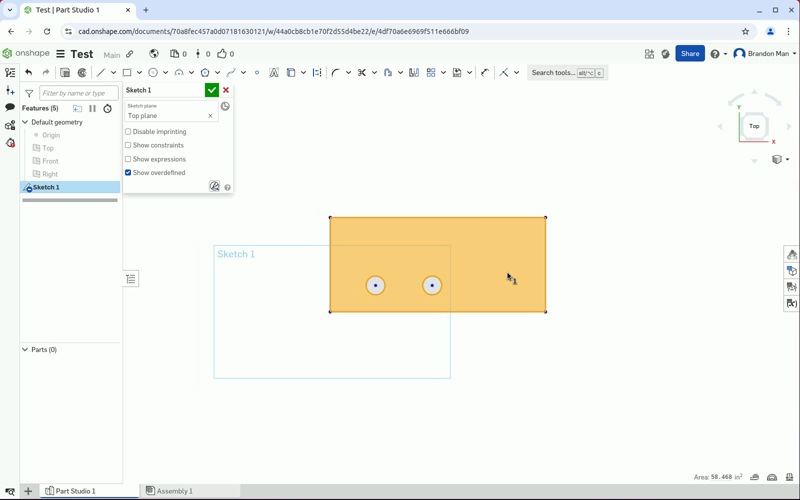
scroll(-6)
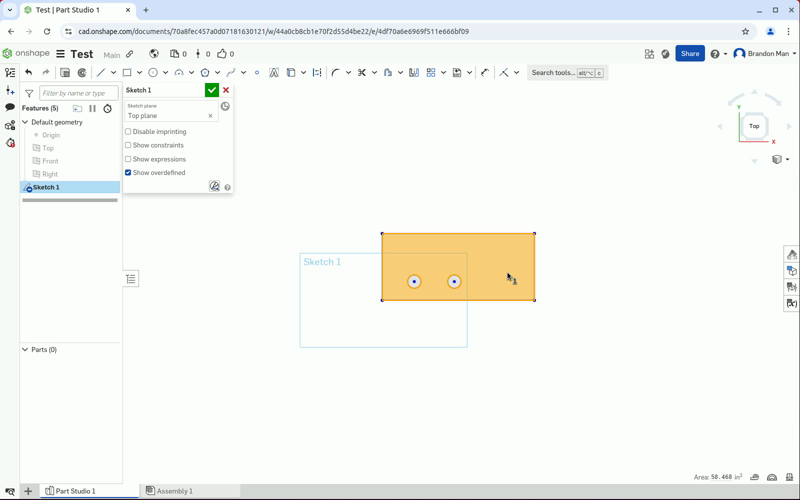
scroll(-6)
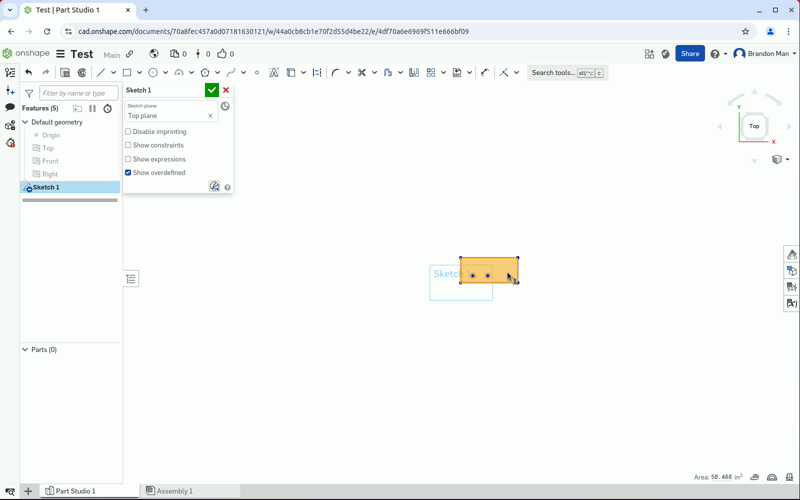
mouse_move(73, 352)
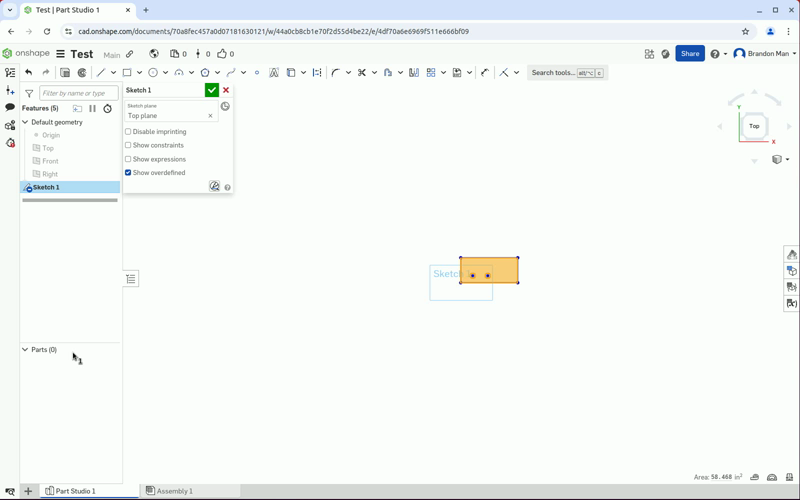
key(shift+y)
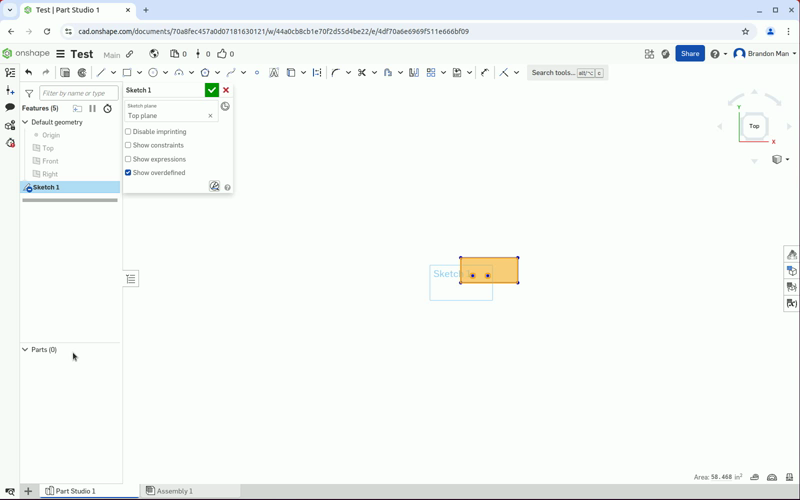
key(shift+e)
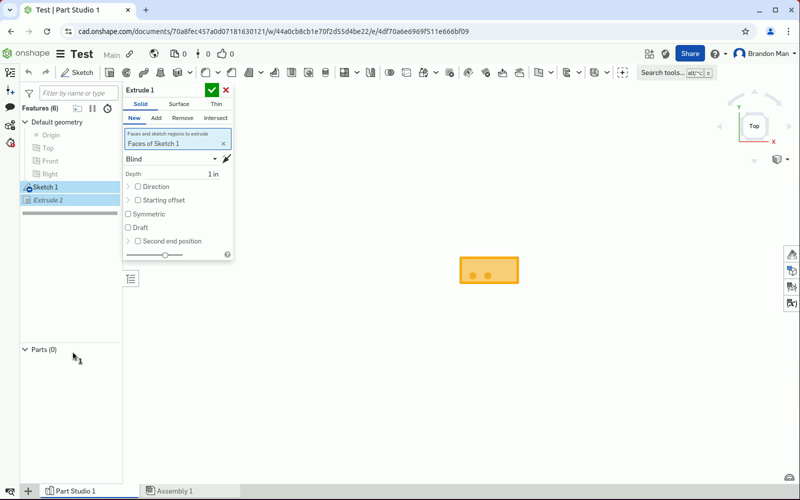
mouse_move(143, 106)
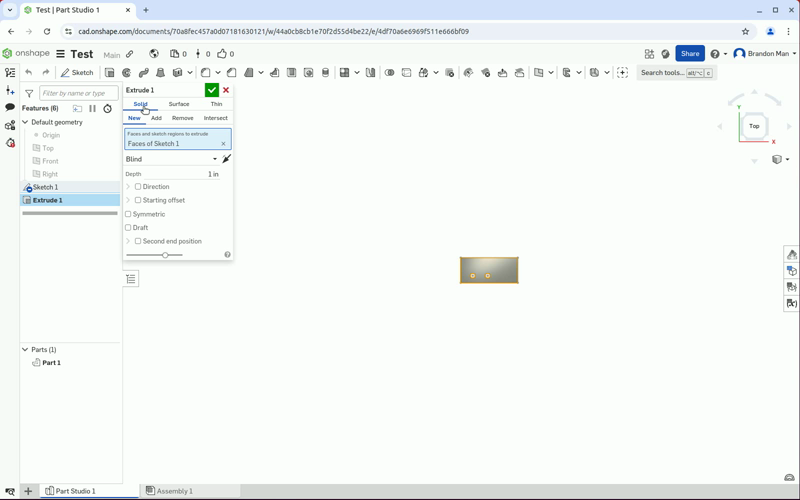
click(143, 106)
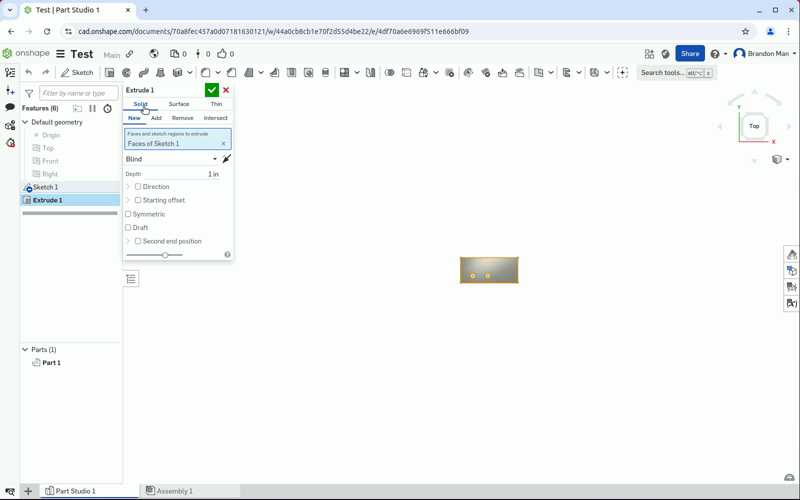
mouse_move(137, 120)
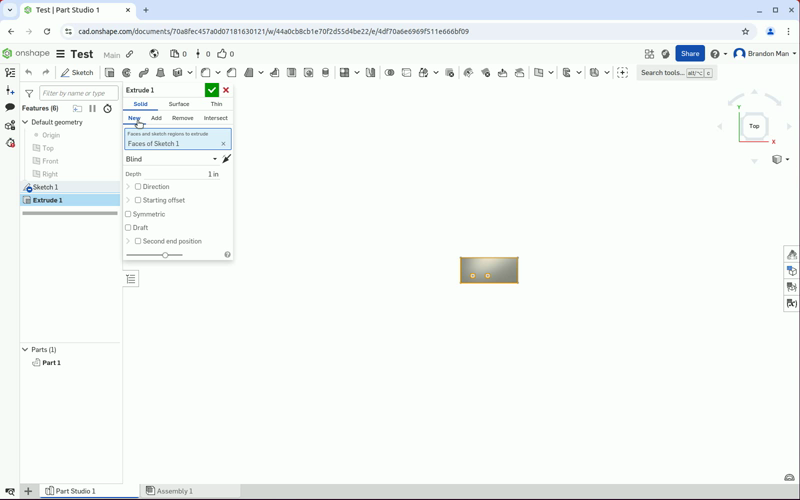
click(137, 120)
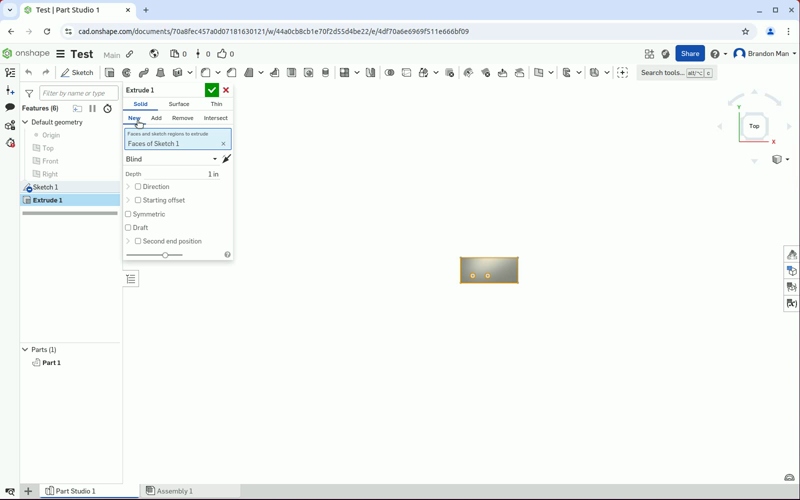
key(tab, 4)
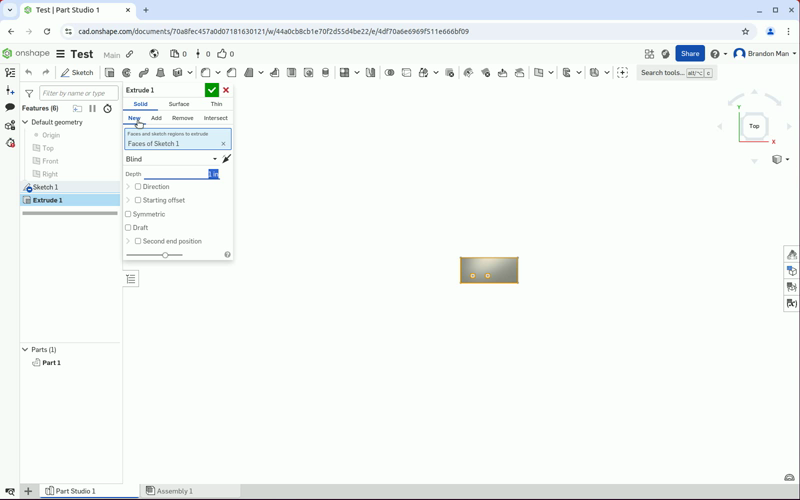
text(0.722)
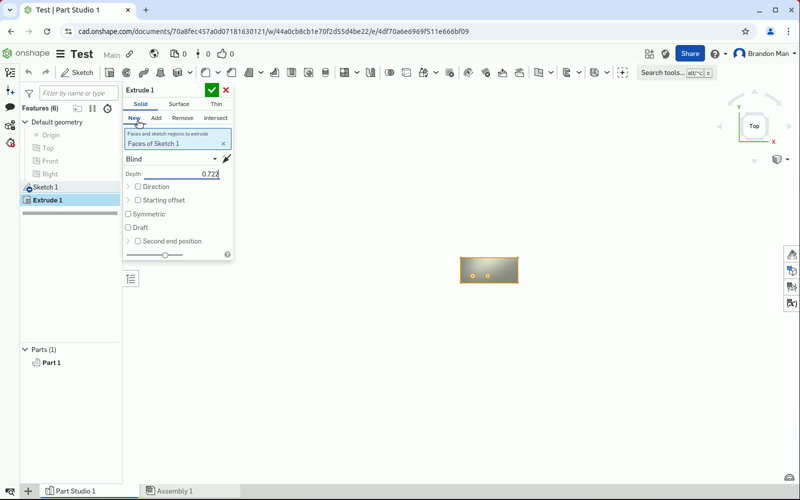
key(enter)
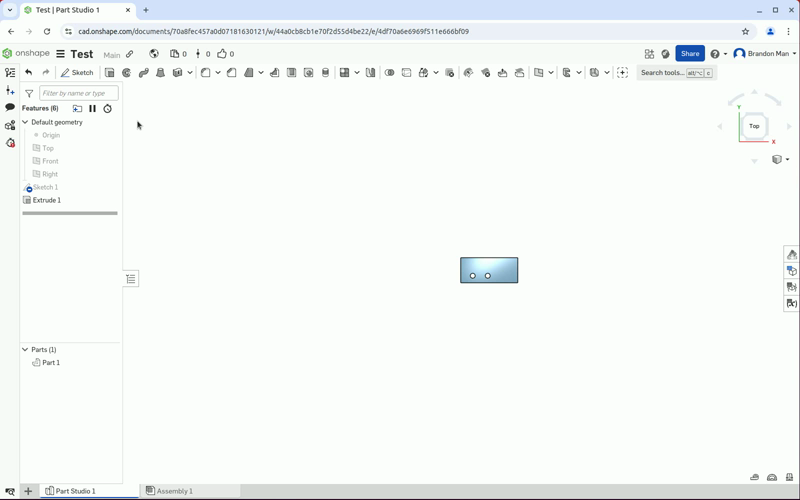
key(shift+h)
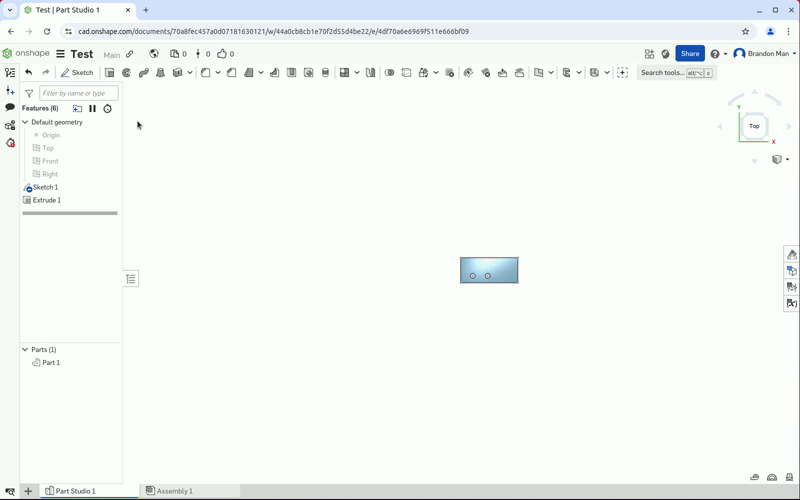
key(shift+h)
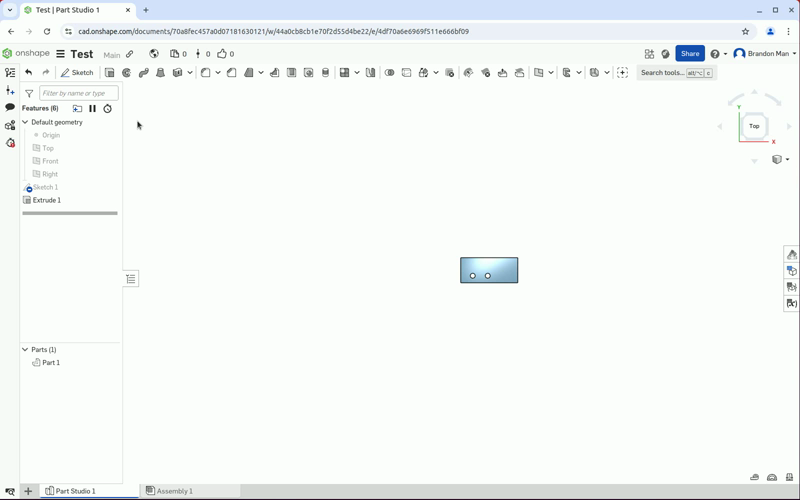
mouse_move(73, 189)
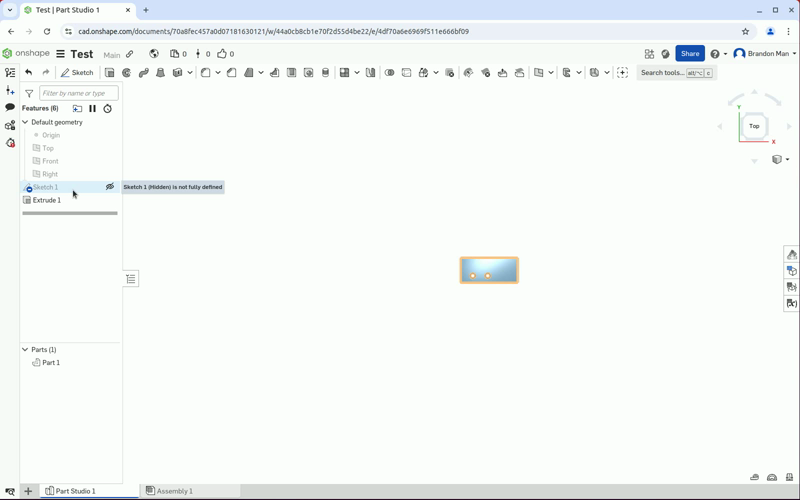
click(73, 189)
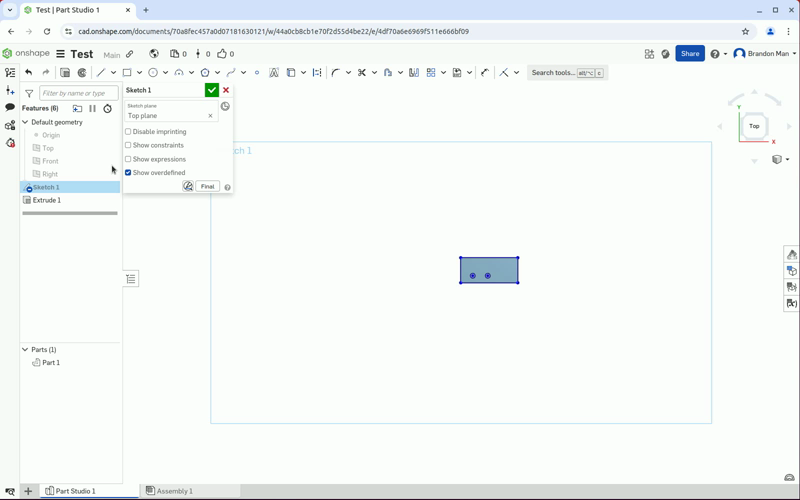
mouse_move(229, 92)
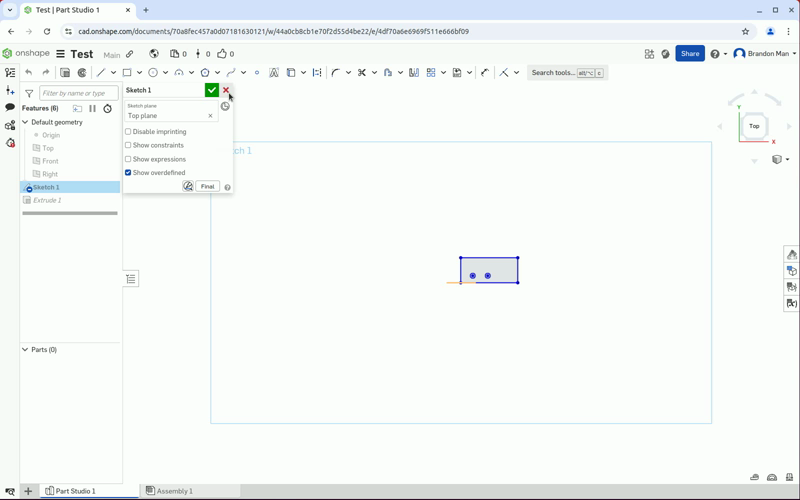
click(229, 92)
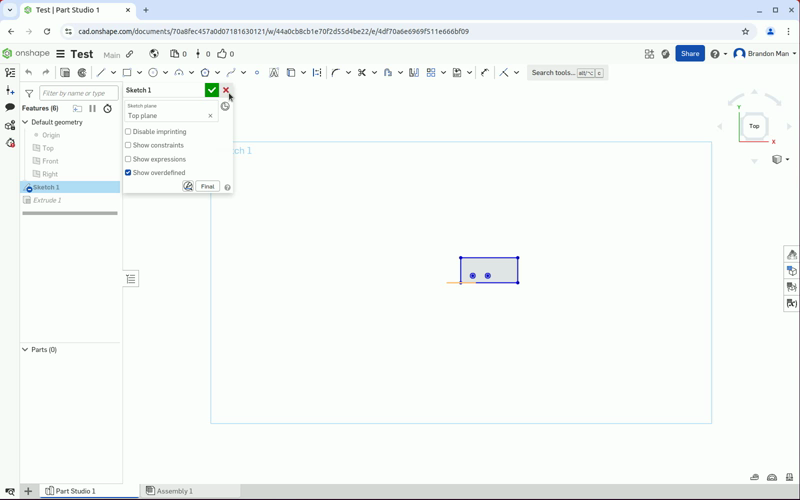
key(shift+s)
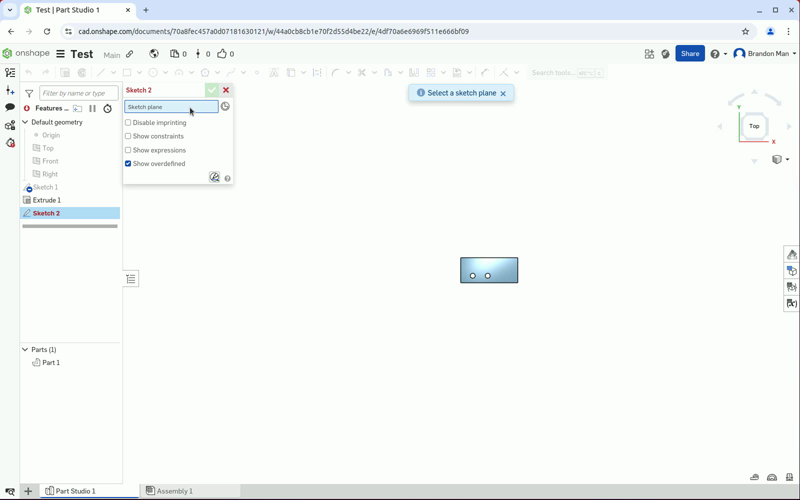
mouse_move(73, 150)
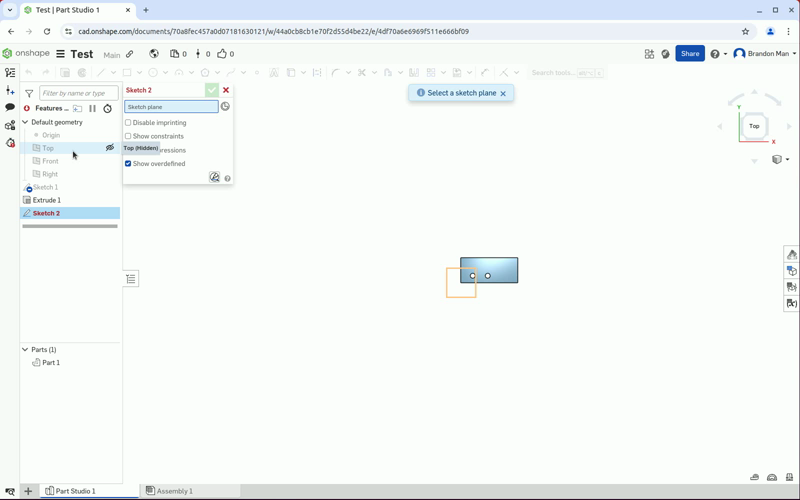
click(73, 150)
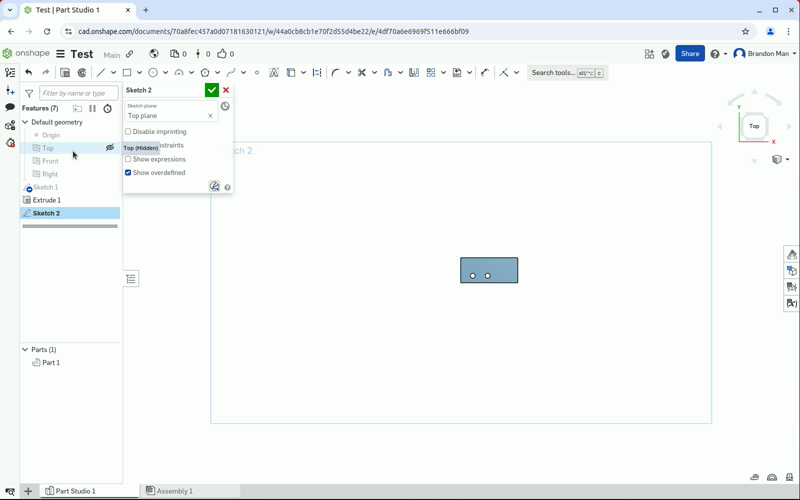
mouse_move(73, 352)
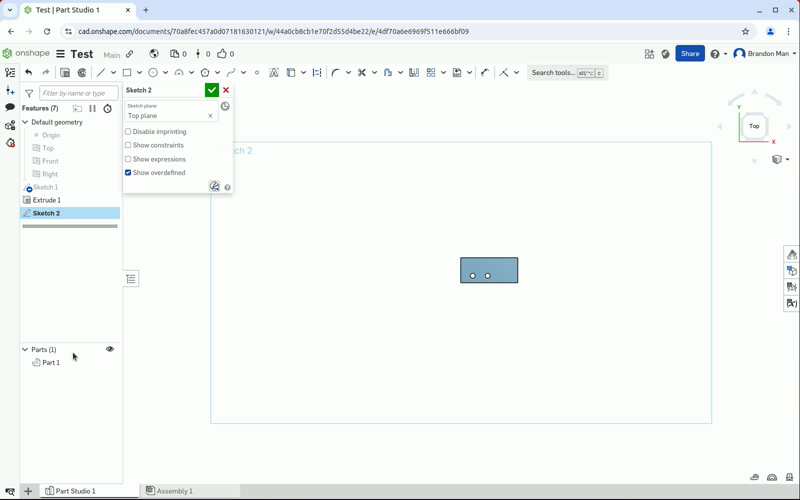
key(y)
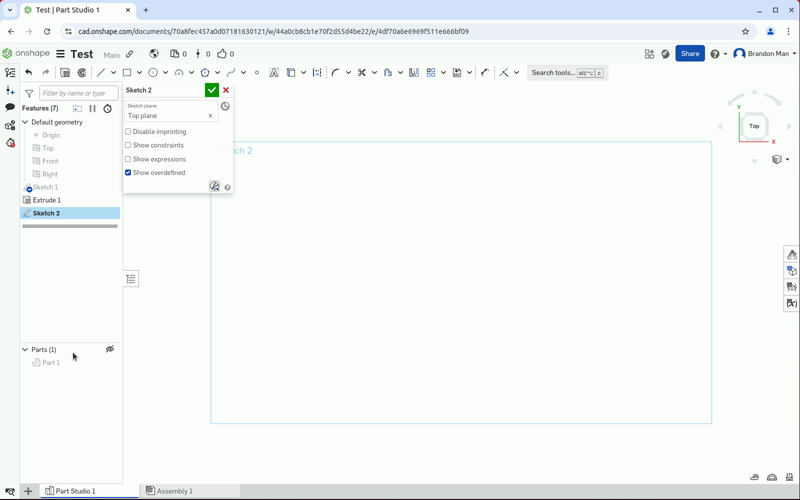
key(l)
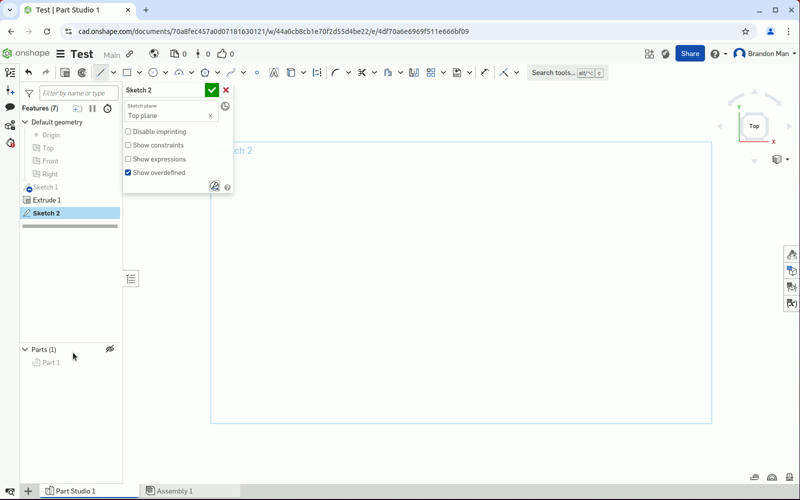
key_down(shift)
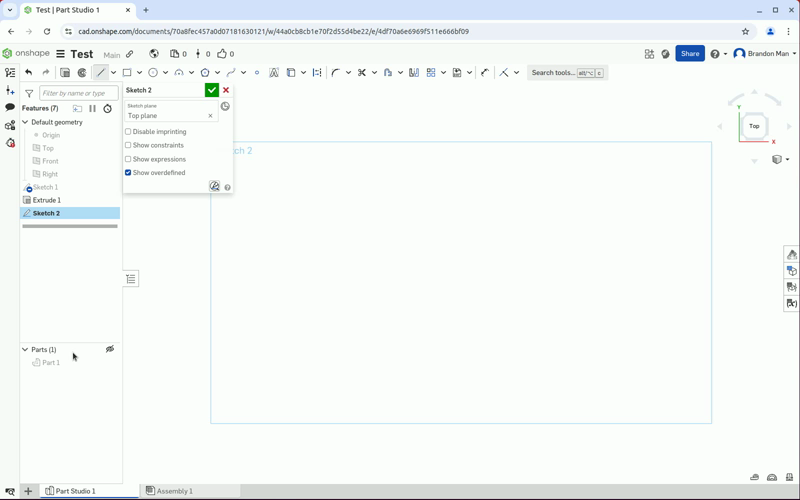
mouse_move(516, 282)
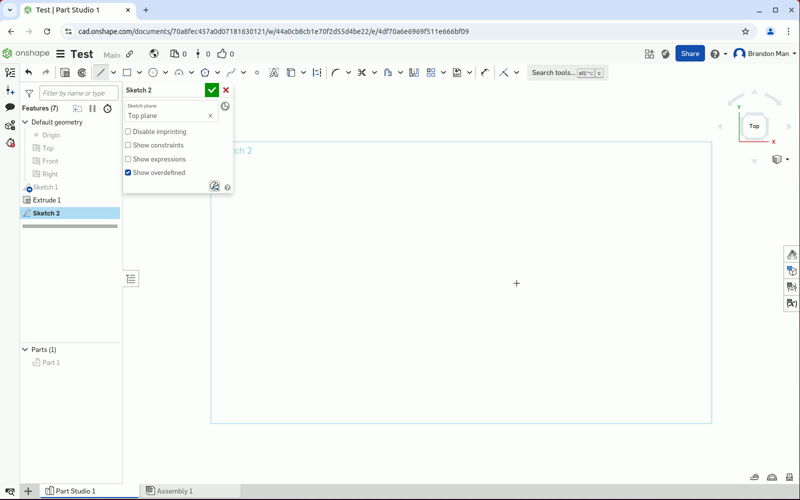
click(516, 282)
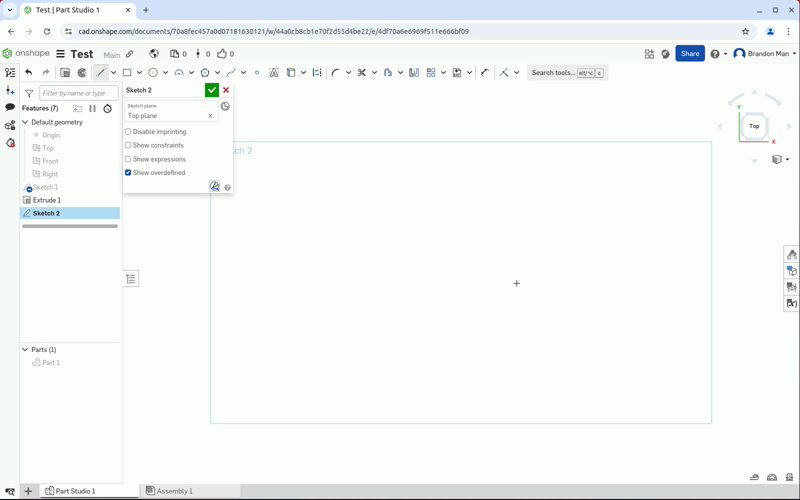
key_up(shift)
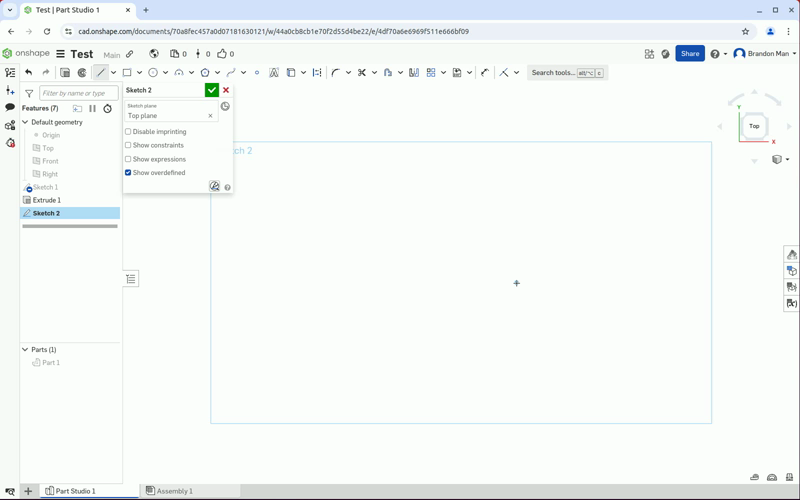
key_down(shift)
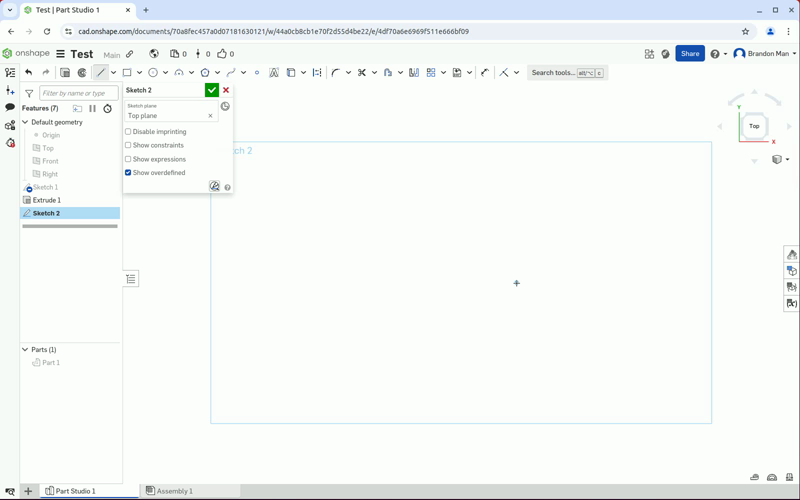
mouse_move(546, 282)
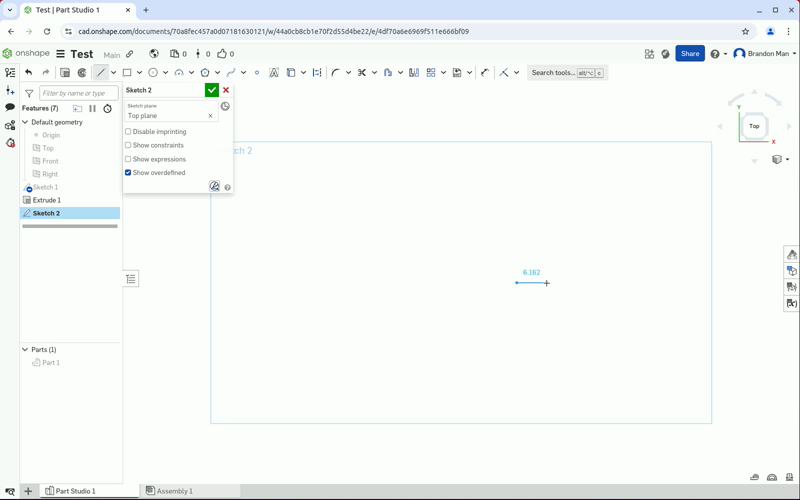
mouse_move(573, 282)
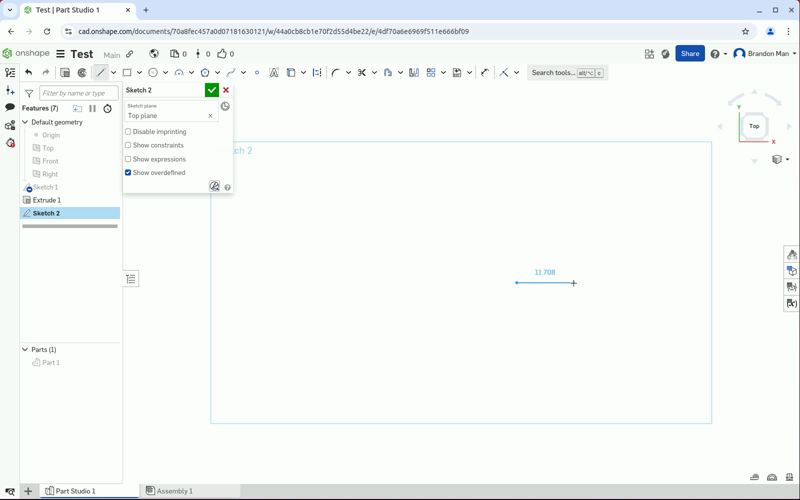
click(573, 282)
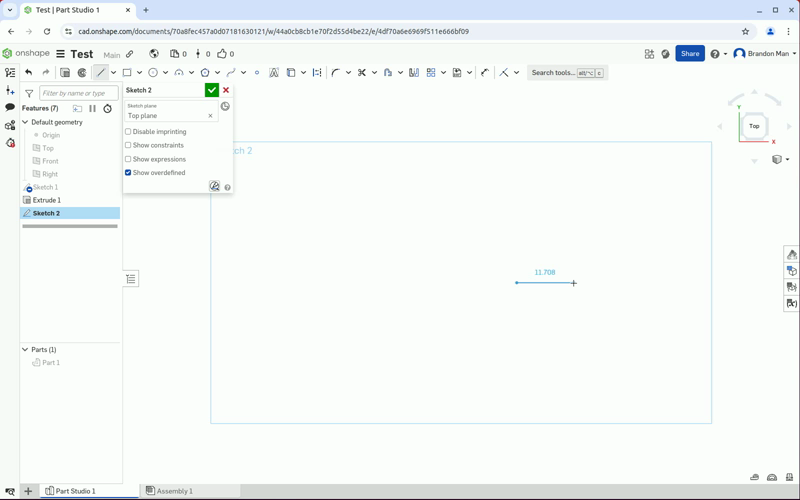
key_up(shift)
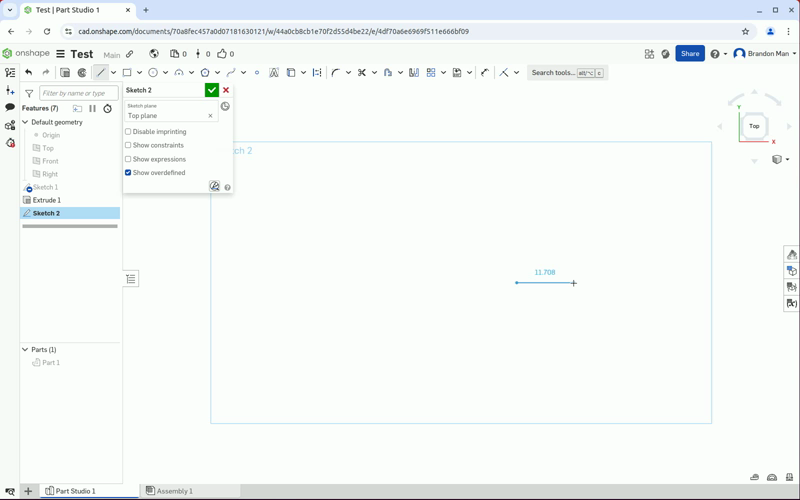
key_down(shift)
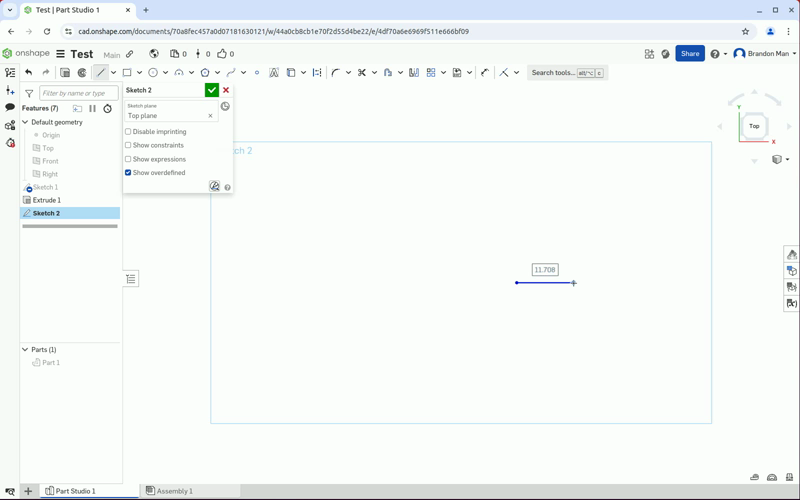
mouse_move(589, 282)
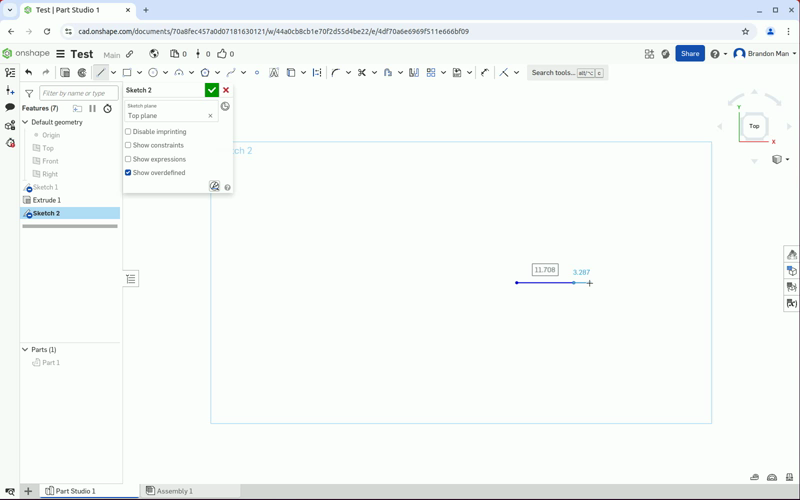
mouse_move(573, 257)
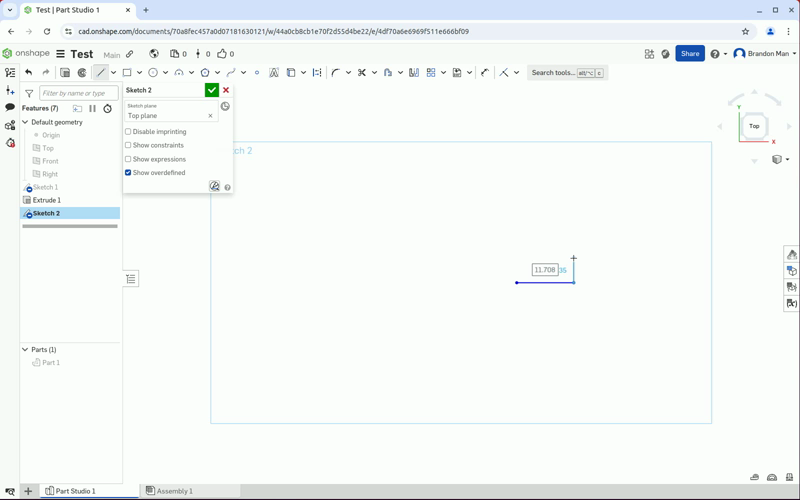
click(573, 257)
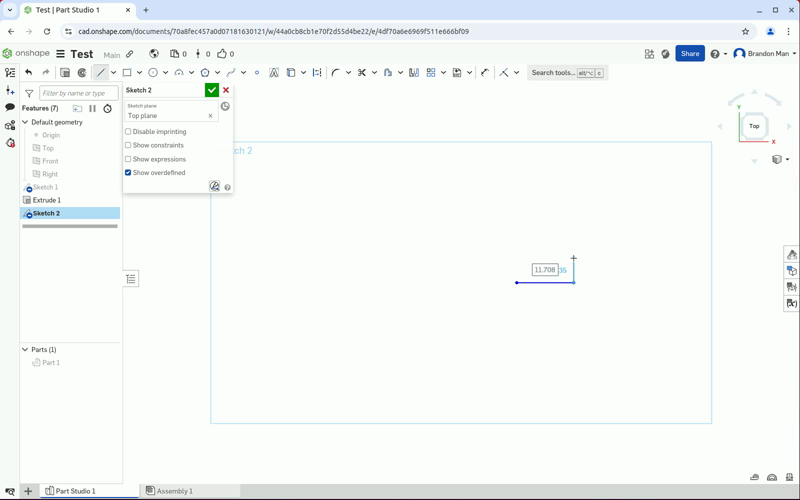
key_up(shift)
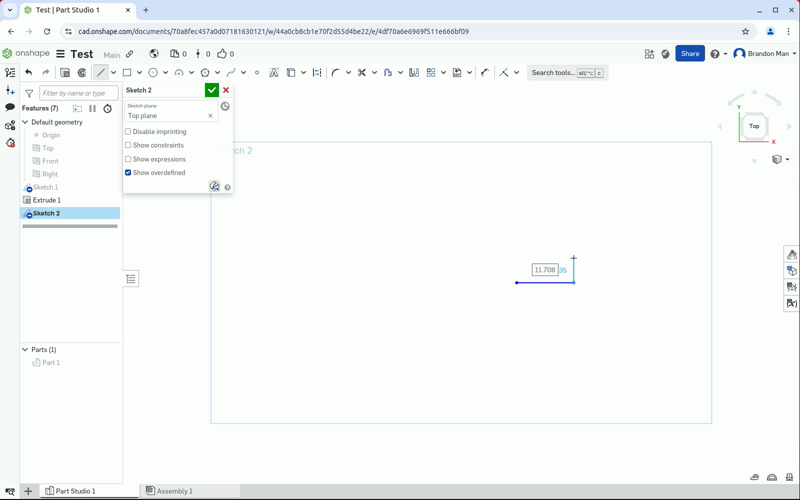
key_down(shift)
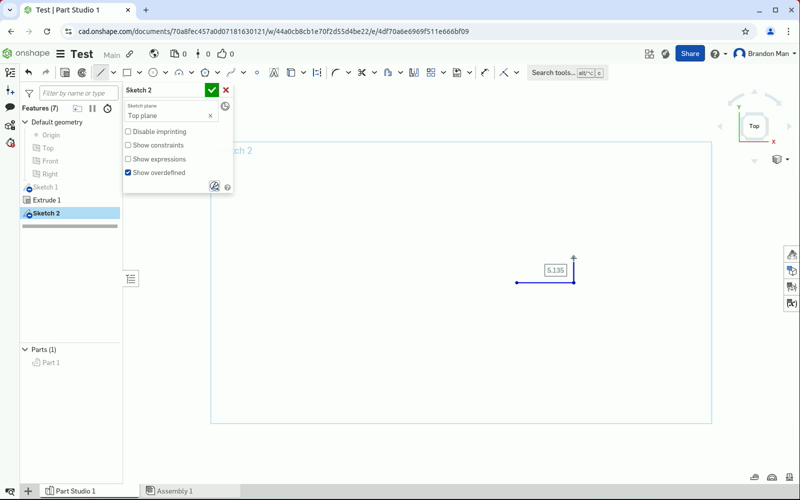
mouse_move(589, 257)
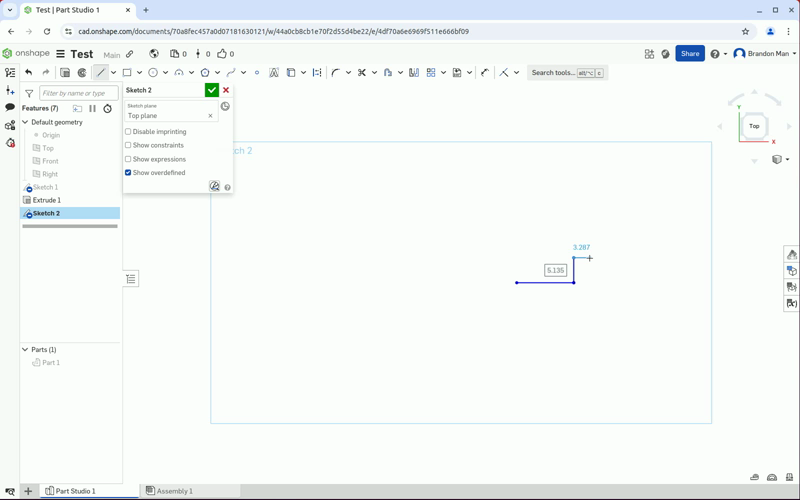
mouse_move(516, 257)
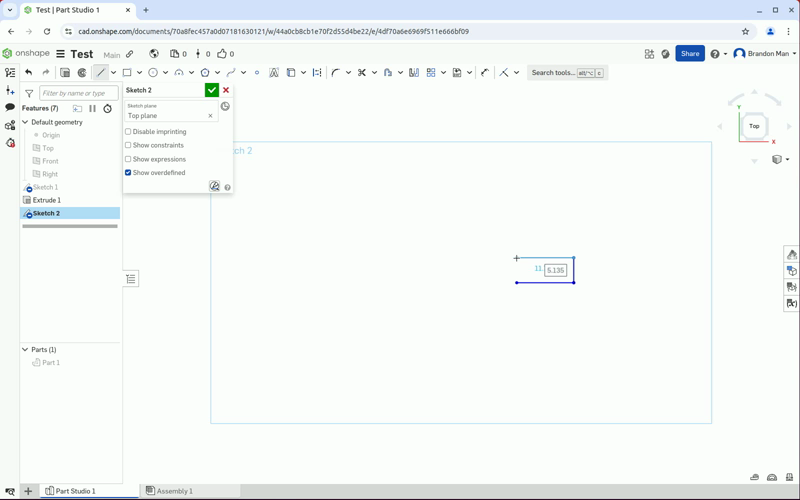
click(516, 257)
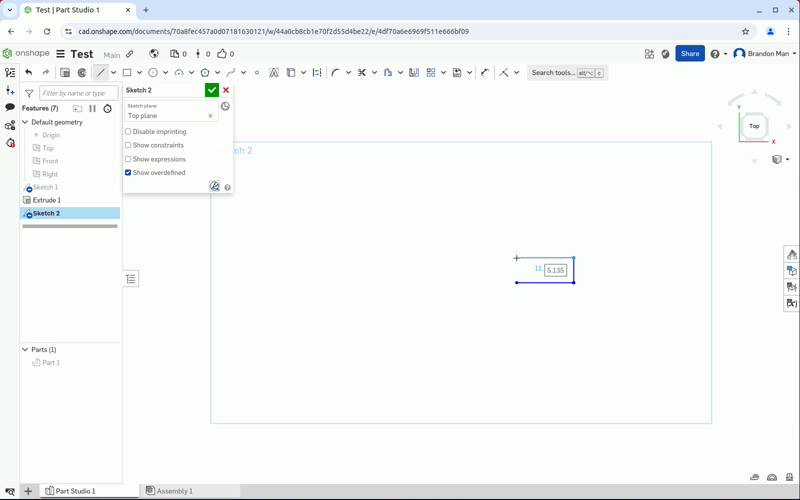
key_up(shift)
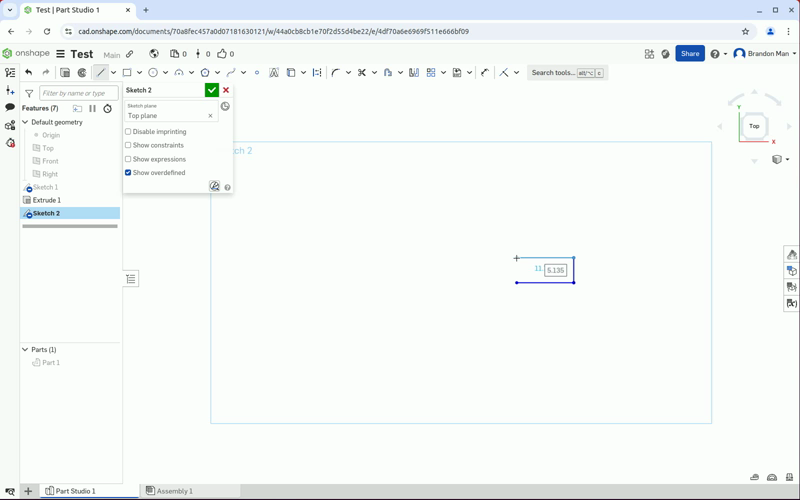
mouse_move(546, 257)
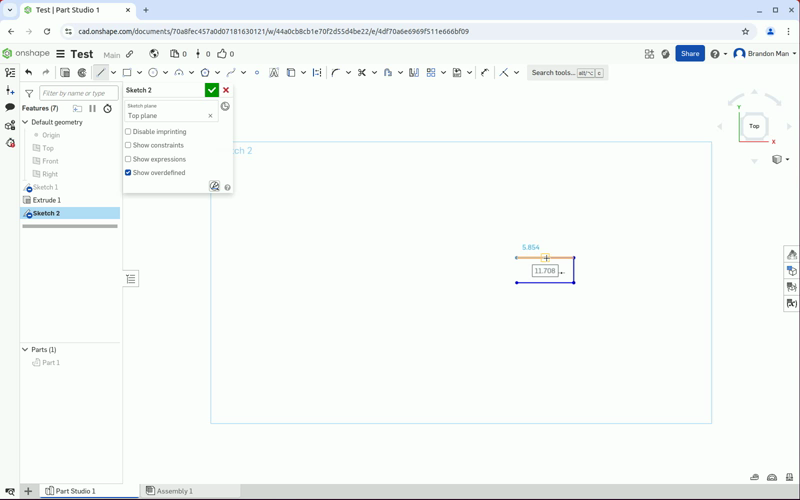
key_down(shift)
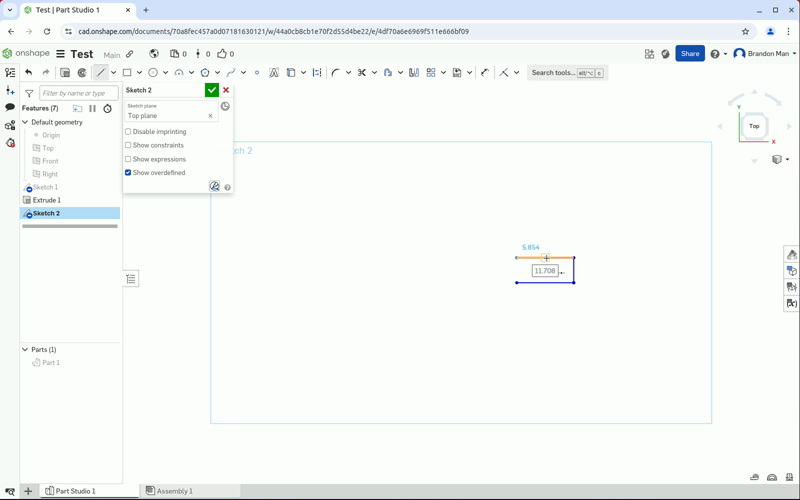
mouse_move(516, 282)
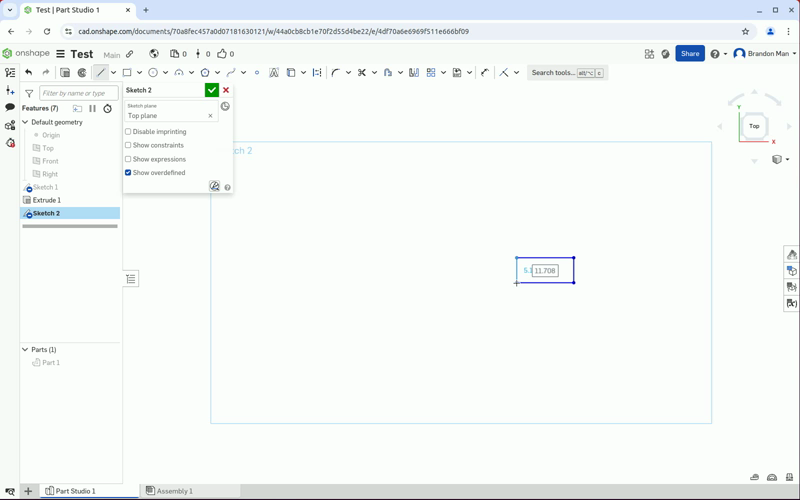
key_up(shift)
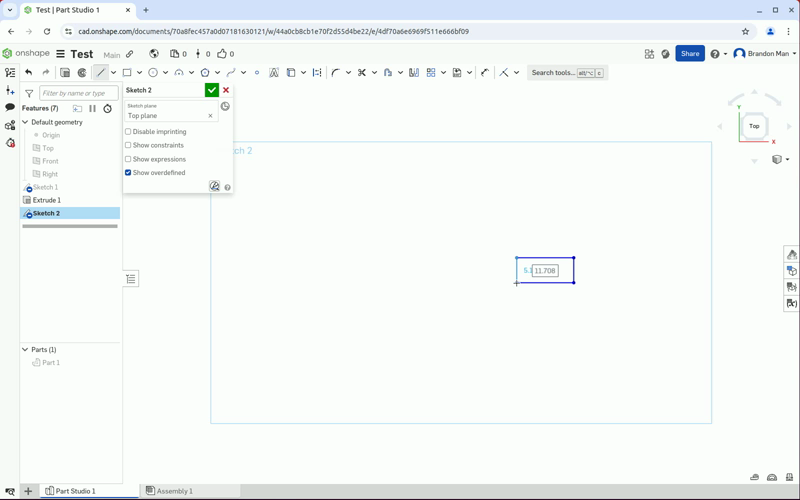
click(516, 282)
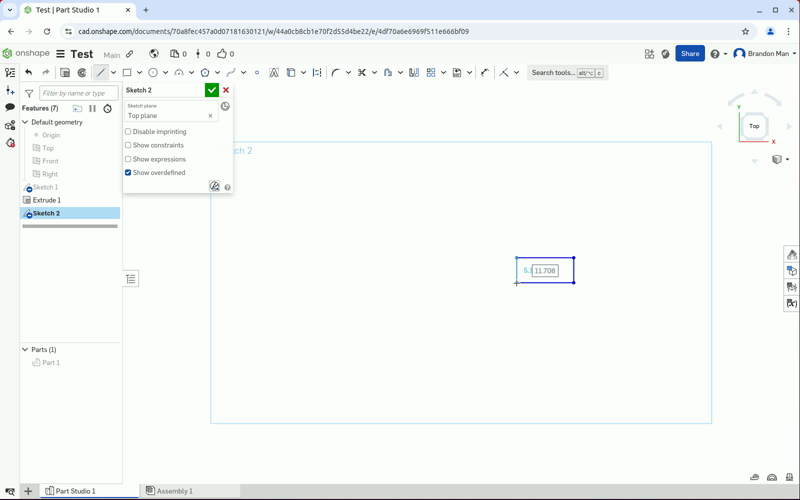
key(esc)
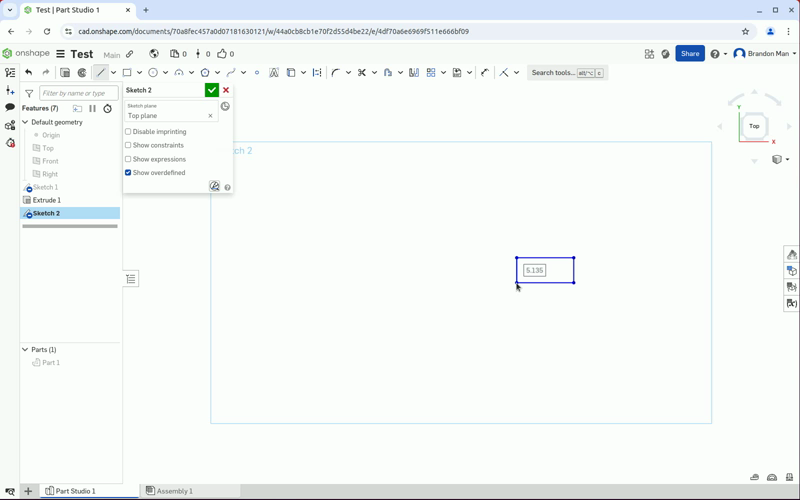
key(c)
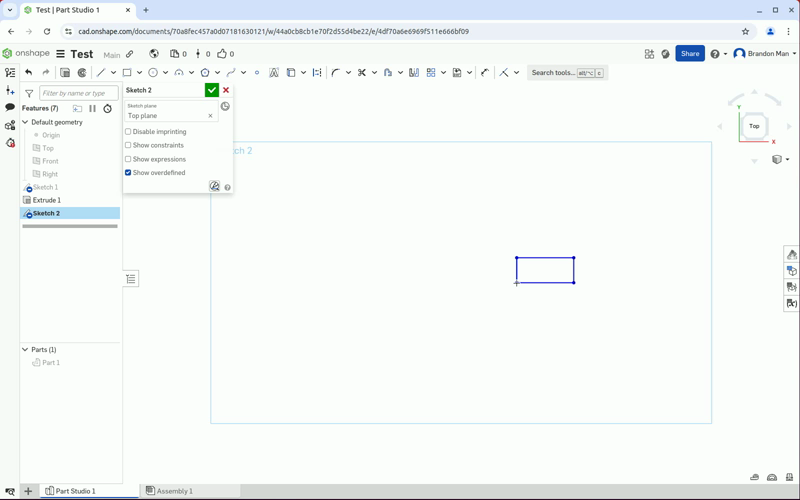
key_down(shift)
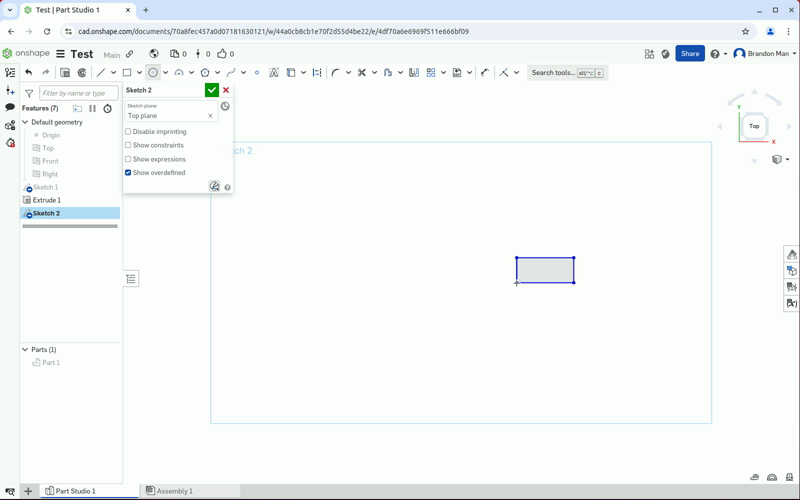
mouse_move(546, 275)
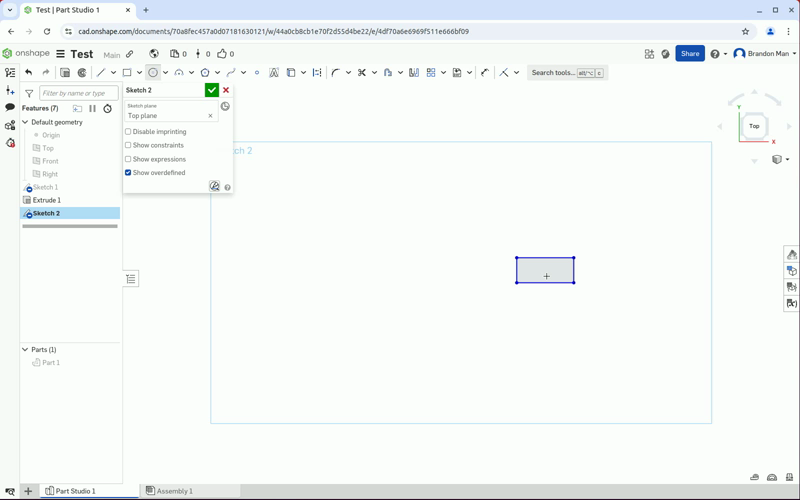
click(546, 275)
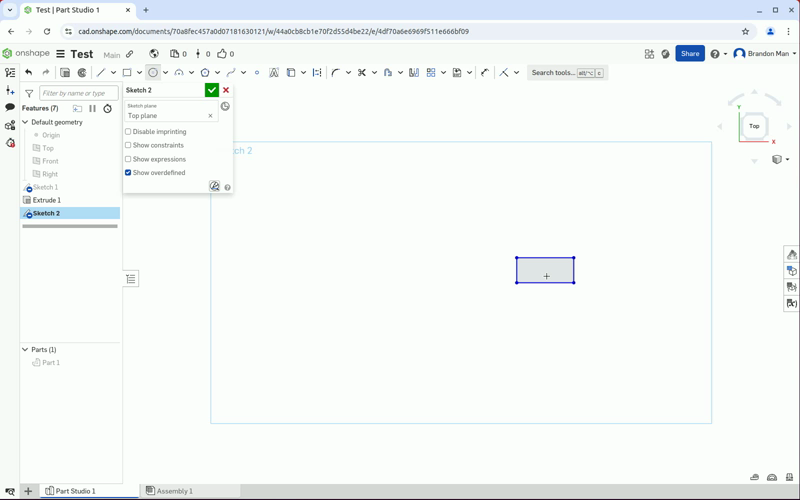
key_up(shift)
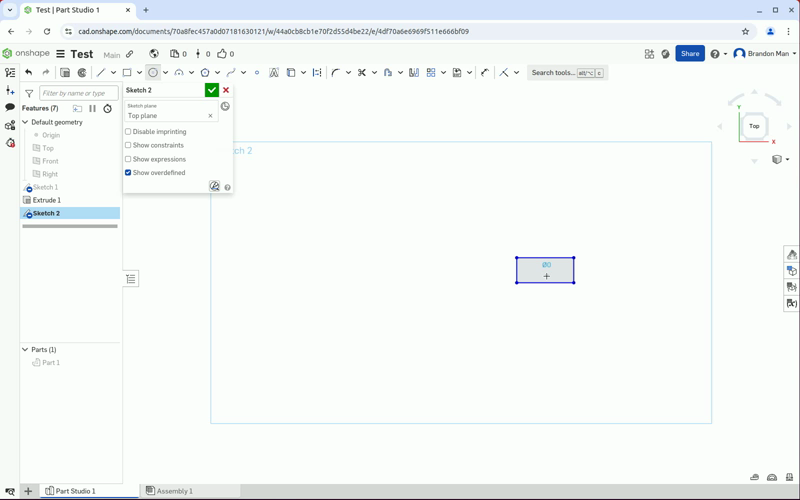
mouse_move(549, 275)
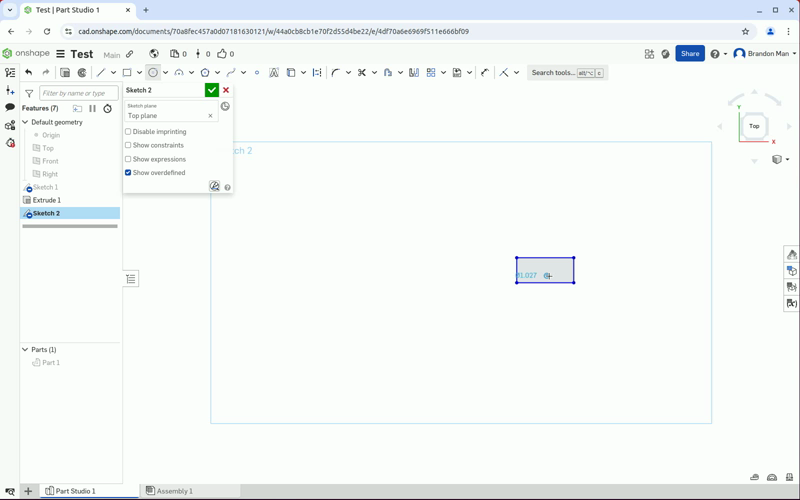
scroll(6)
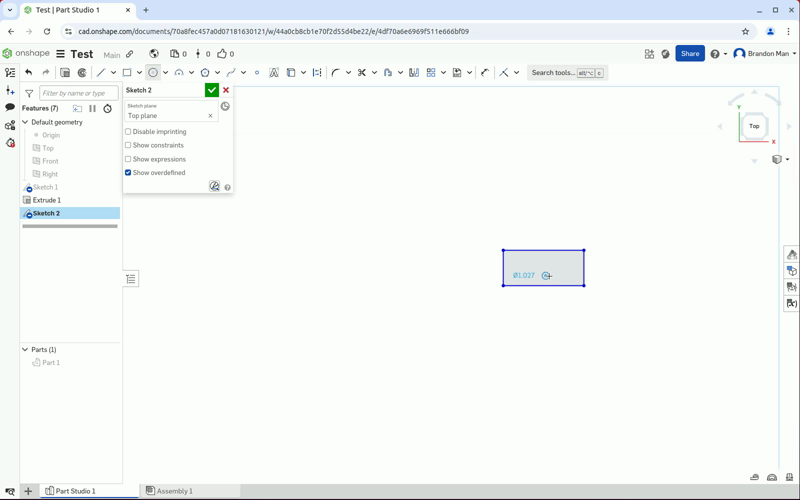
scroll(6)
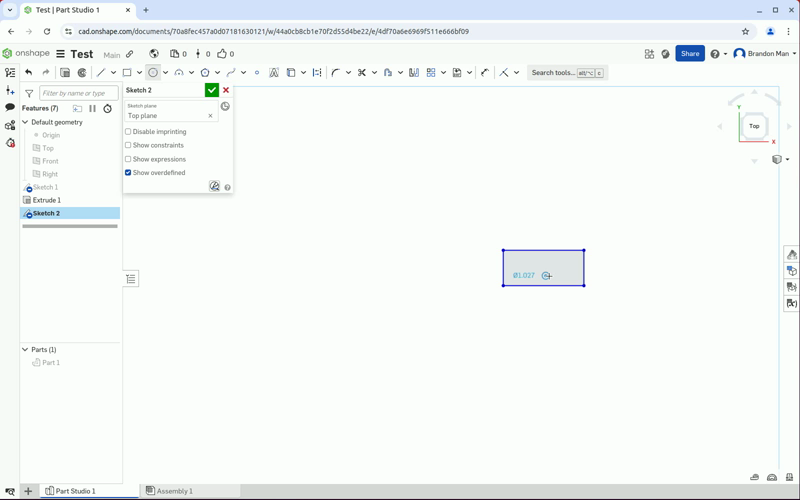
scroll(6)
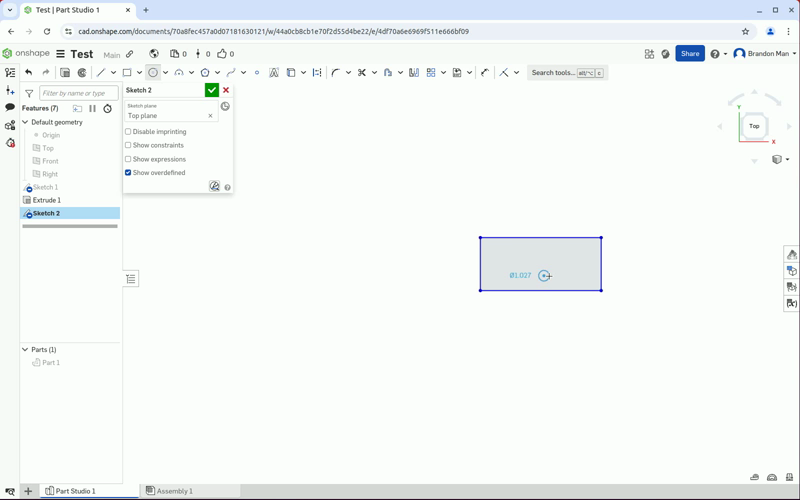
scroll(6)
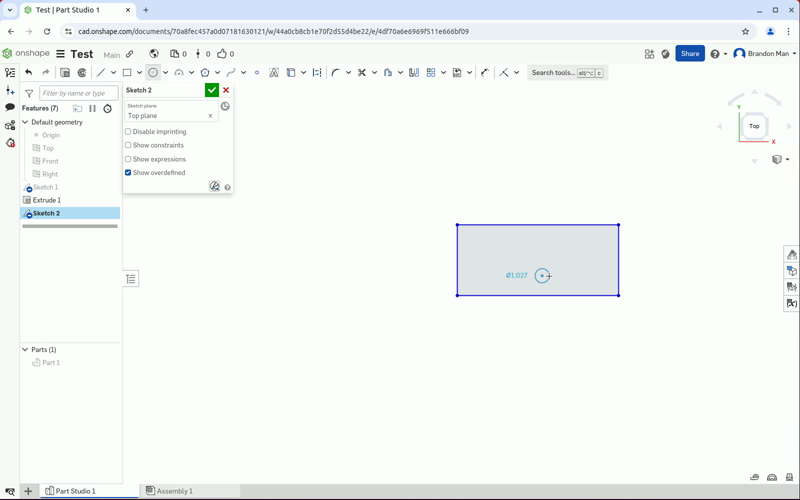
scroll(6)
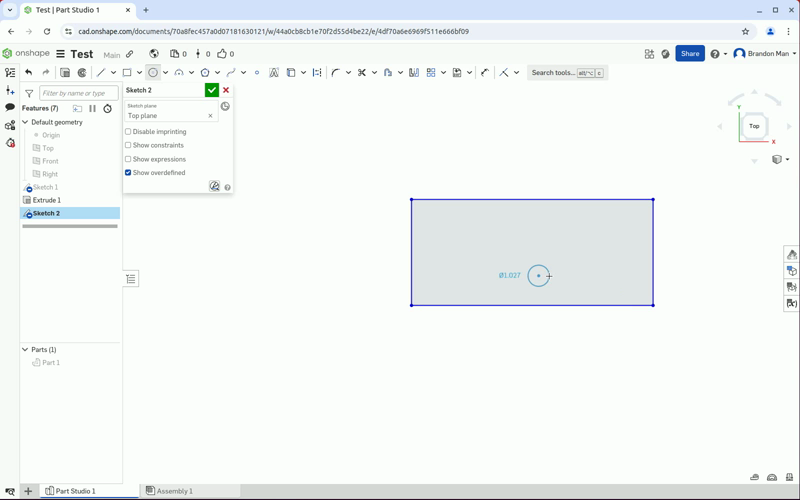
scroll(6)
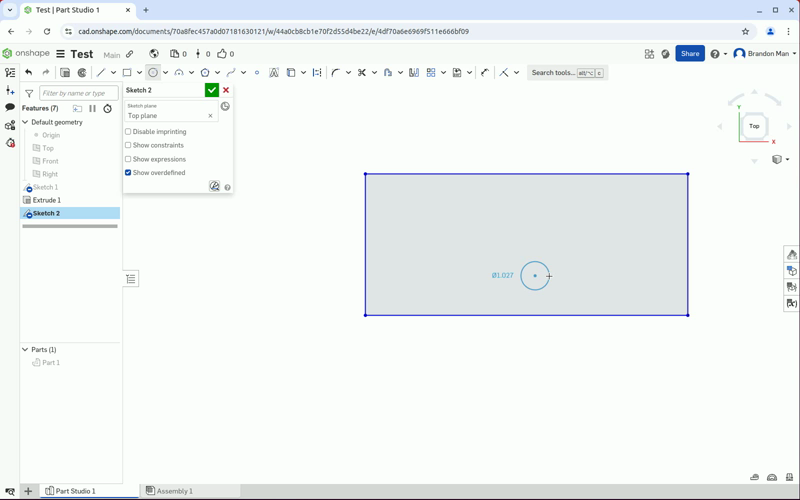
scroll(6)
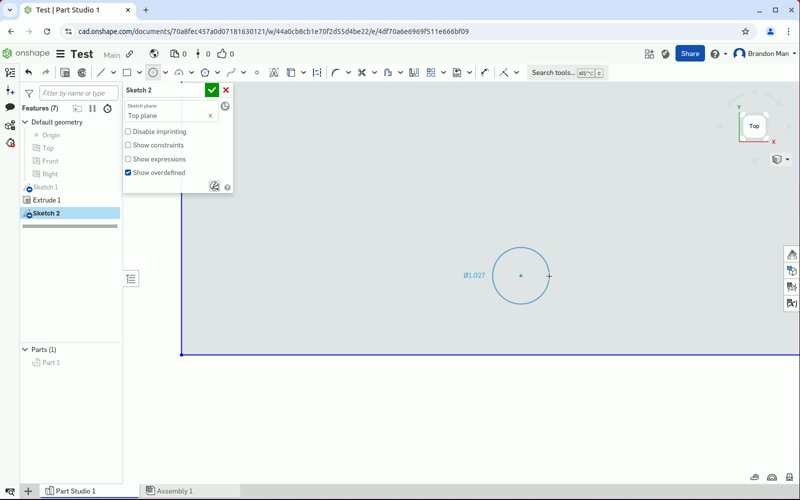
click(549, 275)
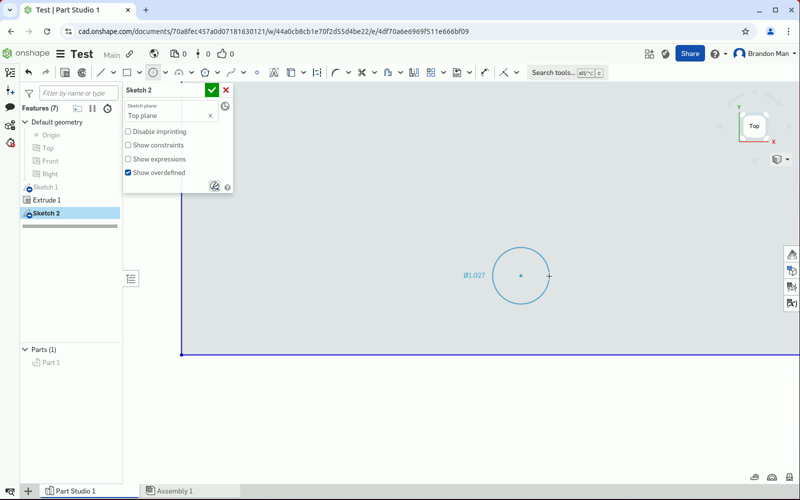
scroll(-6)
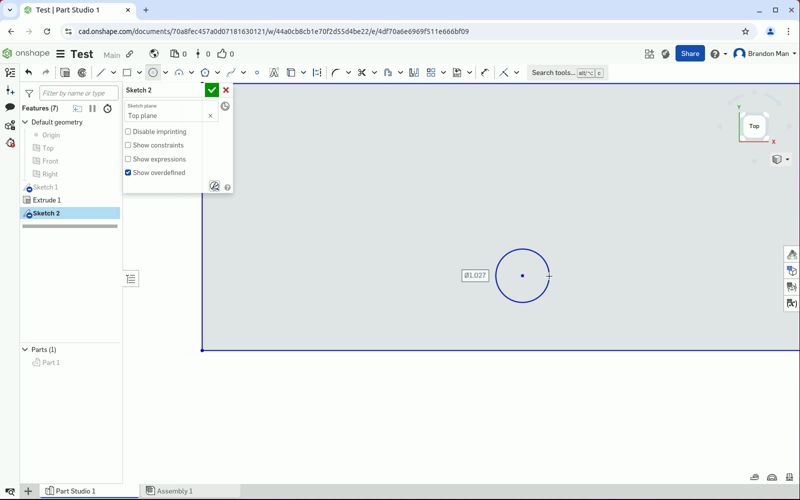
scroll(-6)
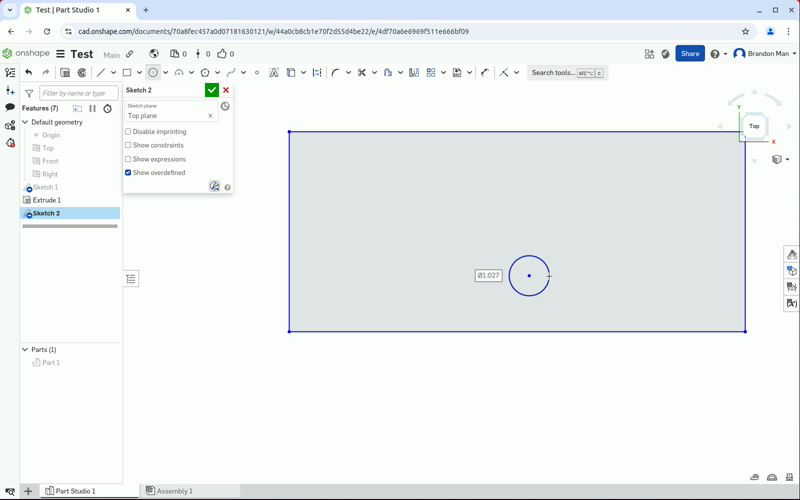
scroll(-6)
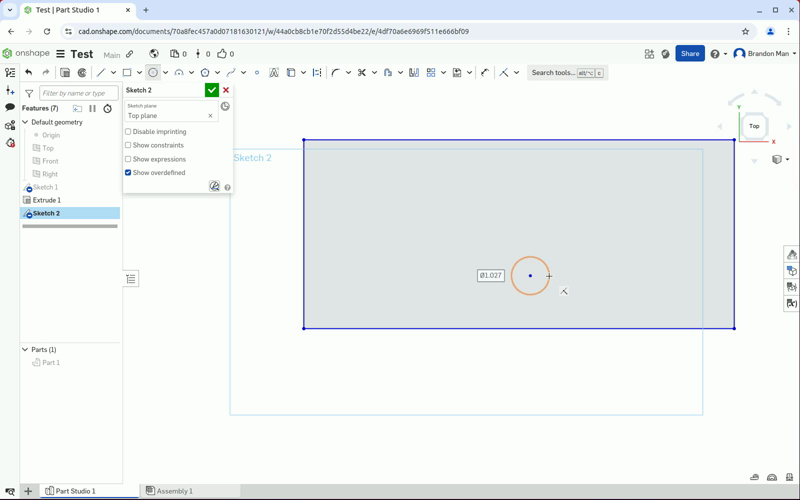
scroll(-6)
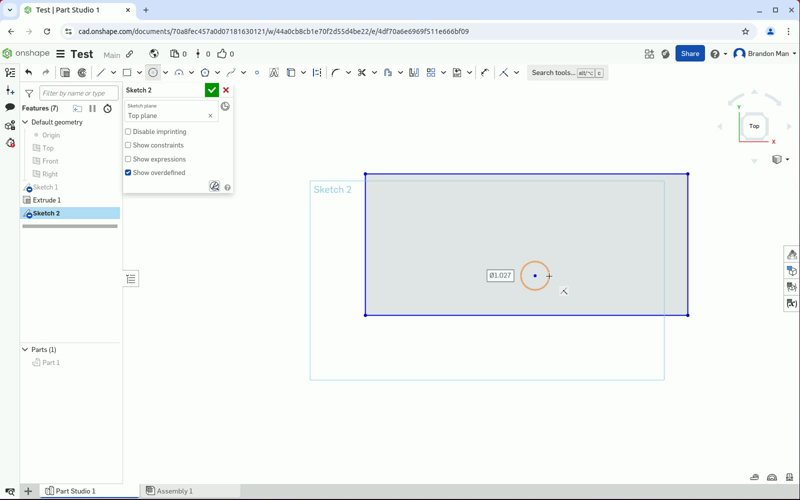
scroll(-6)
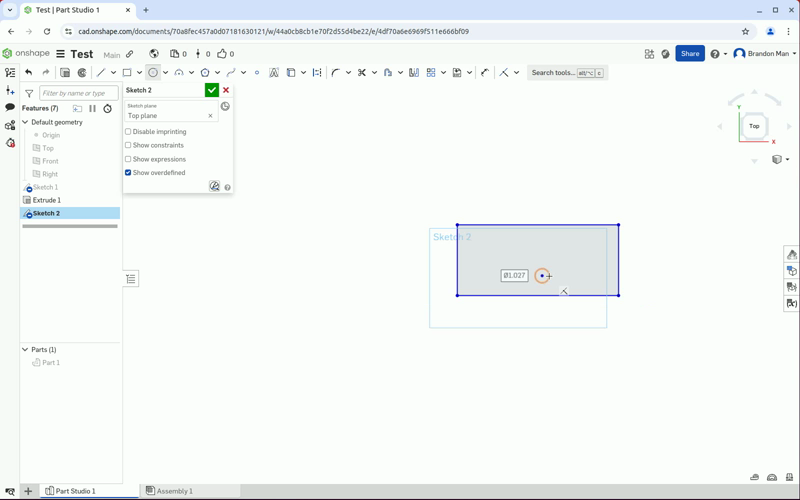
scroll(-6)
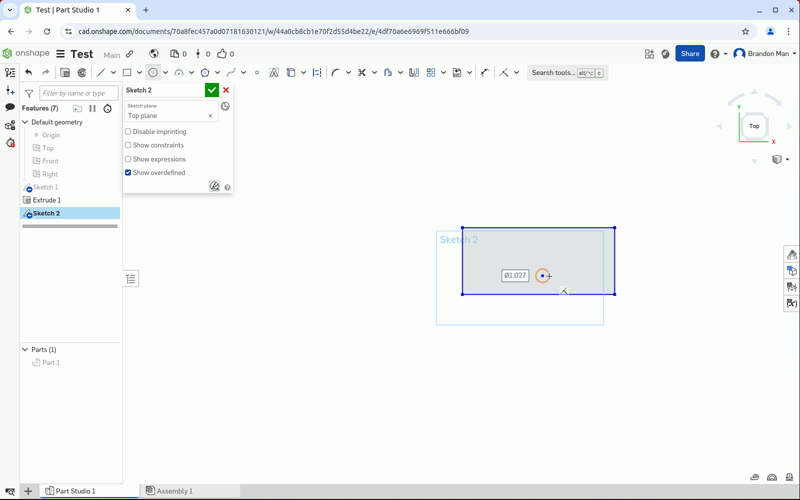
scroll(-6)
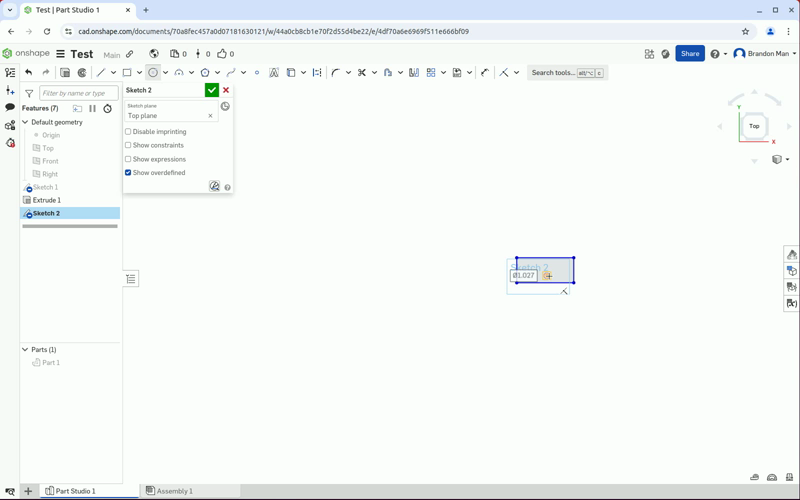
key(esc)
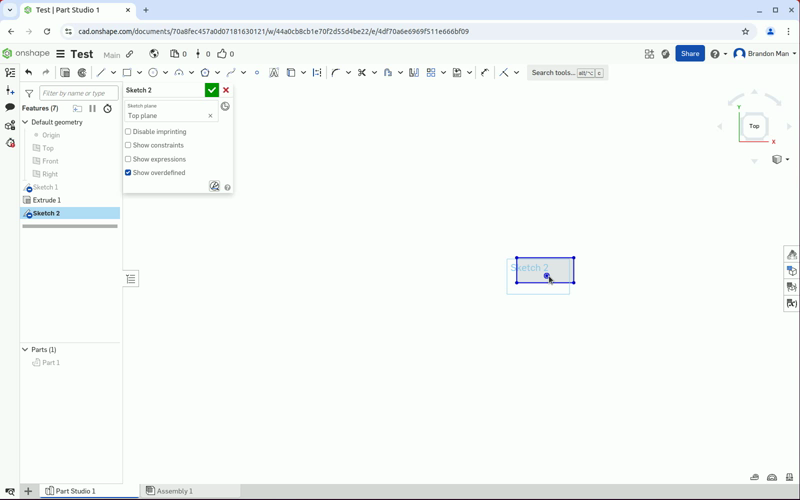
key(c)
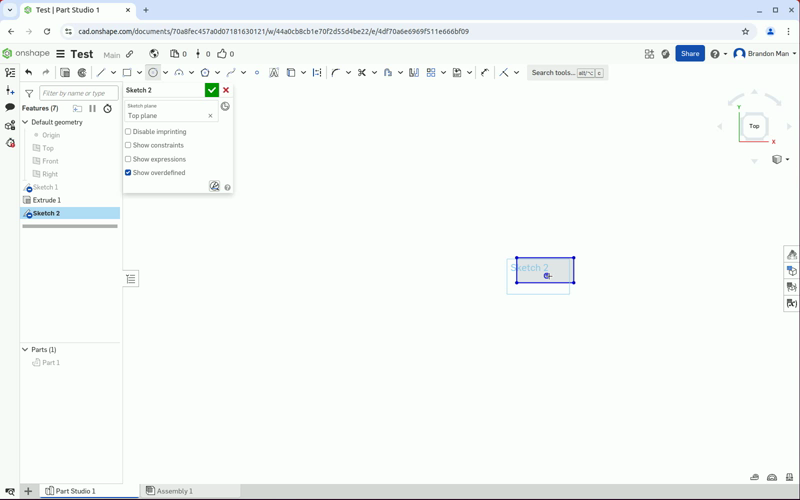
key_down(shift)
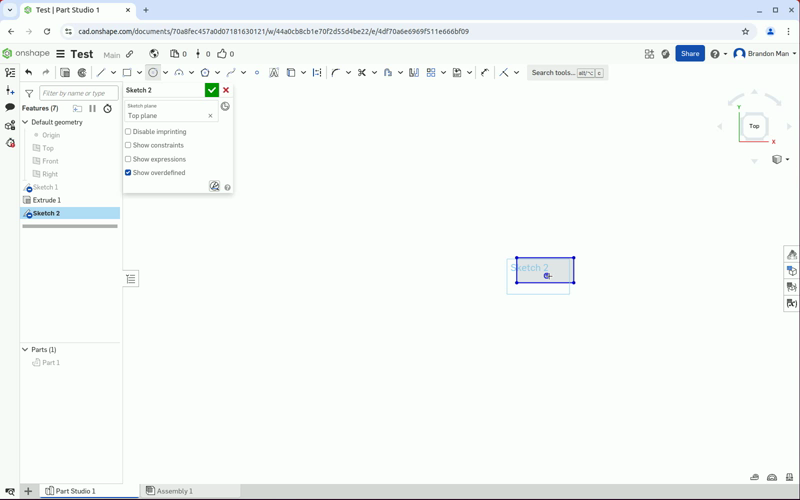
mouse_move(561, 275)
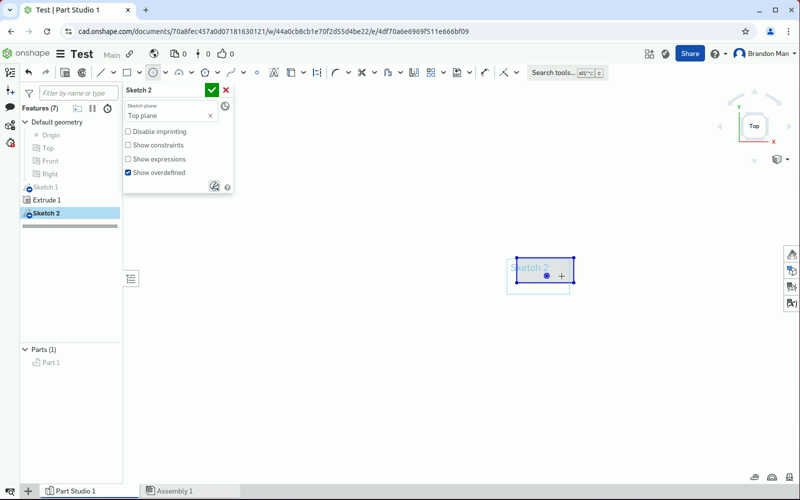
click(561, 275)
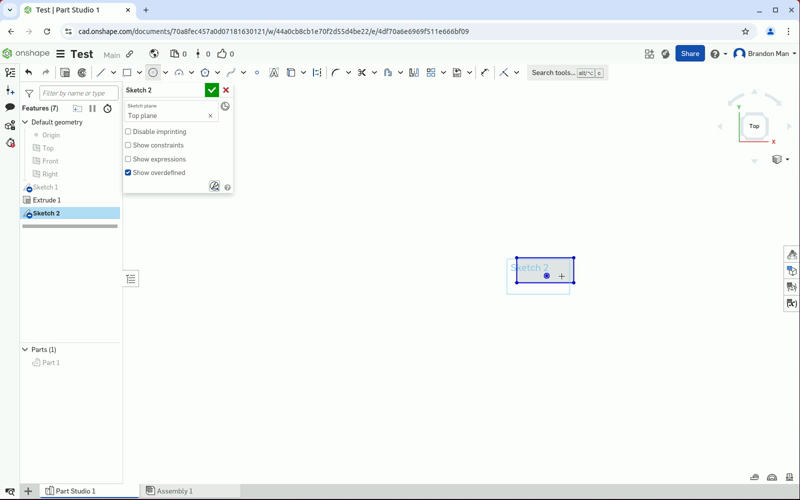
key_up(shift)
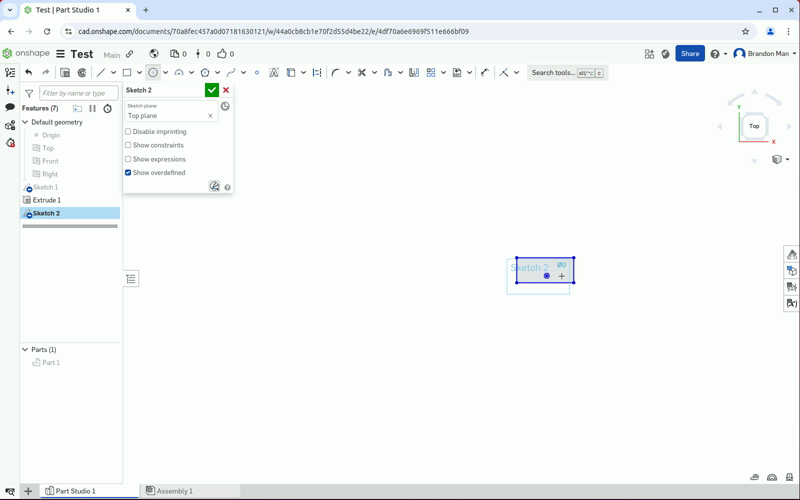
mouse_move(564, 275)
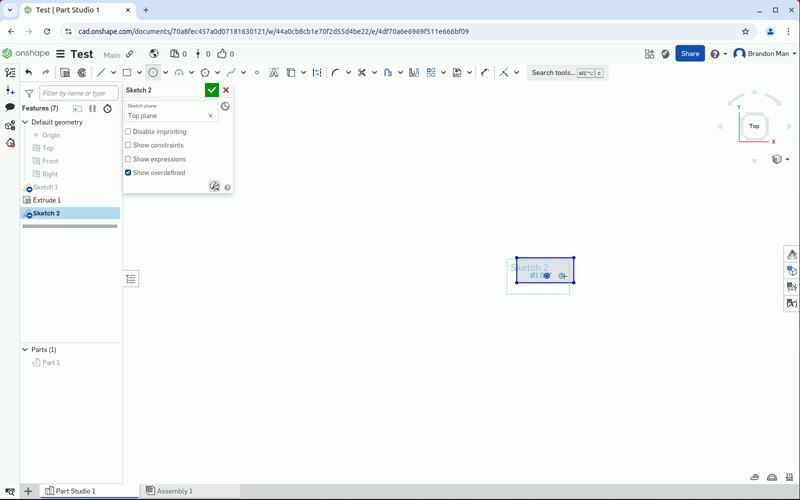
scroll(6)
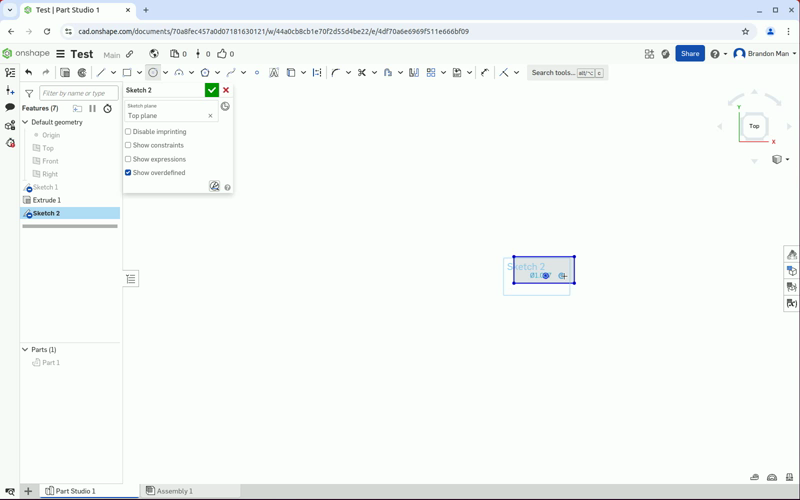
scroll(6)
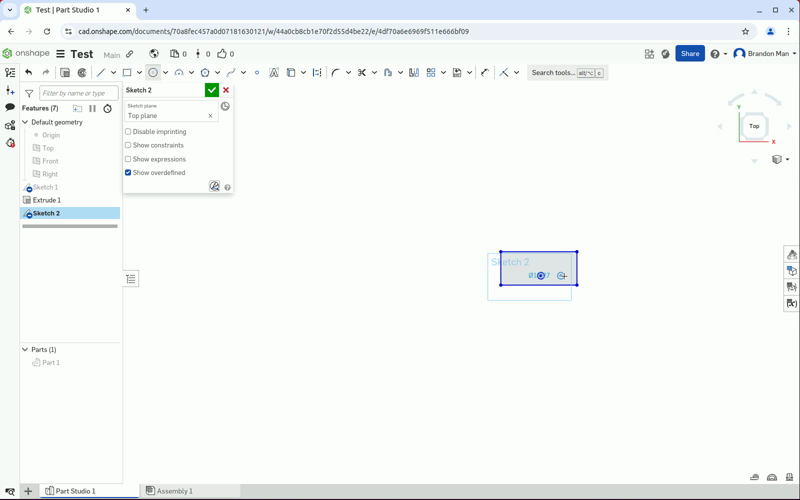
scroll(6)
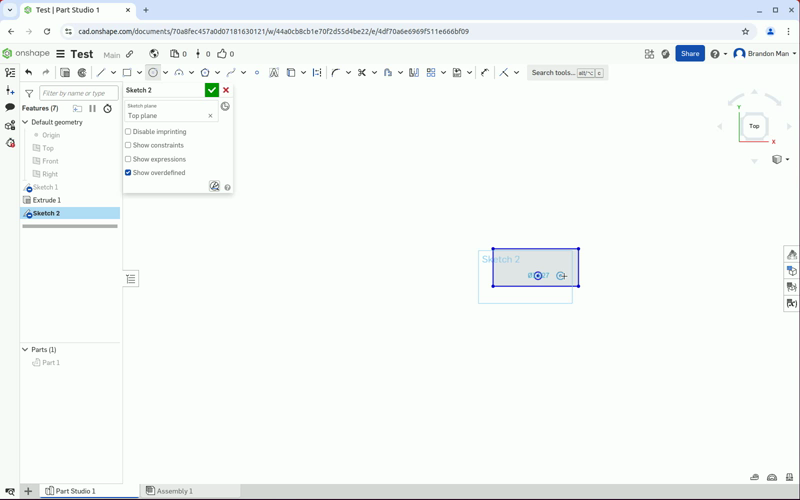
scroll(6)
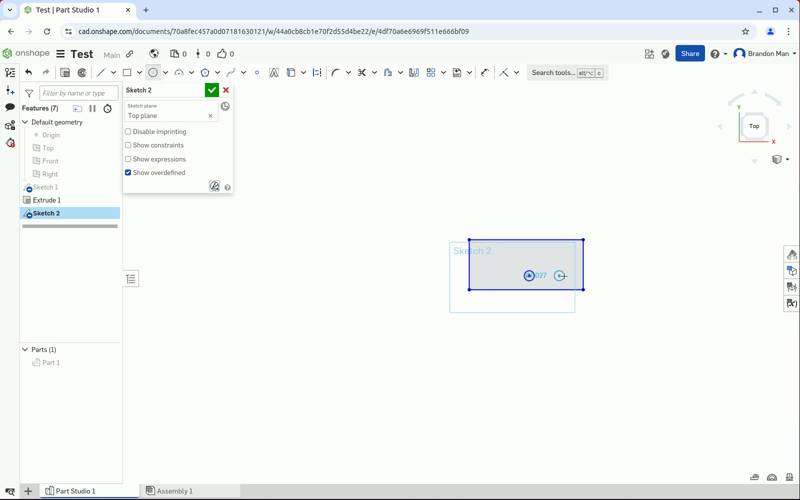
scroll(6)
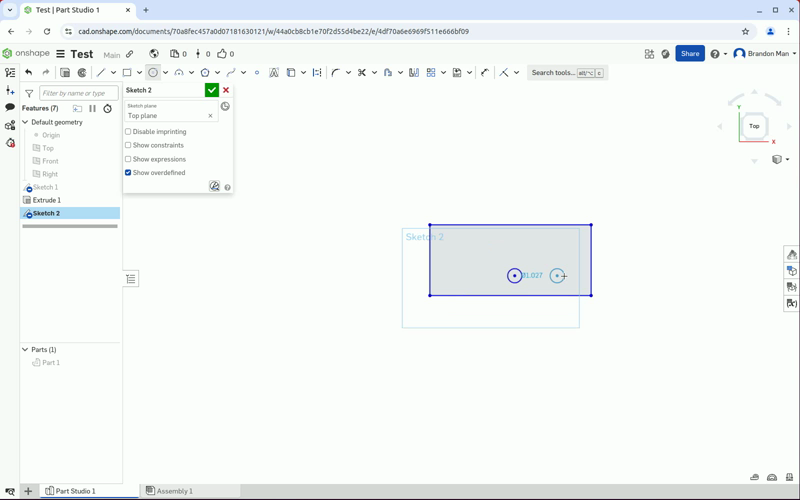
scroll(6)
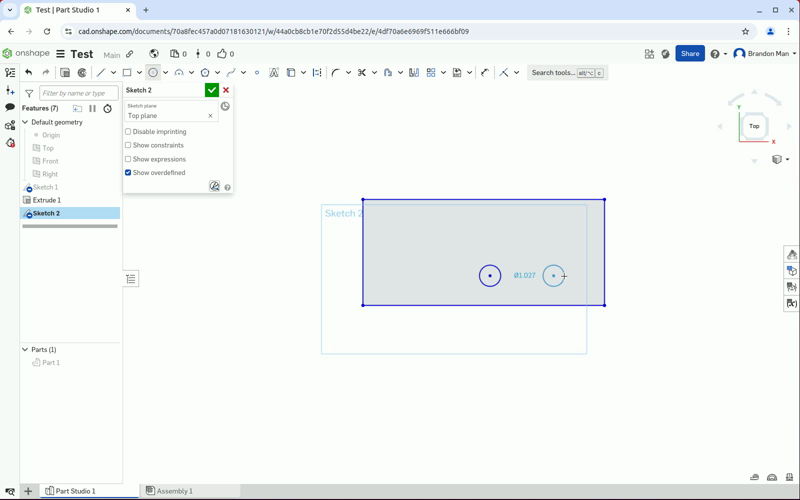
scroll(6)
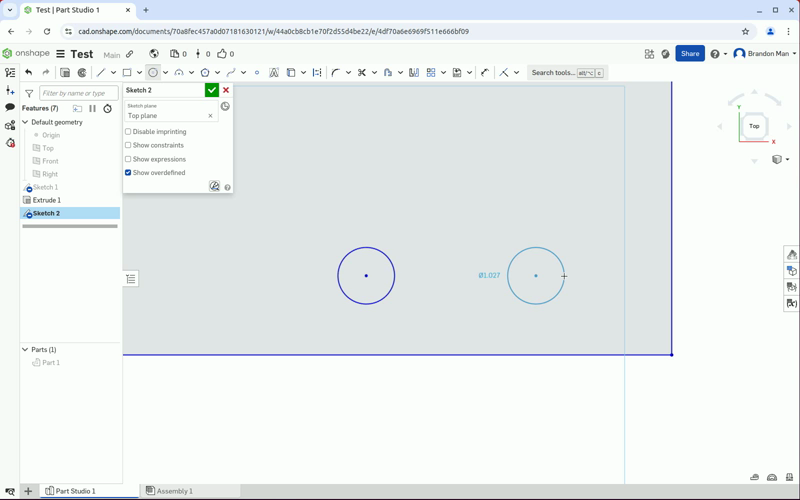
click(564, 275)
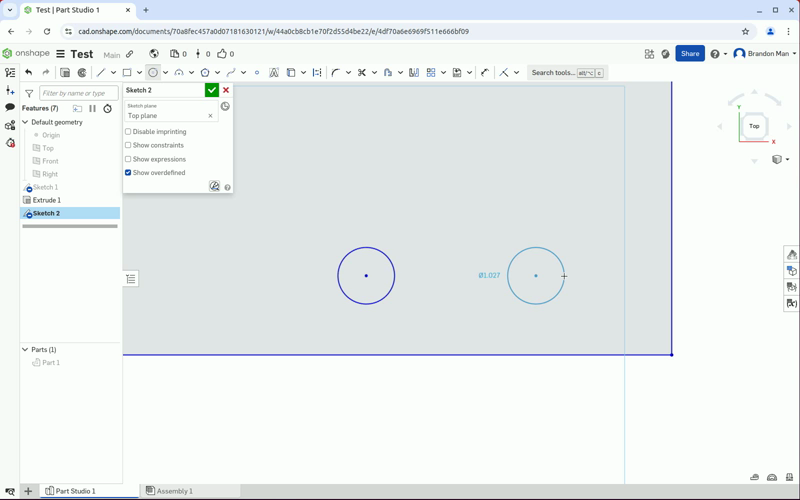
scroll(-6)
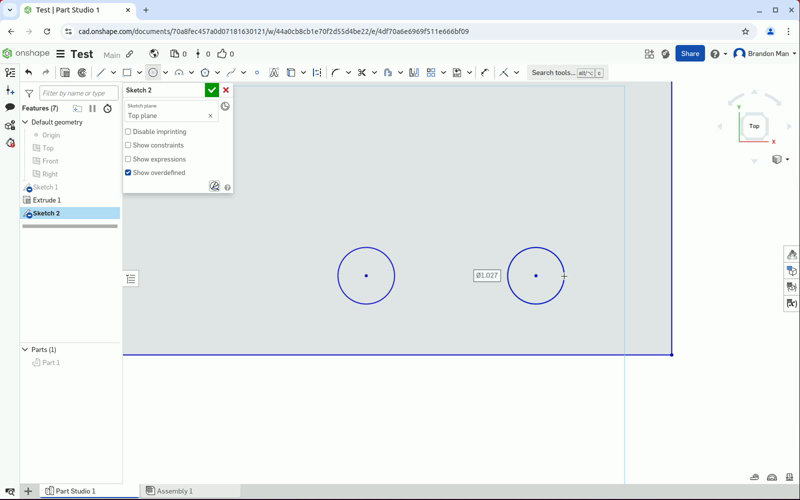
scroll(-6)
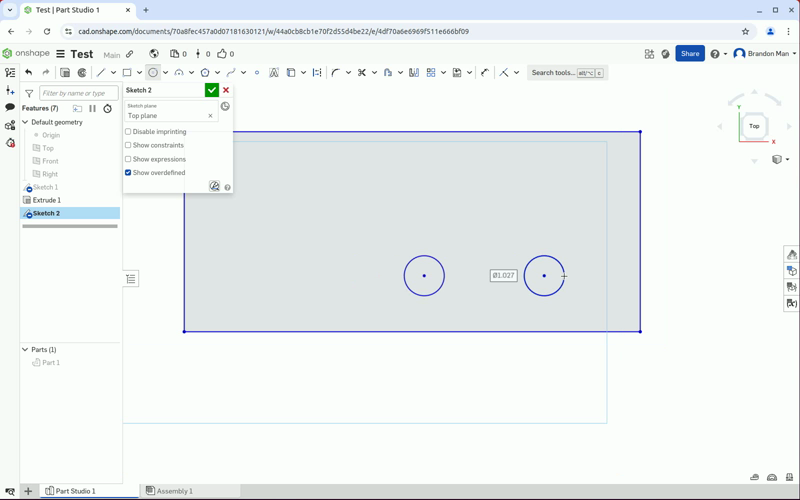
scroll(-6)
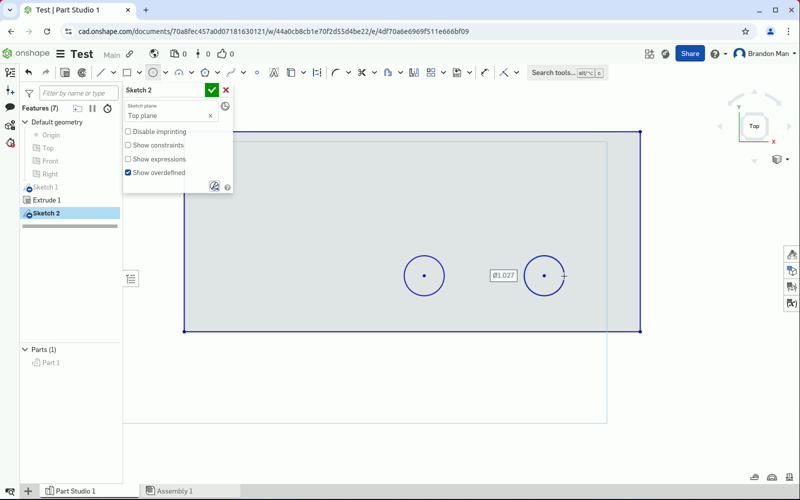
scroll(-6)
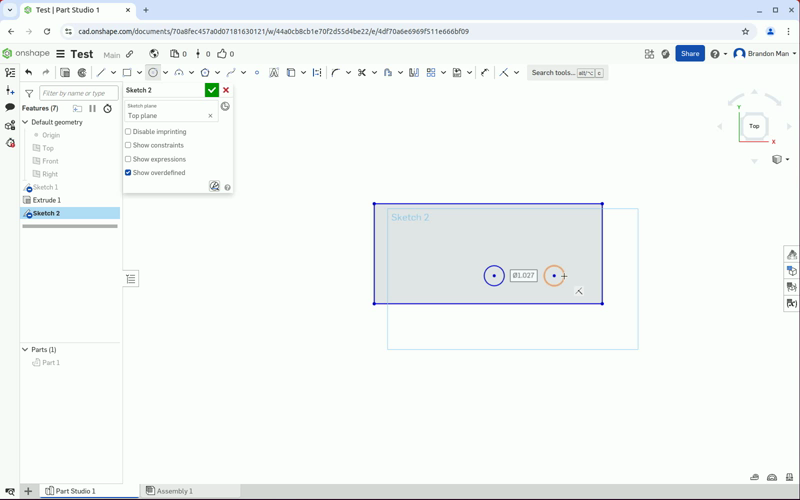
scroll(-6)
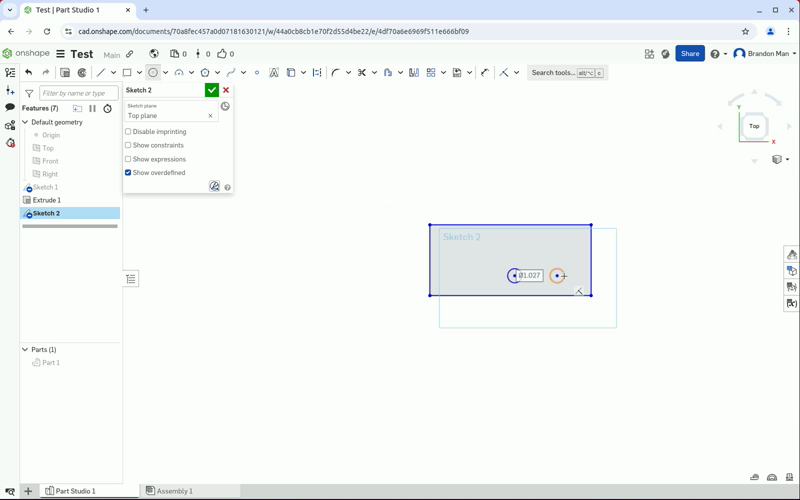
scroll(-6)
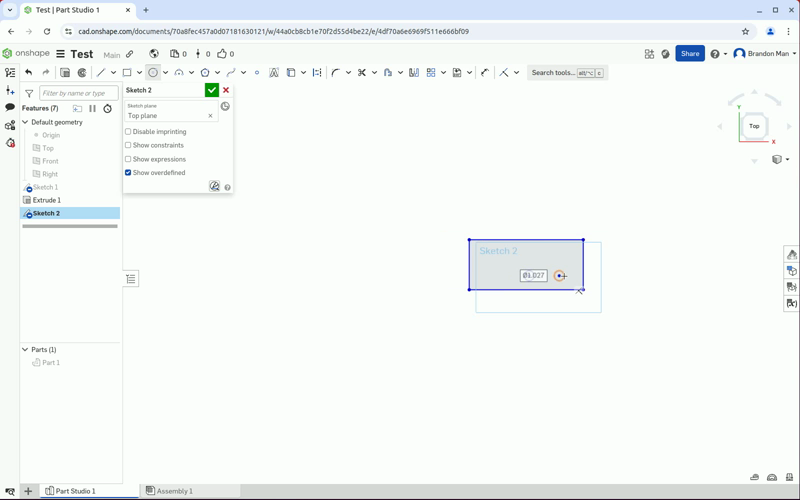
scroll(-6)
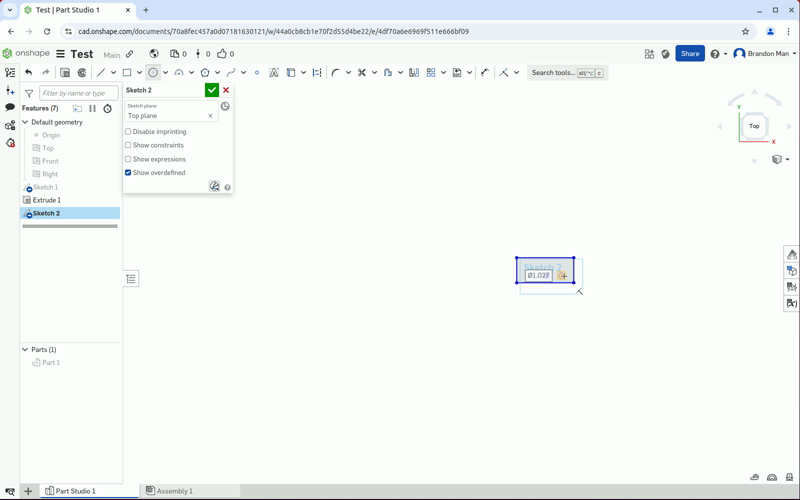
key(esc)
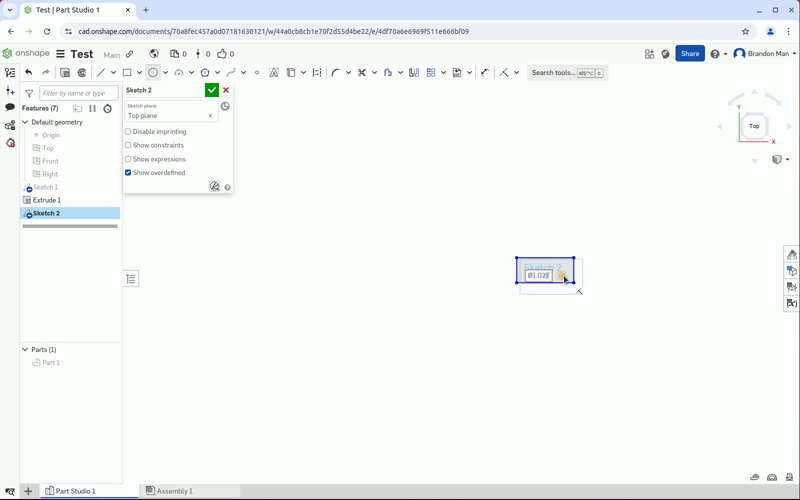
mouse_move(533, 279)
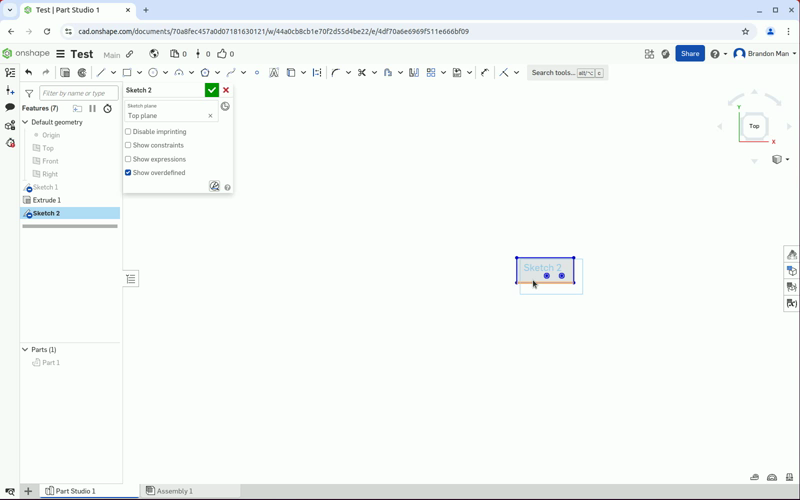
scroll(6)
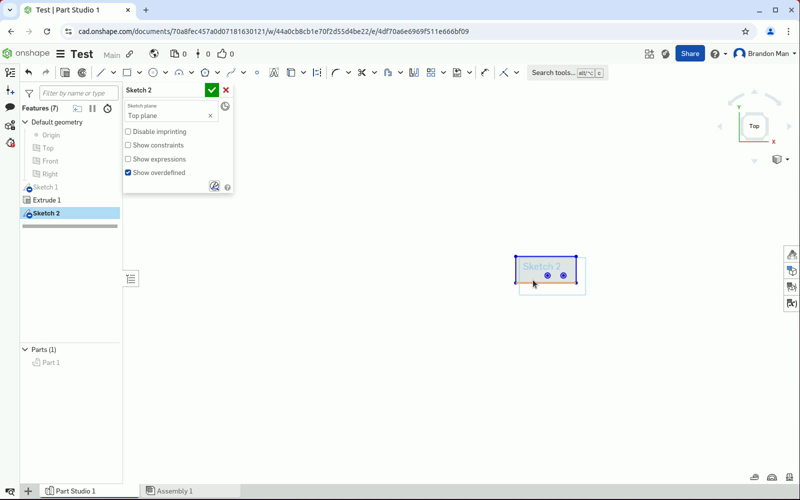
scroll(6)
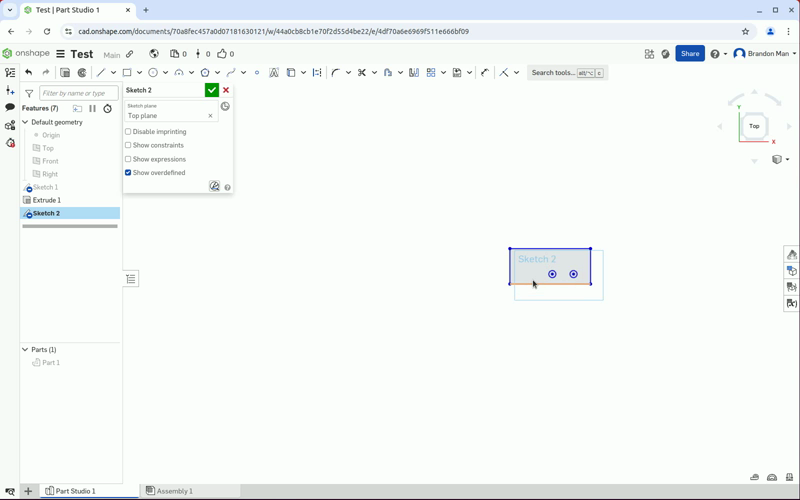
scroll(6)
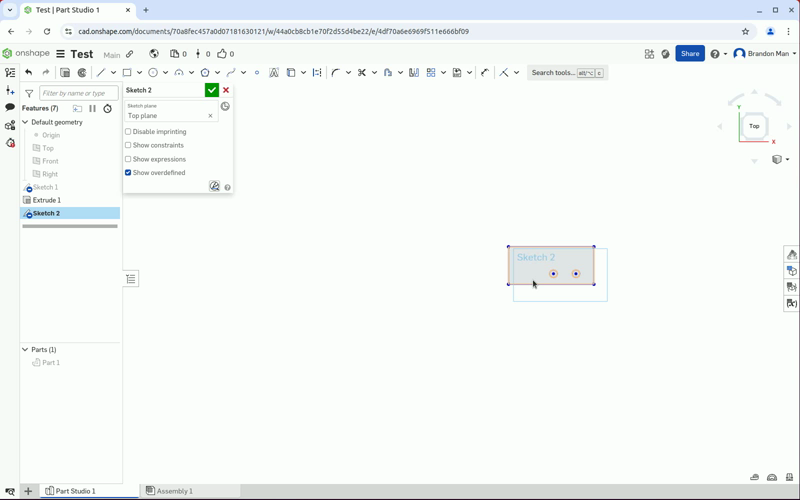
scroll(6)
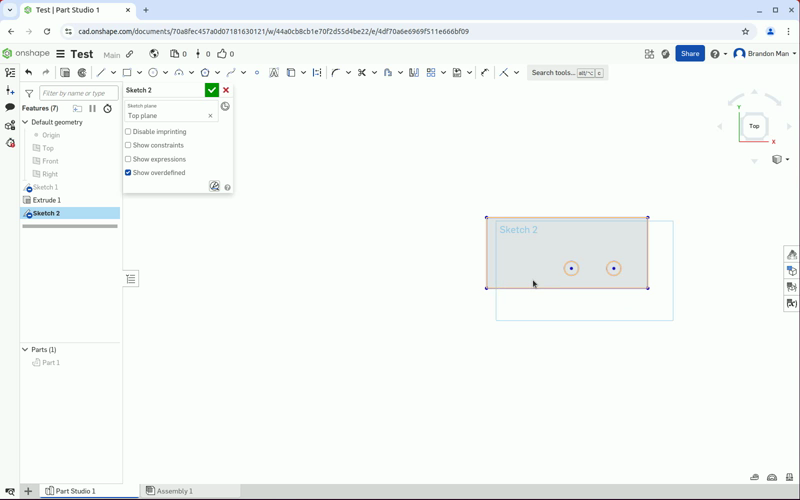
scroll(6)
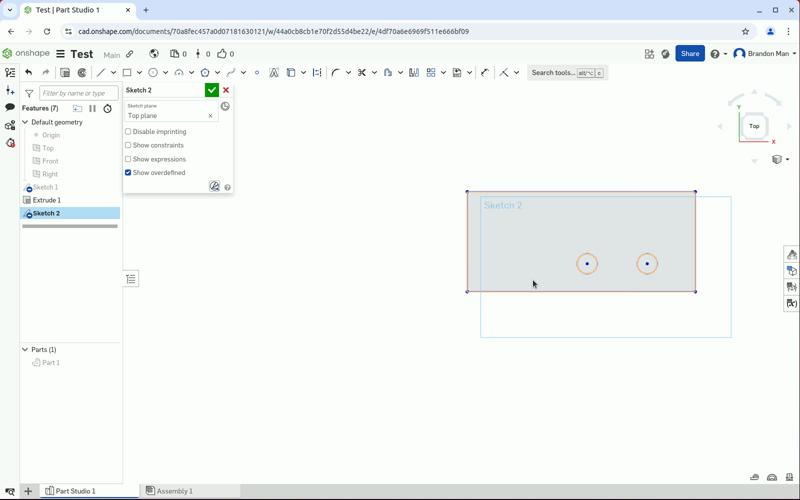
scroll(6)
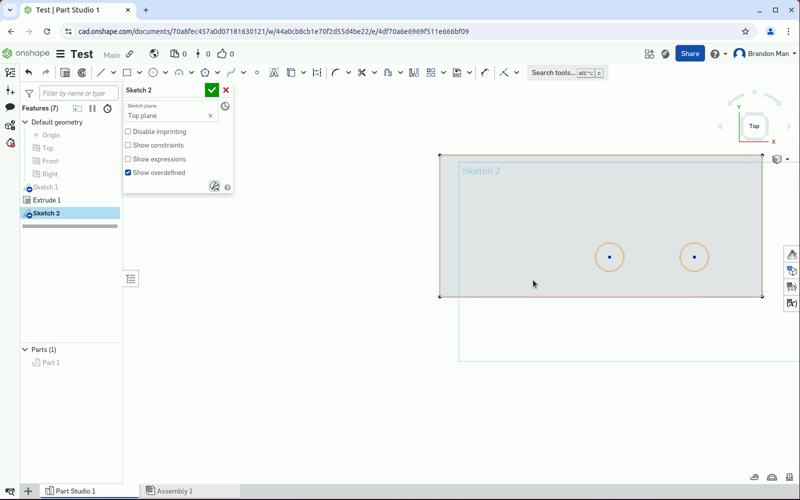
scroll(6)
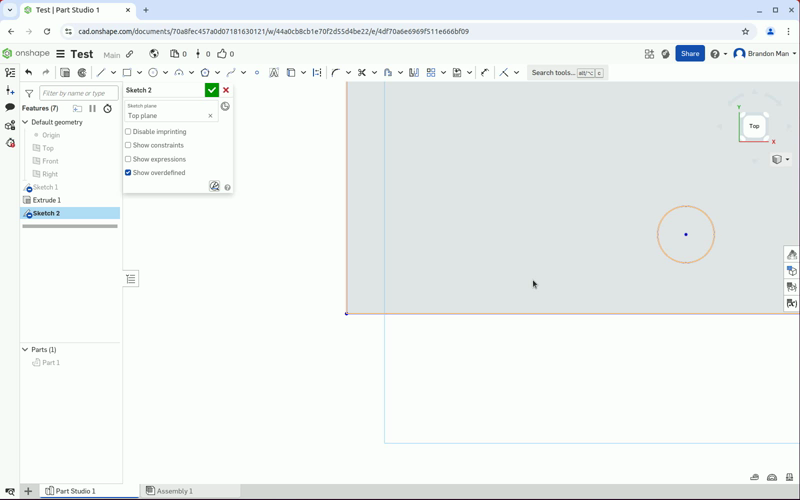
click(533, 279)
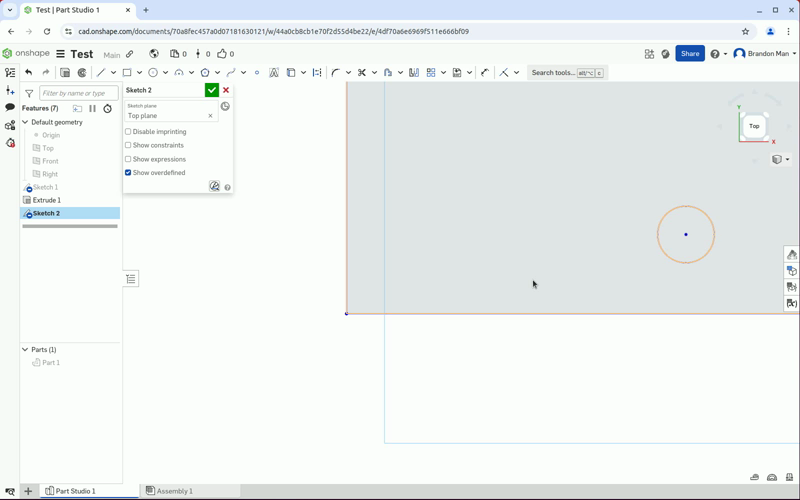
scroll(-6)
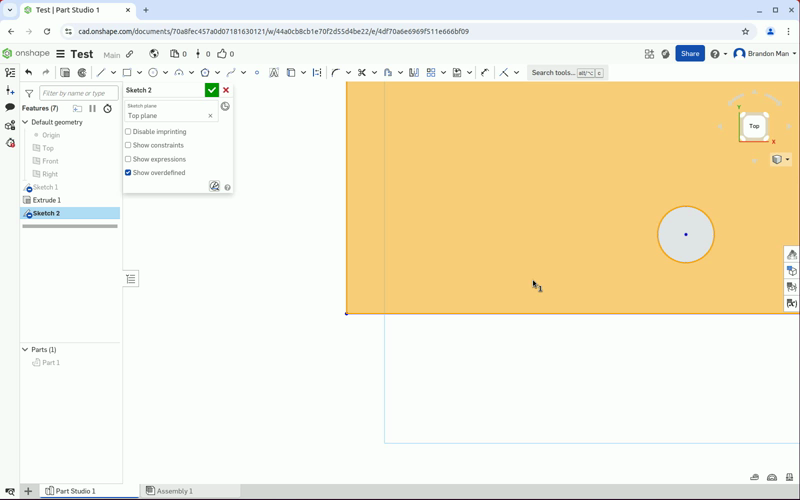
scroll(-6)
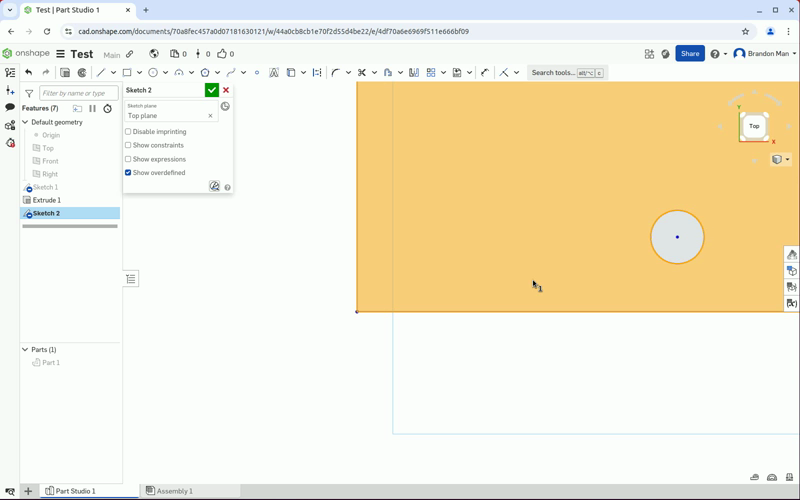
scroll(-6)
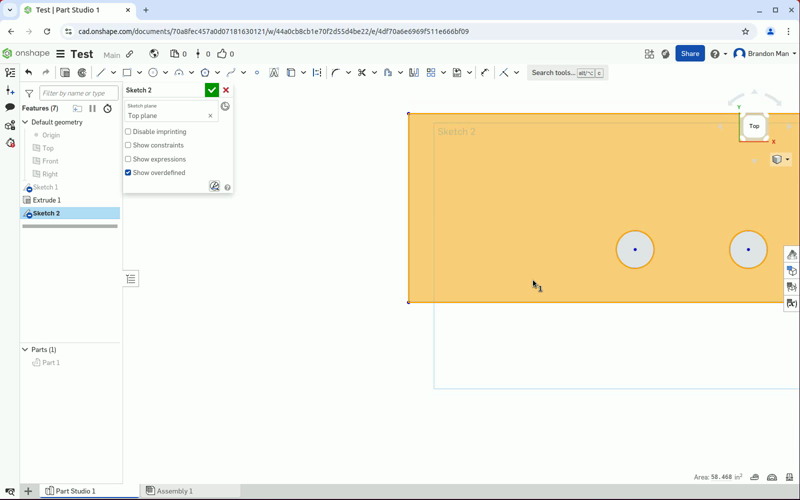
scroll(-6)
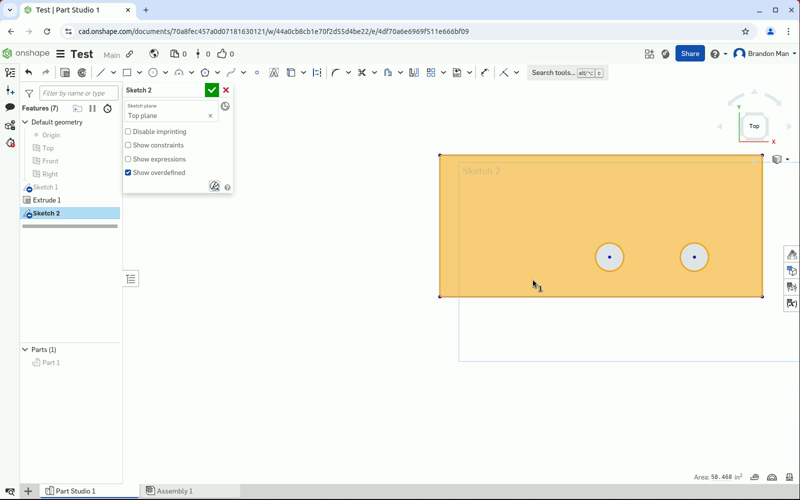
scroll(-6)
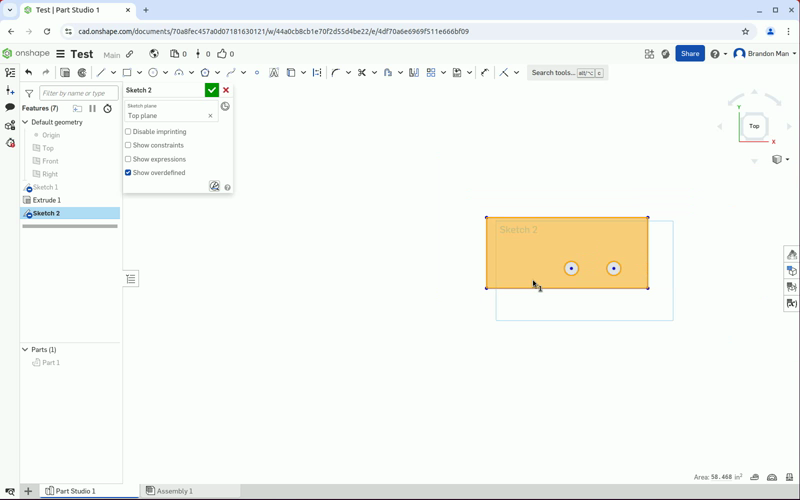
scroll(-6)
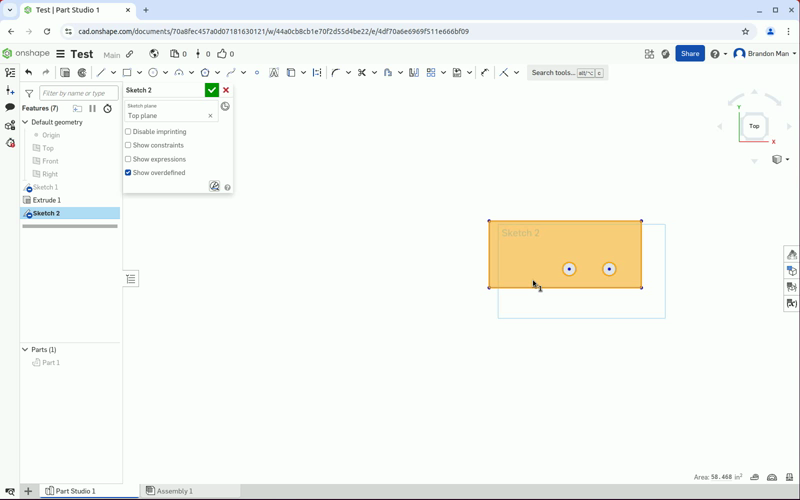
scroll(-6)
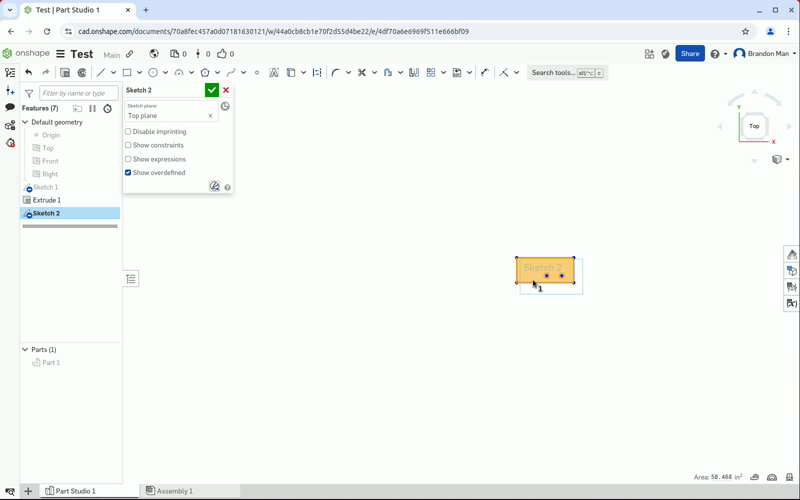
mouse_move(73, 352)
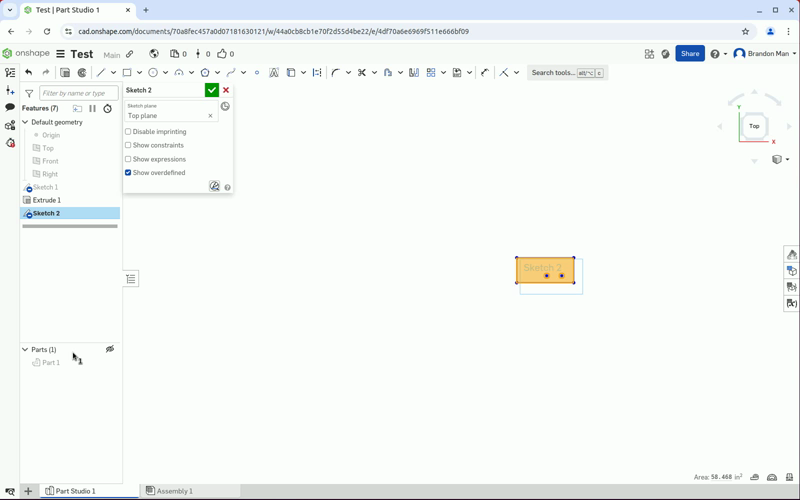
key(shift+y)
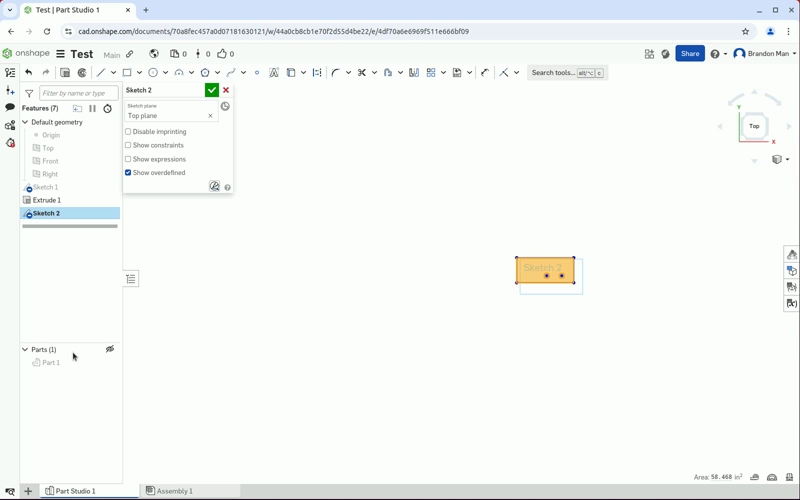
key(shift+e)
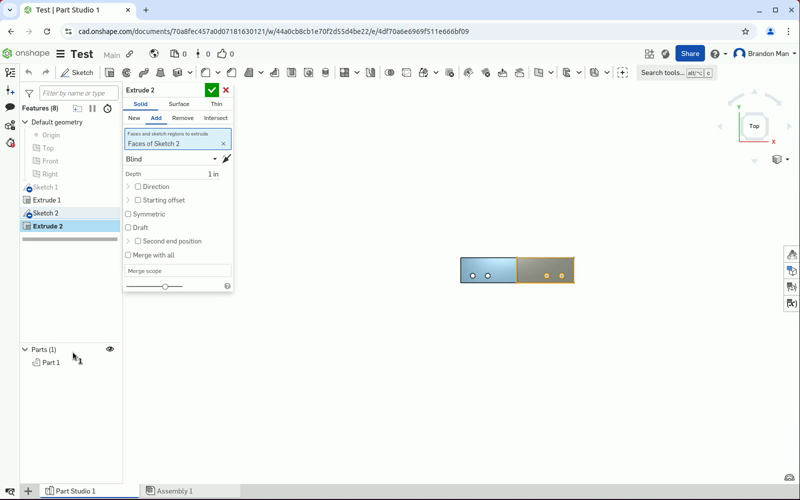
mouse_move(143, 106)
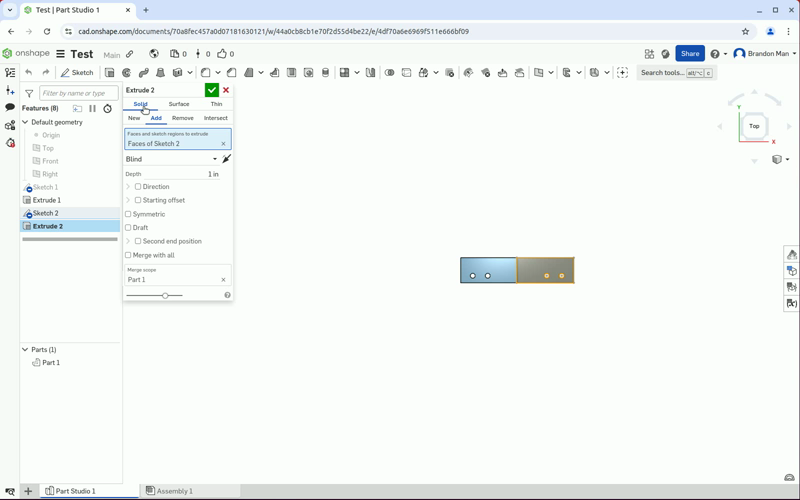
click(143, 106)
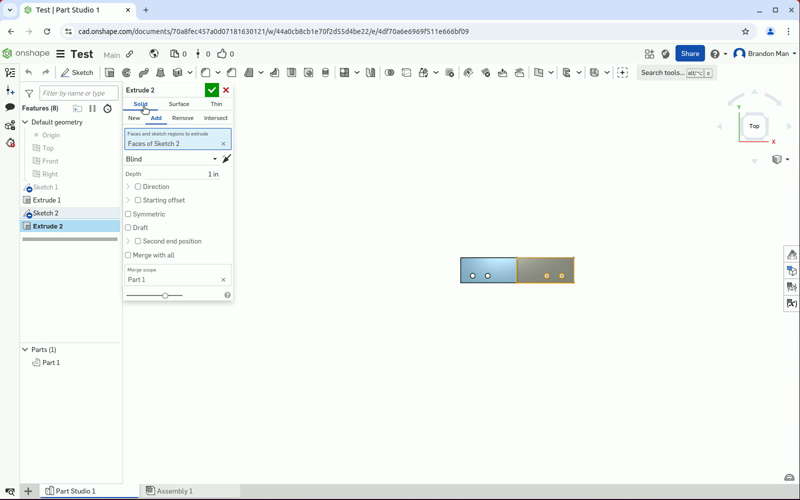
mouse_move(137, 120)
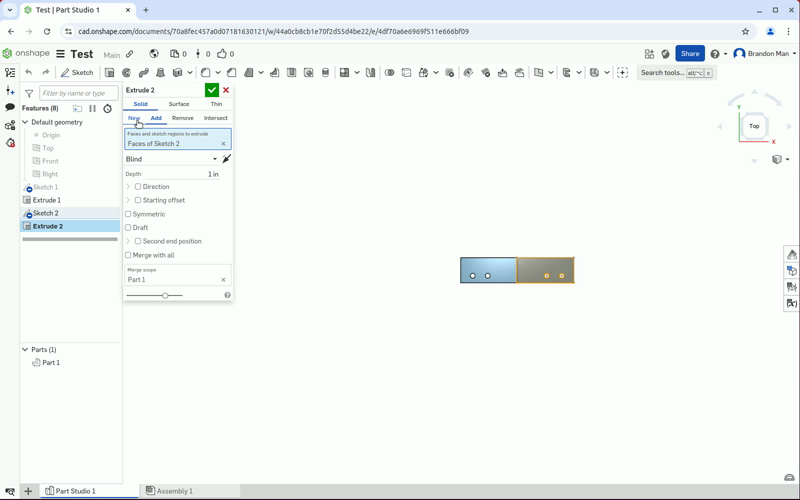
click(137, 120)
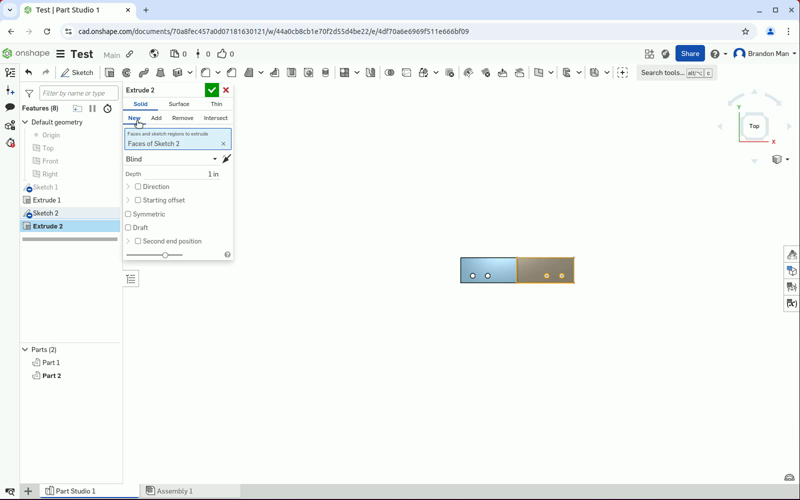
key(tab, 4)
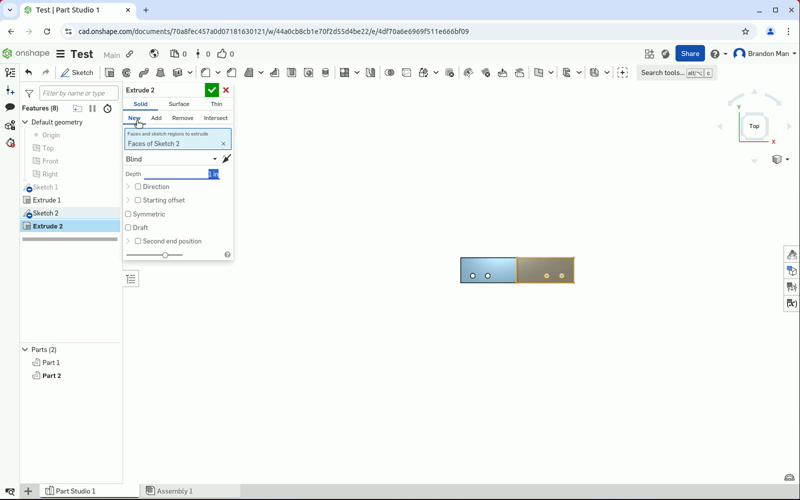
text(0.722)
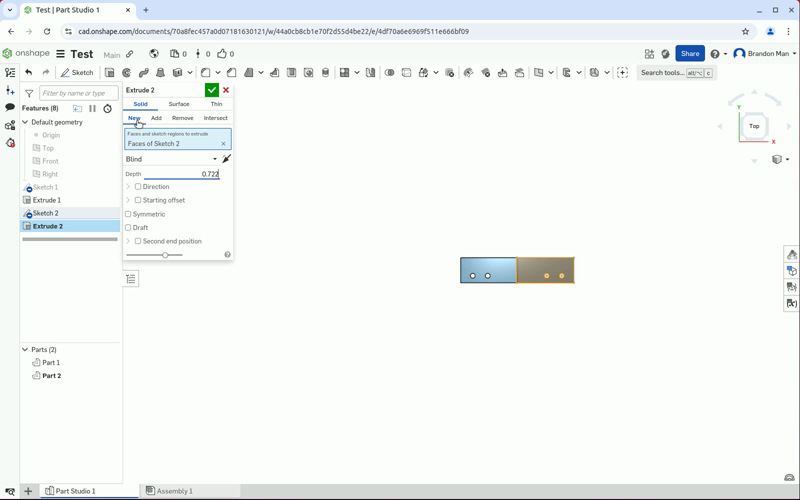
key(enter)
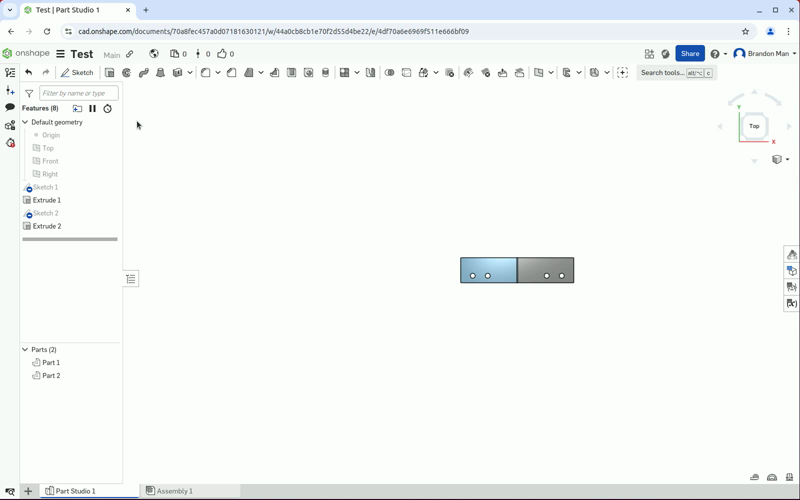
key(shift+h)
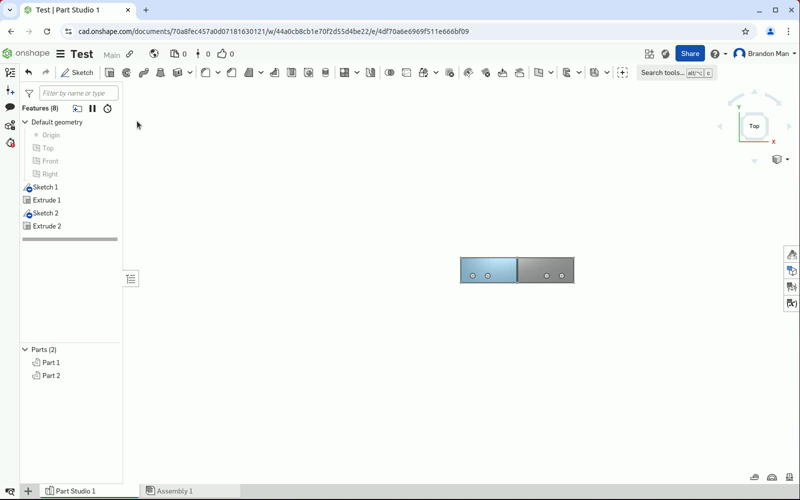
key(shift+h)
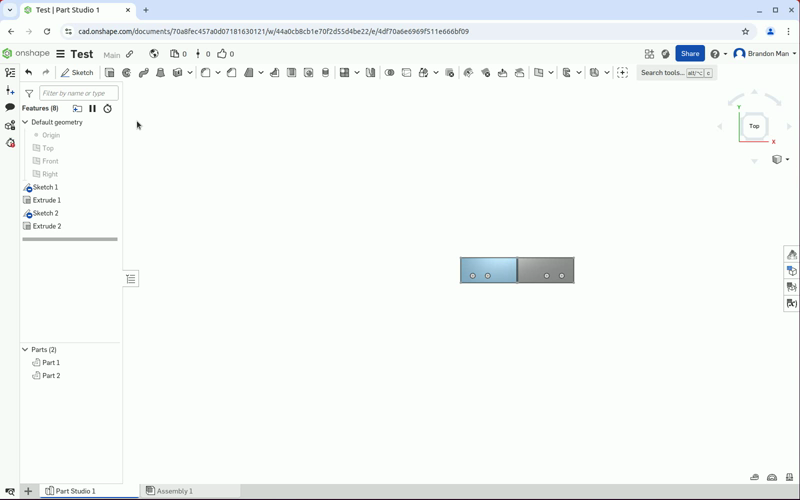
key(shift+7)
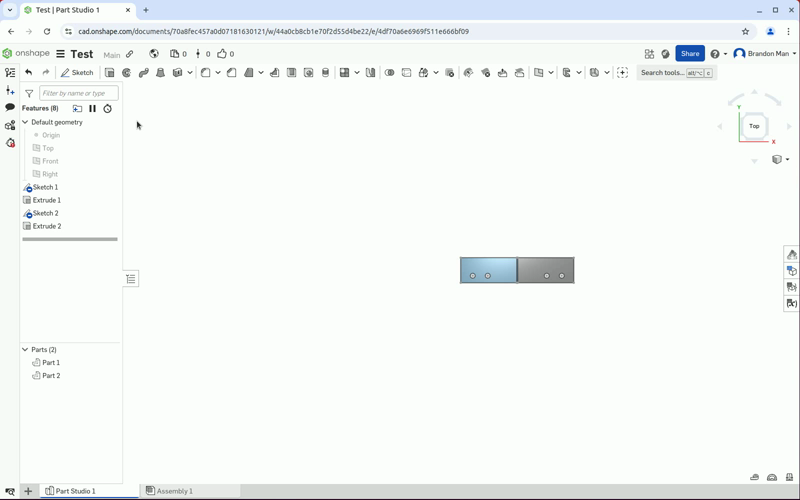
key(up, 3)
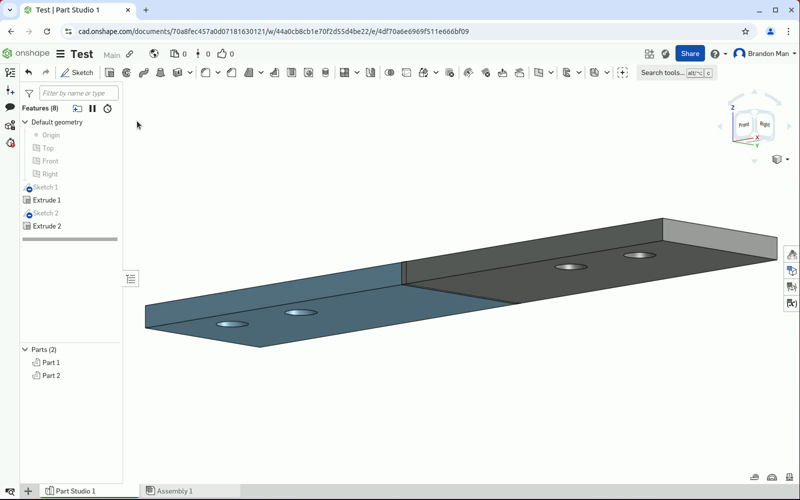
key(left, 3)
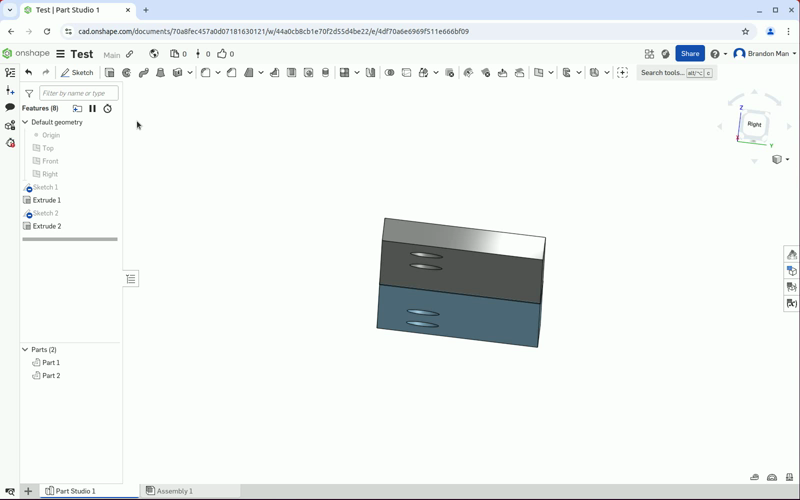
key(right, 3)
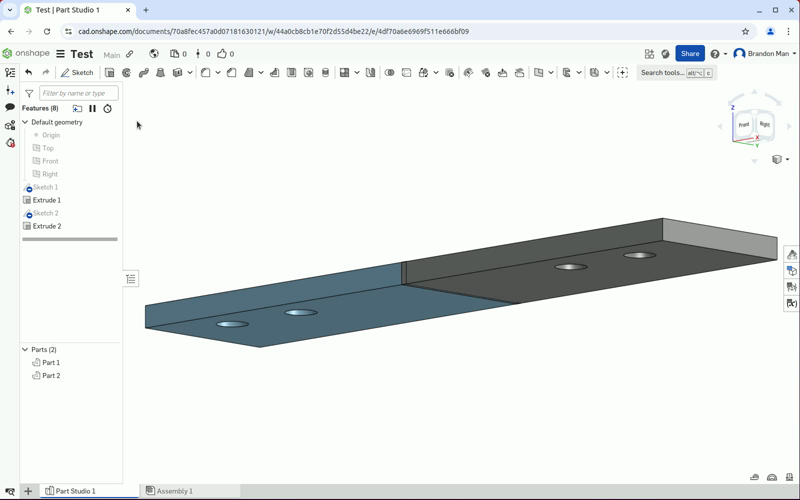
key(down, 3)
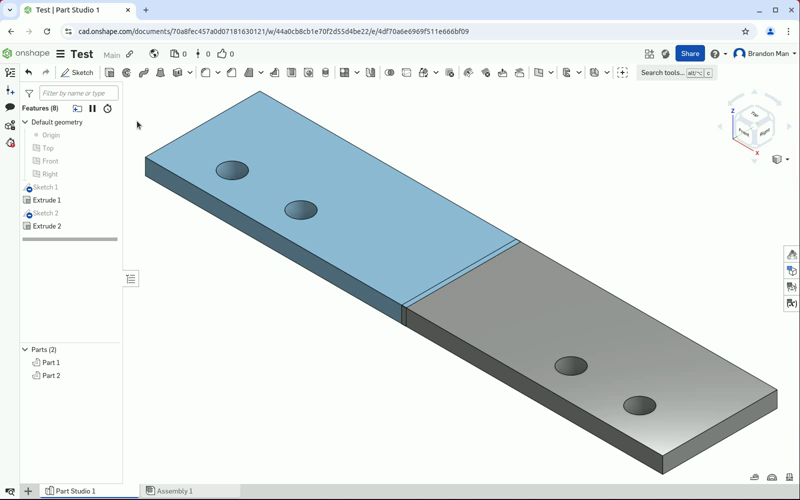
mouse_move(73, 189)
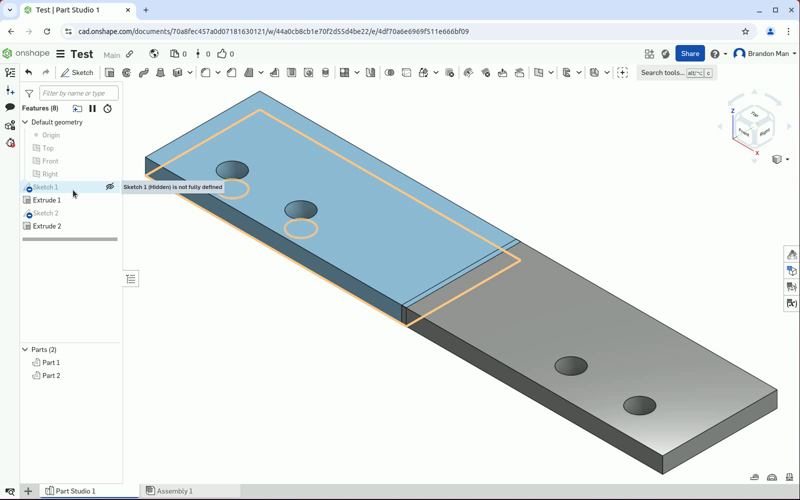
click(73, 189)